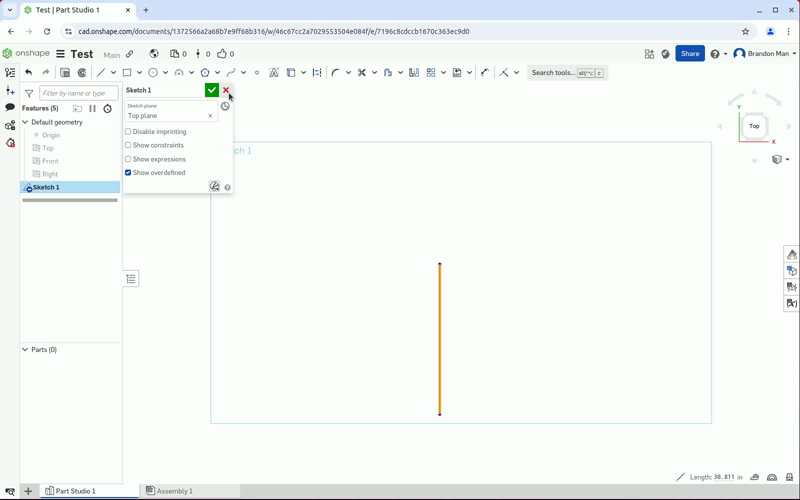
key(shift+h)
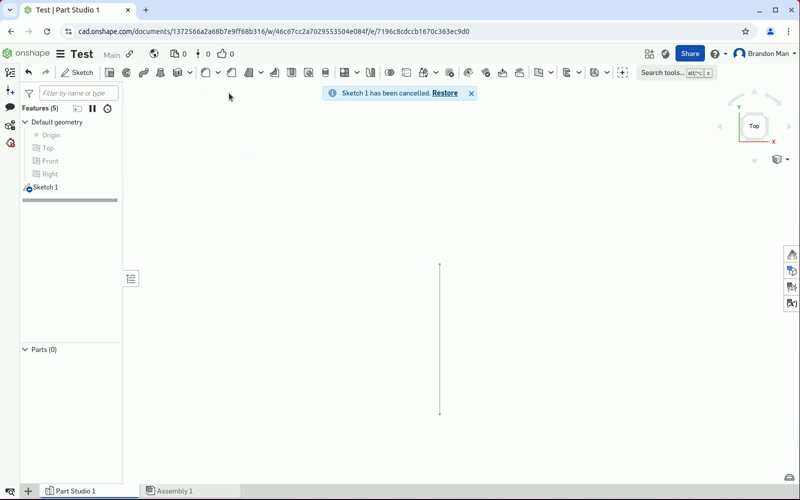
key(shift+s)
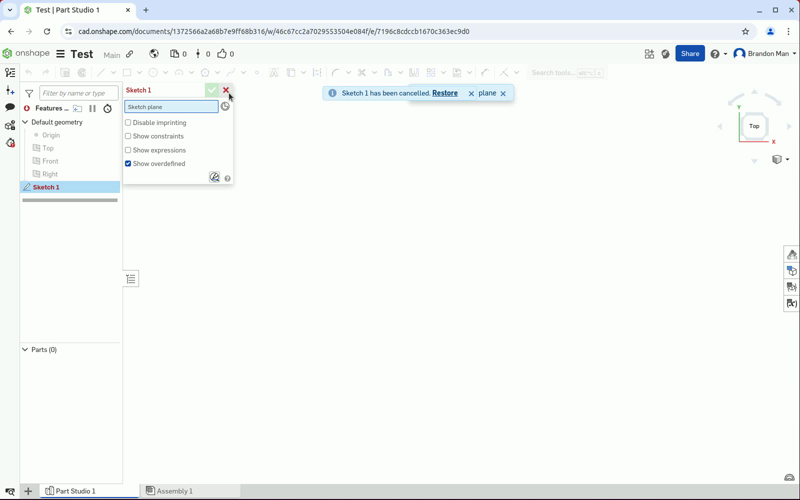
mouse_move(73, 150)
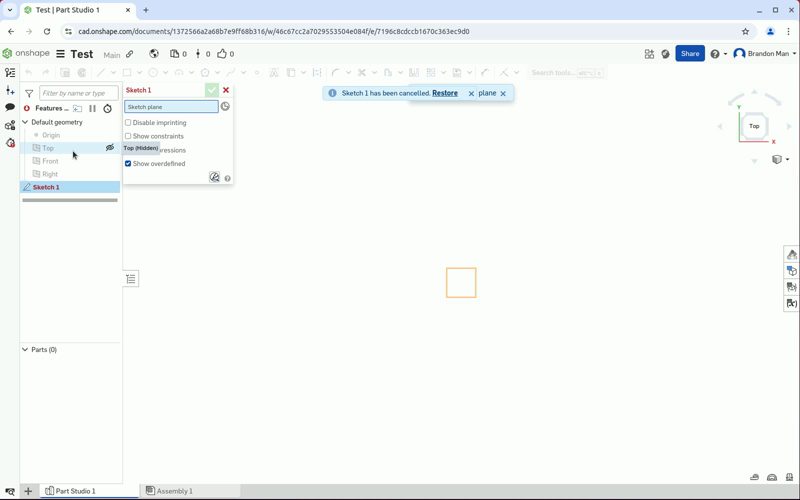
click(73, 150)
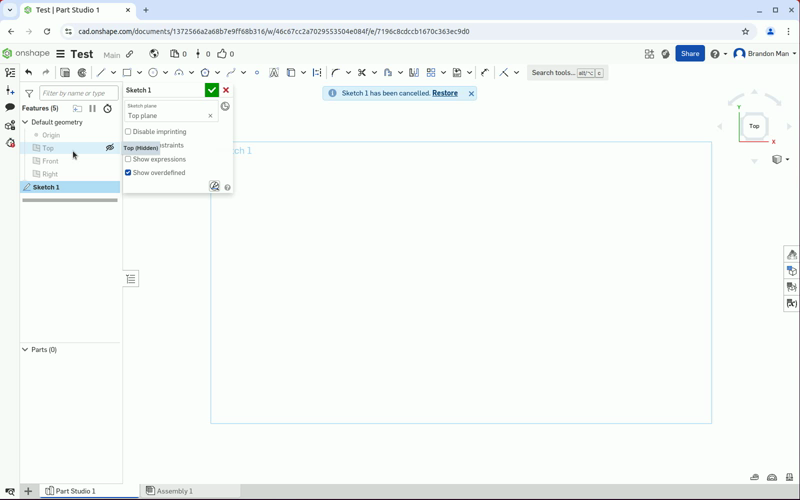
mouse_move(73, 352)
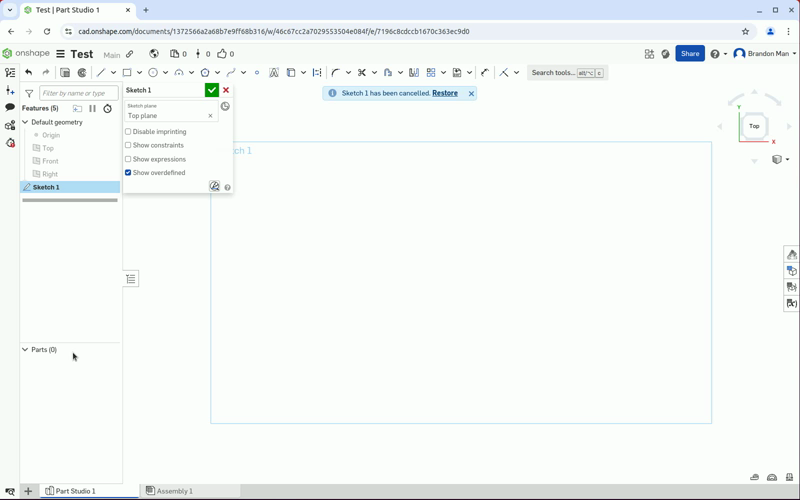
key(y)
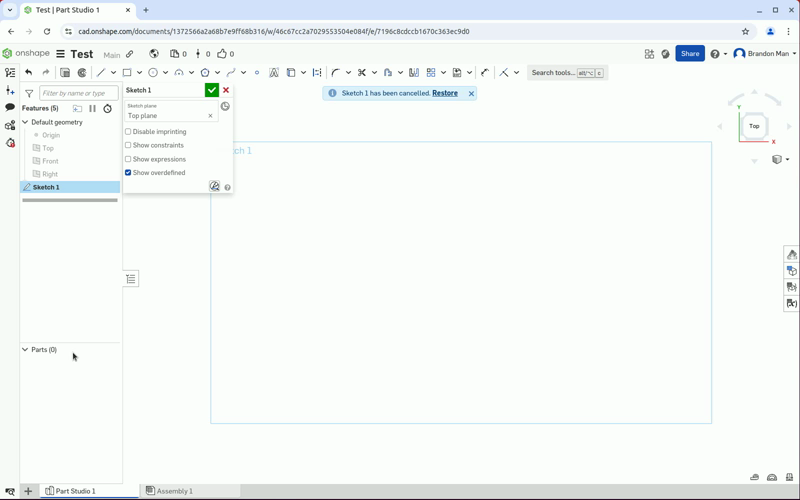
key(l)
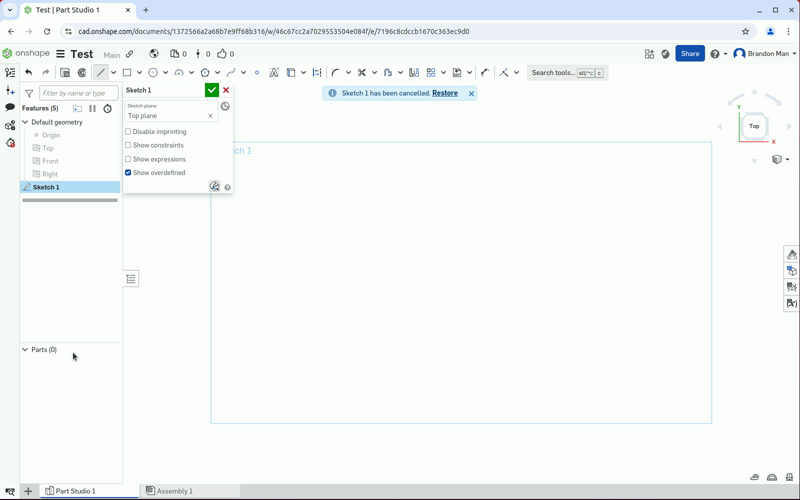
key_down(shift)
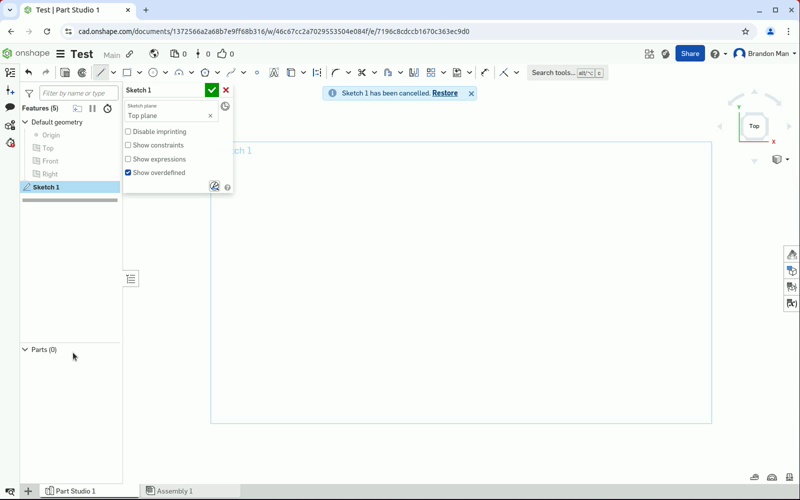
mouse_move(404, 339)
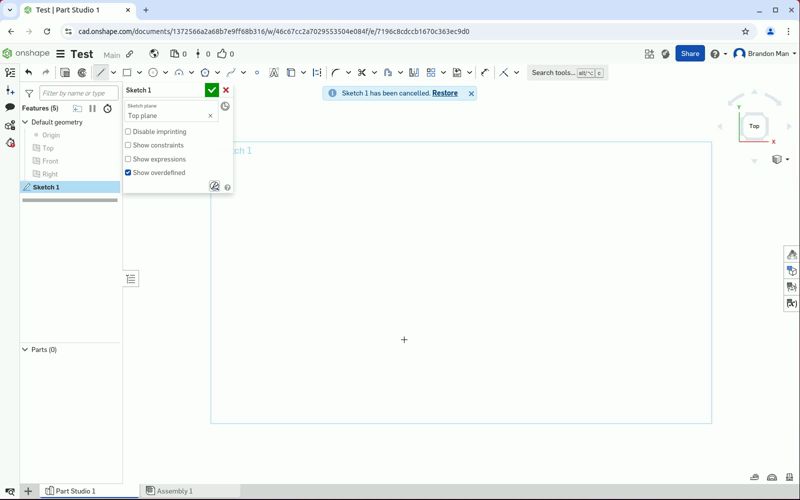
click(404, 339)
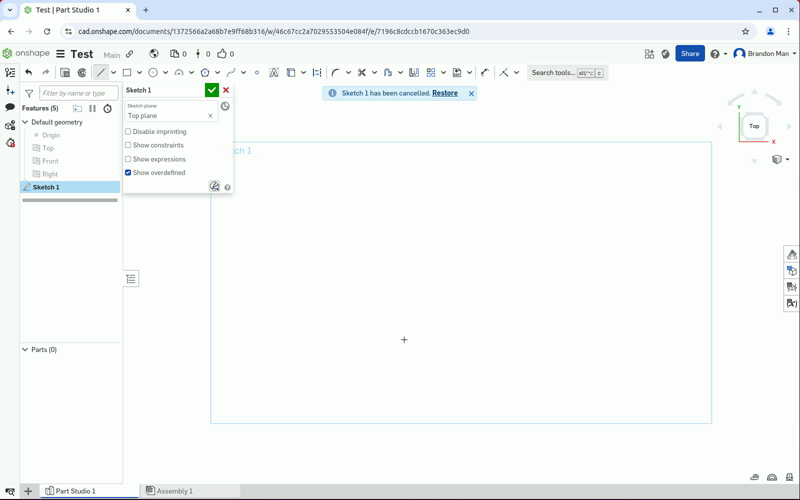
key_up(shift)
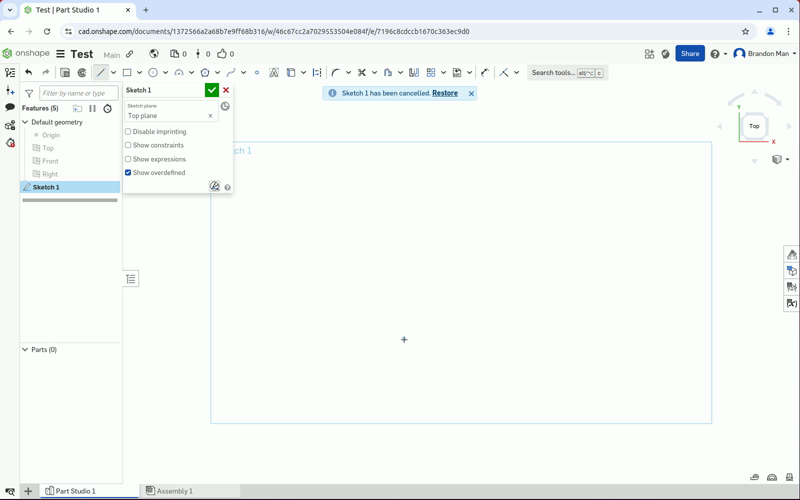
key_down(shift)
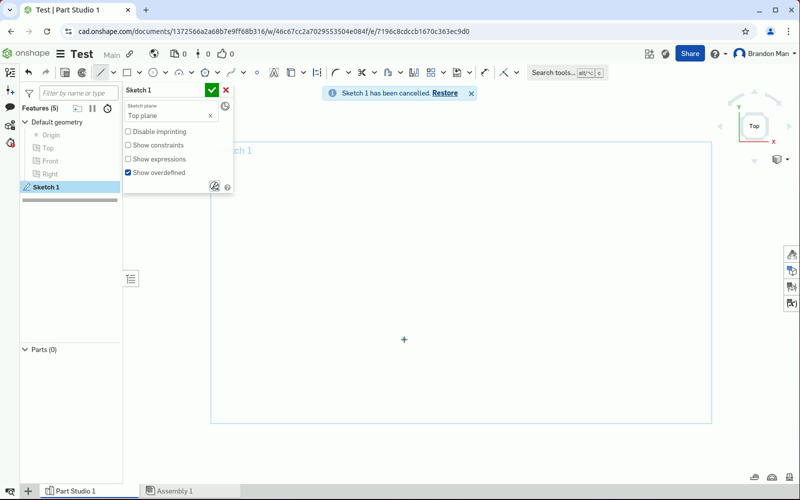
mouse_move(516, 339)
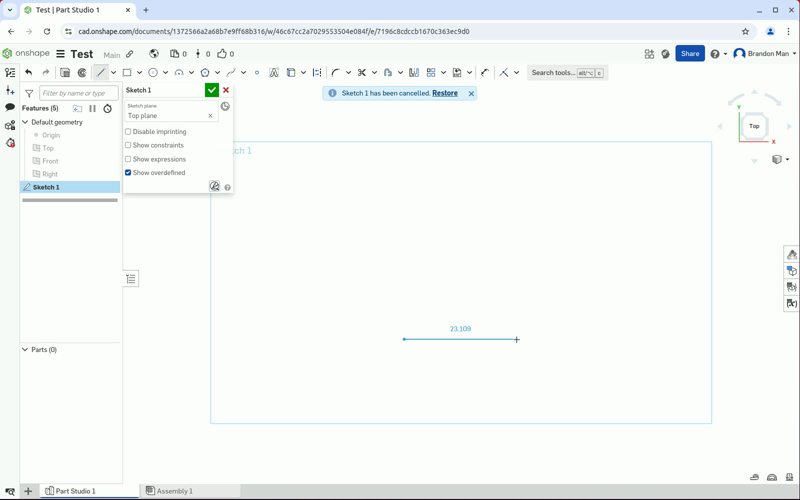
click(516, 339)
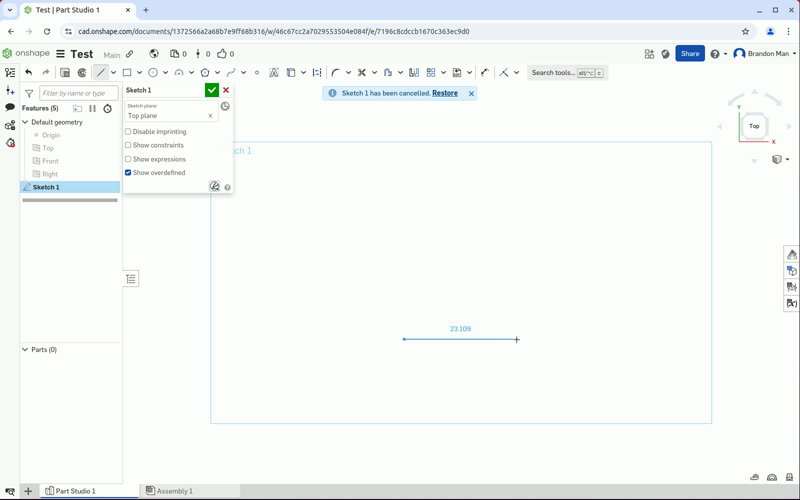
key_up(shift)
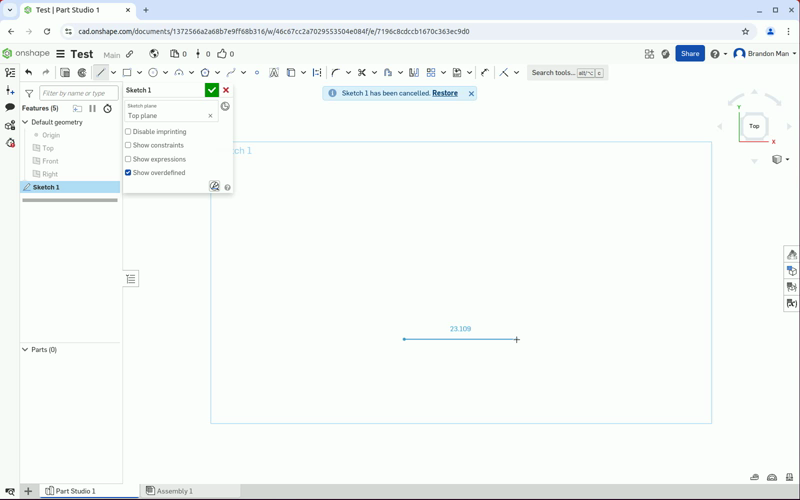
key_down(shift)
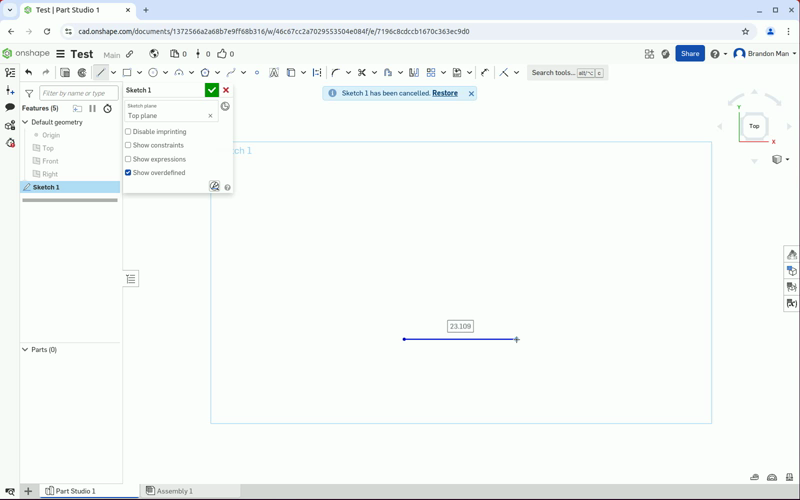
mouse_move(516, 226)
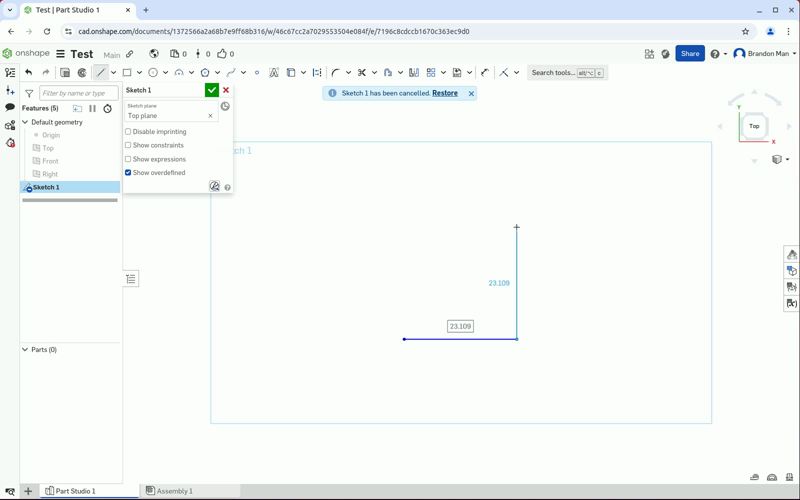
click(516, 226)
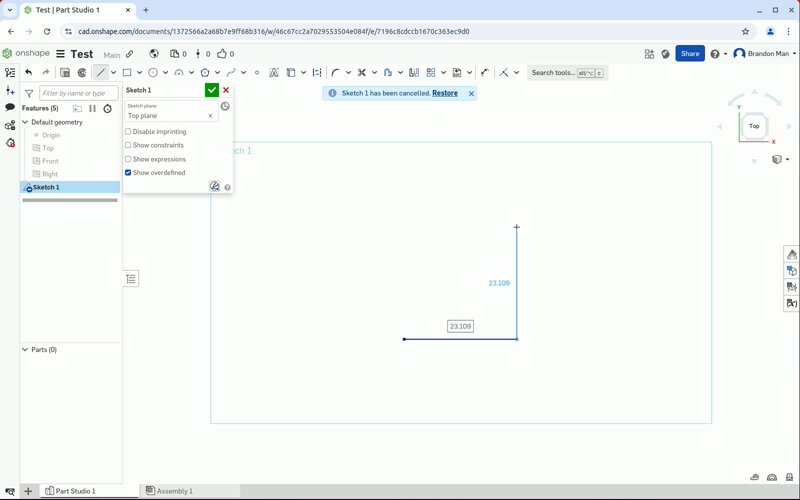
key_up(shift)
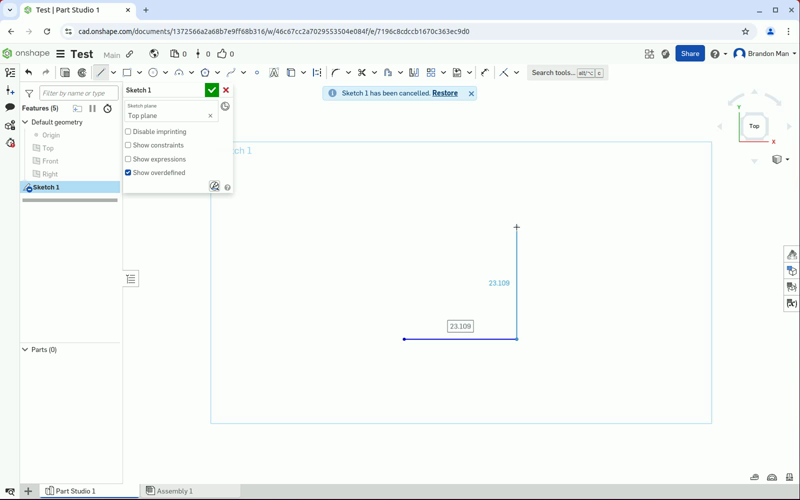
key_down(shift)
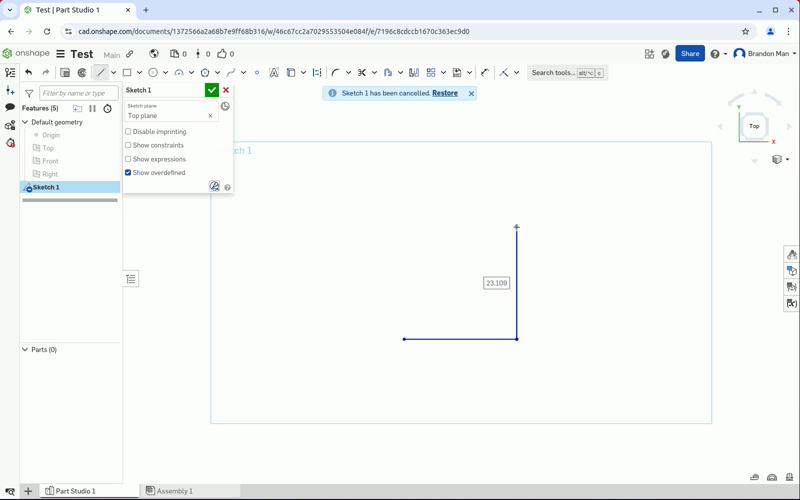
mouse_move(404, 226)
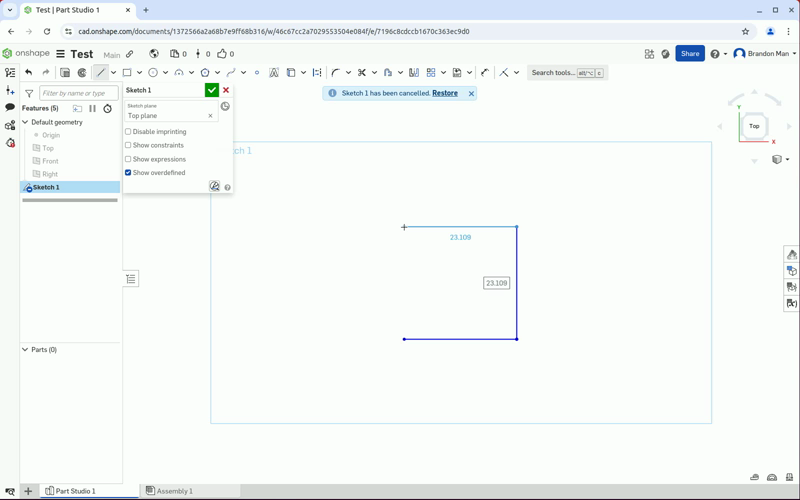
click(404, 226)
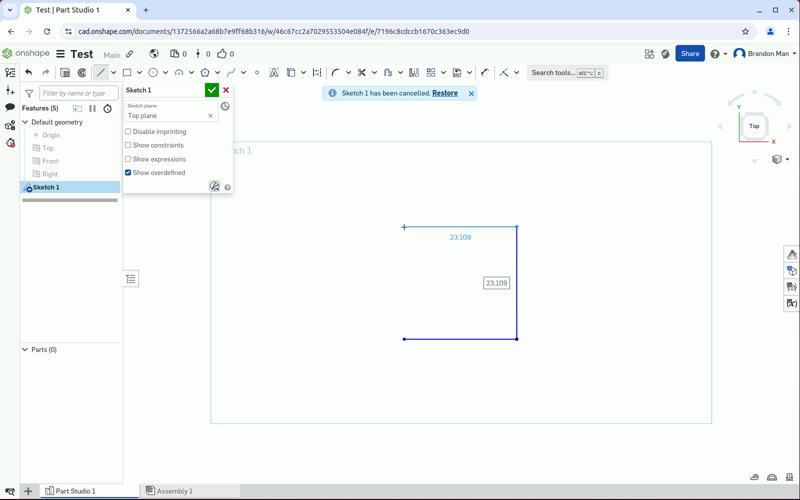
key_up(shift)
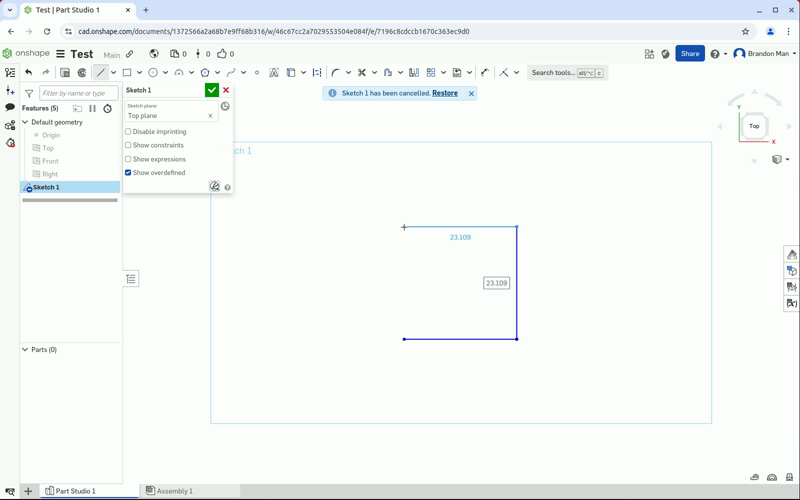
key_down(shift)
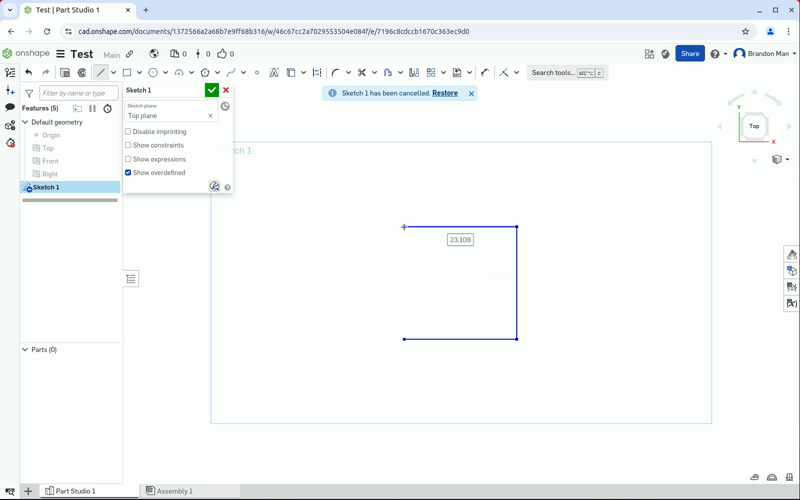
mouse_move(404, 339)
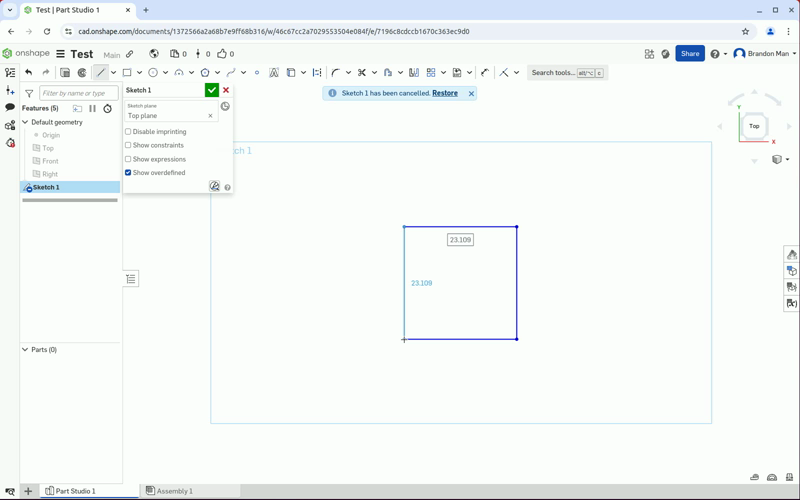
key_up(shift)
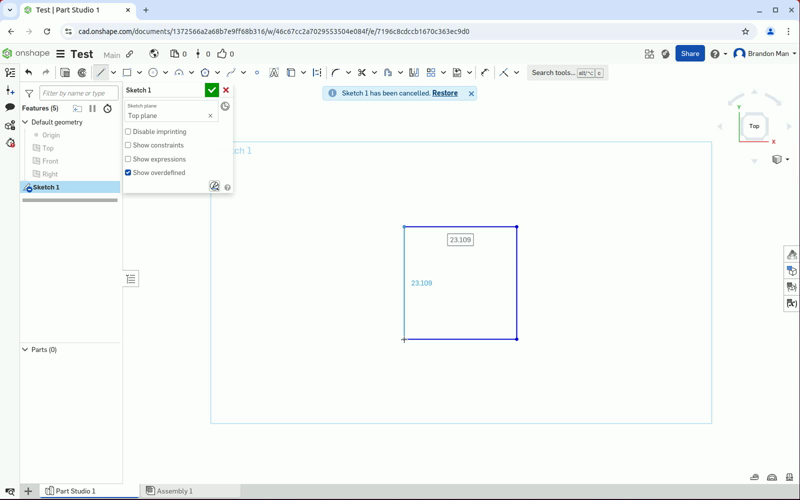
click(404, 339)
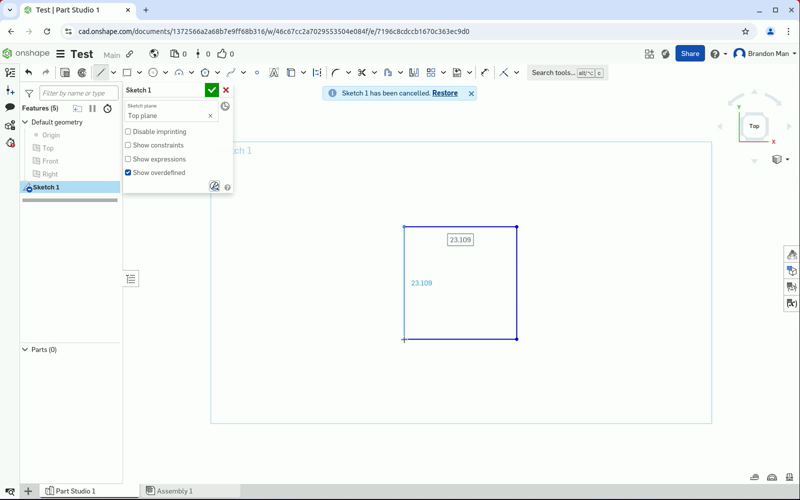
key(esc)
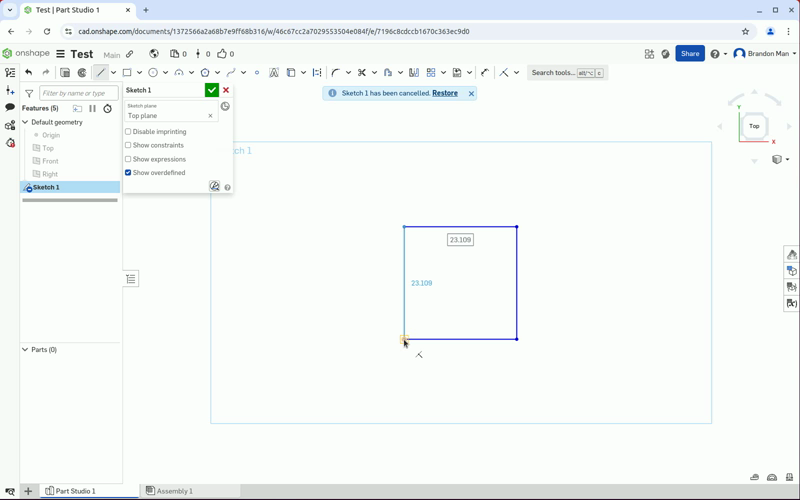
key(c)
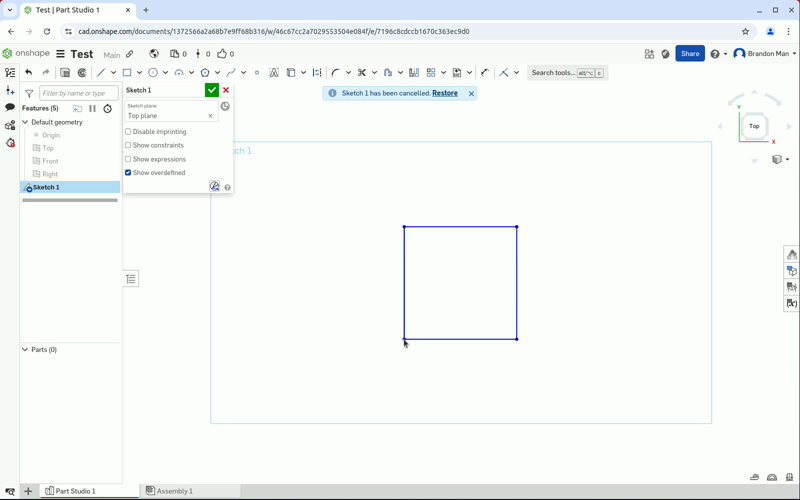
key_down(shift)
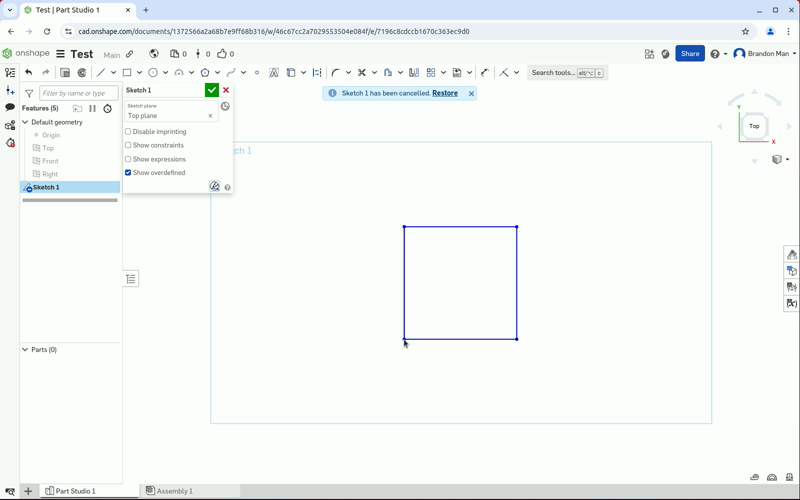
mouse_move(432, 310)
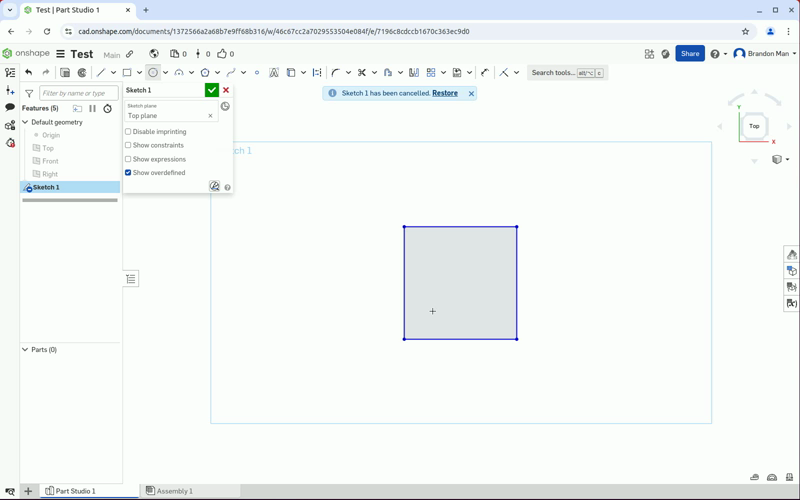
click(432, 310)
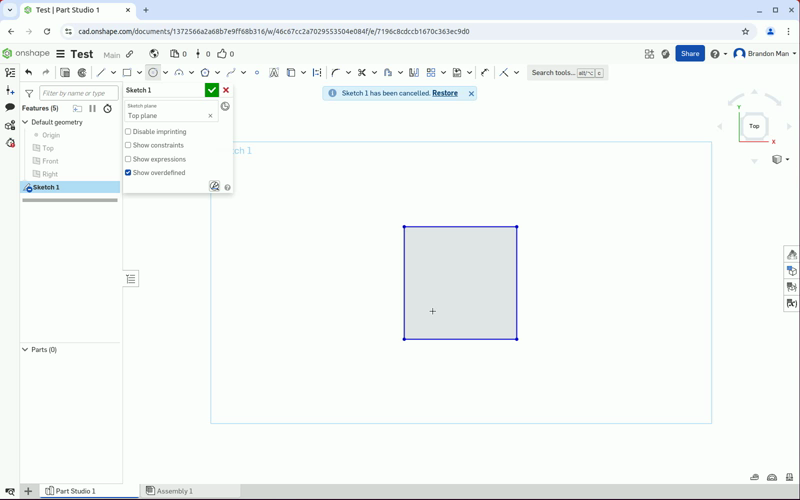
key_up(shift)
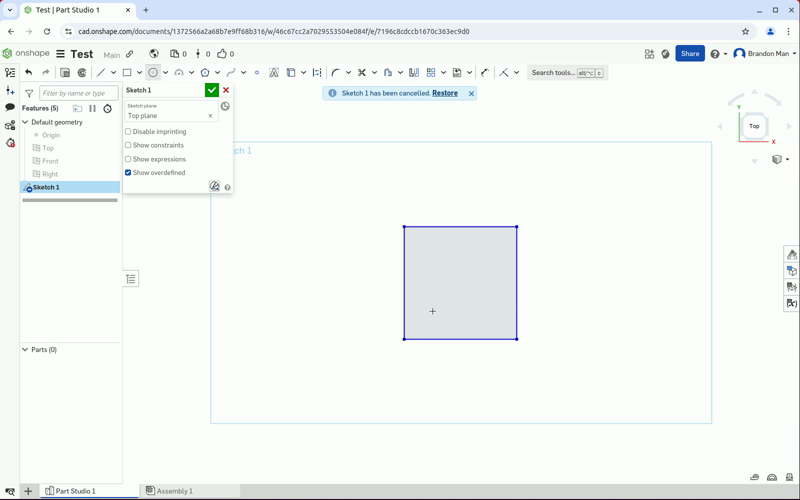
mouse_move(444, 310)
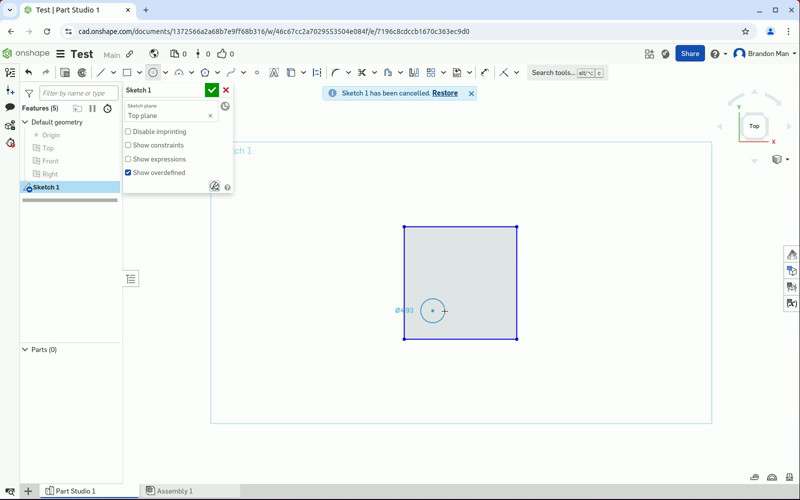
click(444, 310)
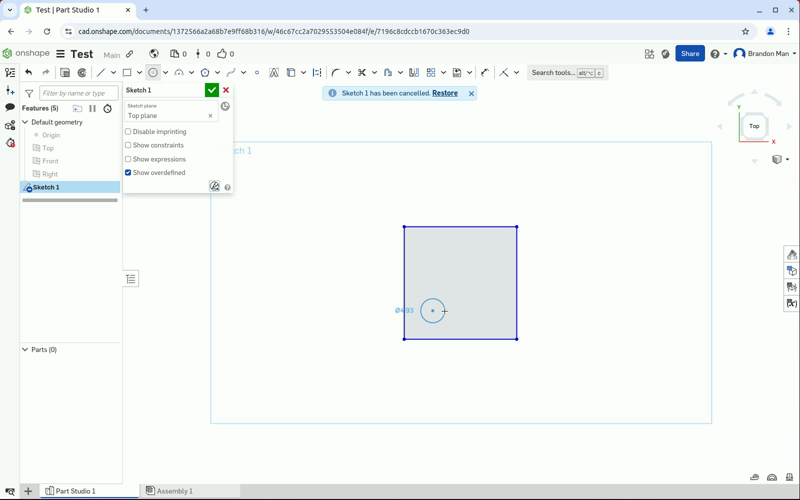
key(esc)
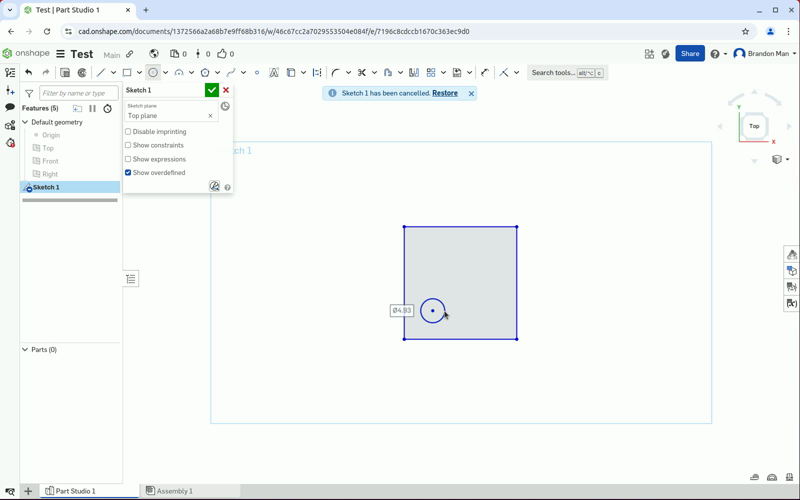
key(c)
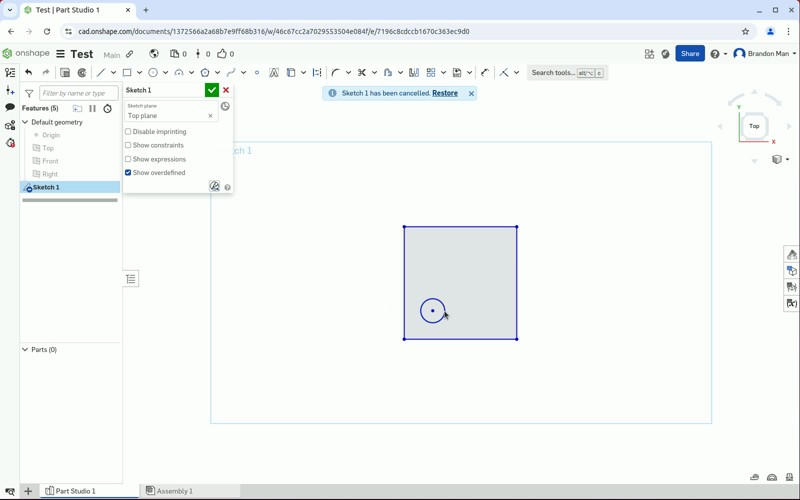
key_down(shift)
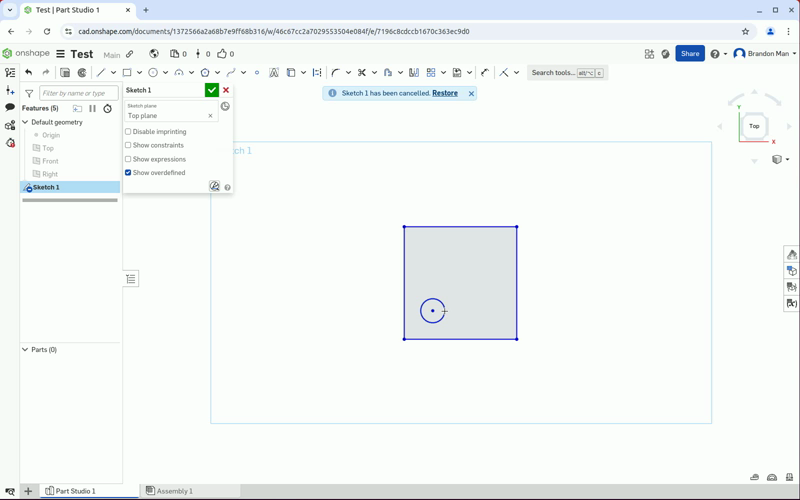
mouse_move(488, 310)
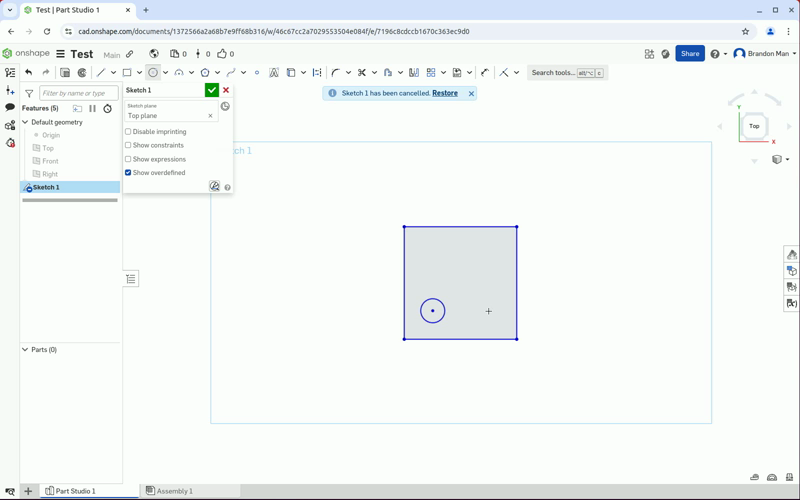
click(488, 310)
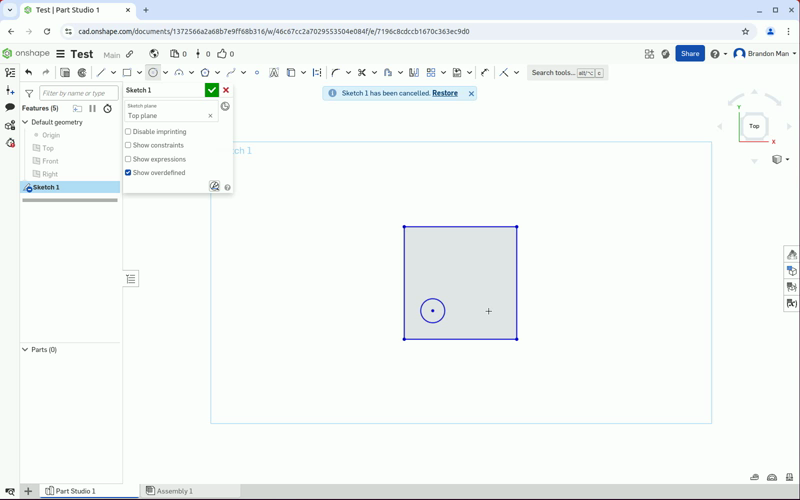
key_up(shift)
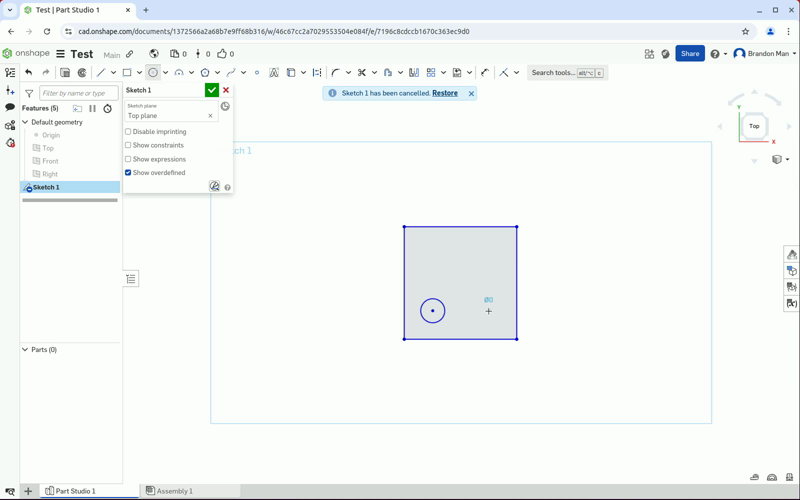
mouse_move(500, 310)
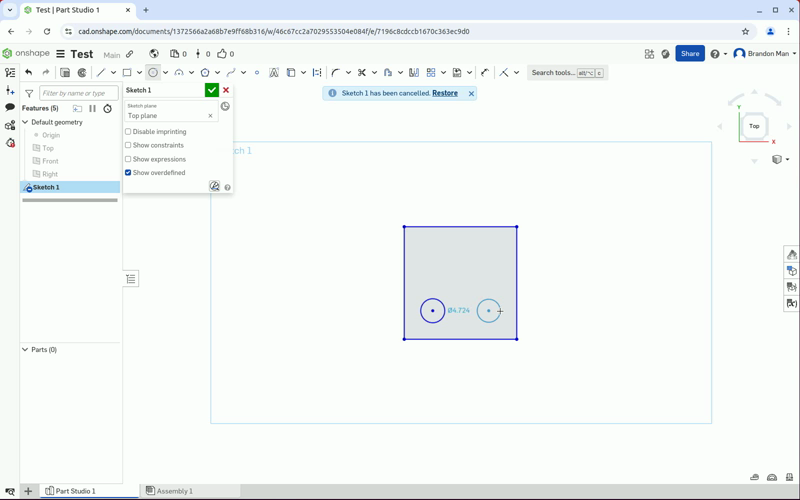
click(500, 310)
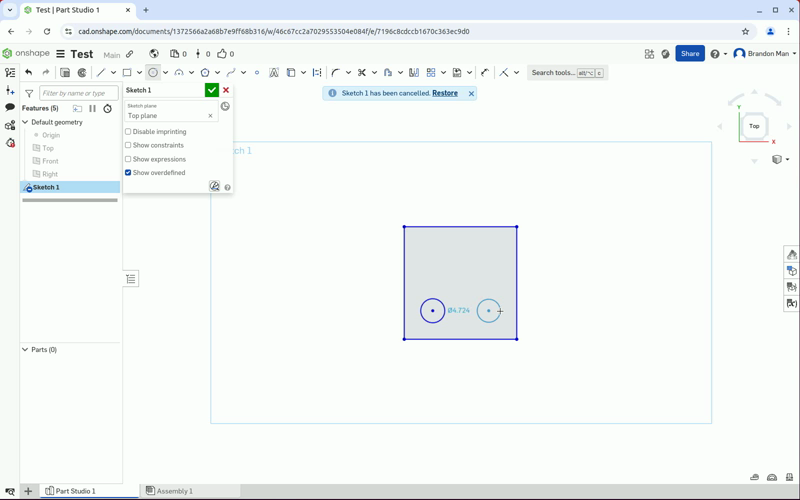
key(esc)
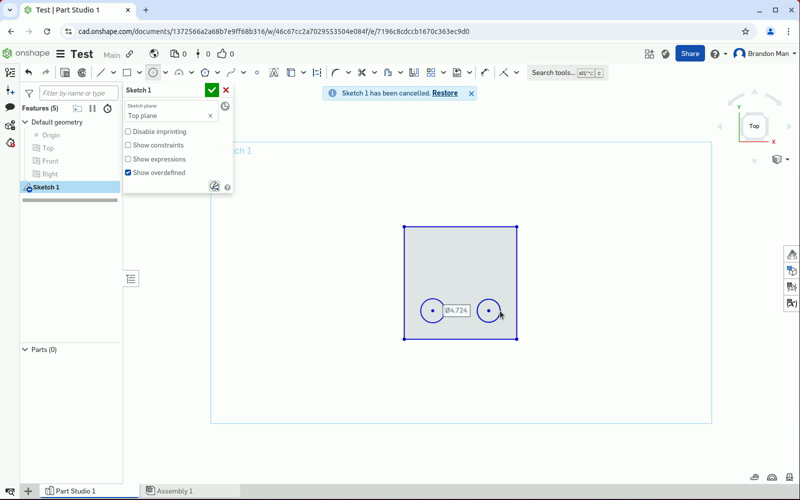
mouse_move(452, 292)
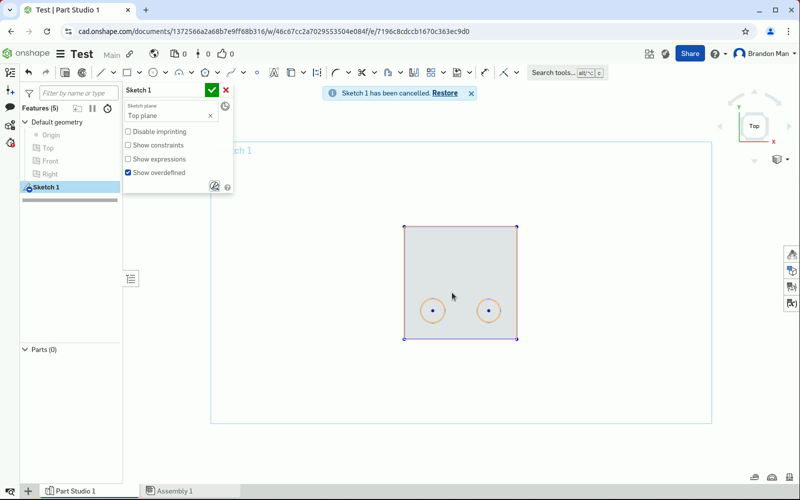
click(452, 292)
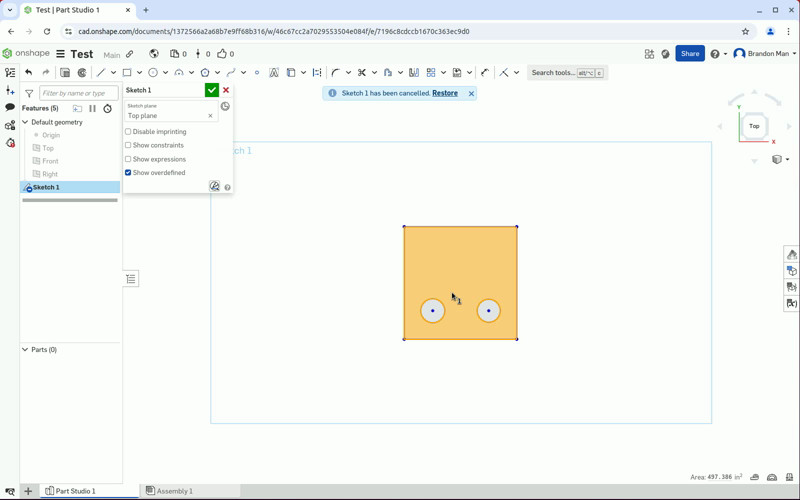
mouse_move(73, 352)
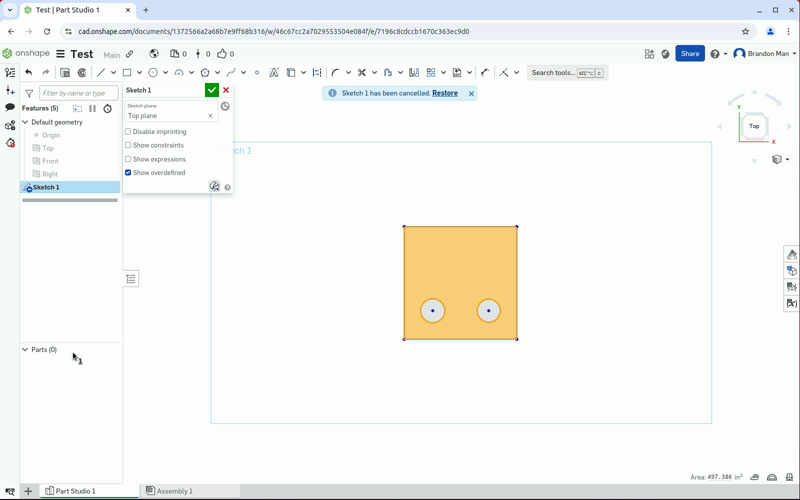
key(shift+y)
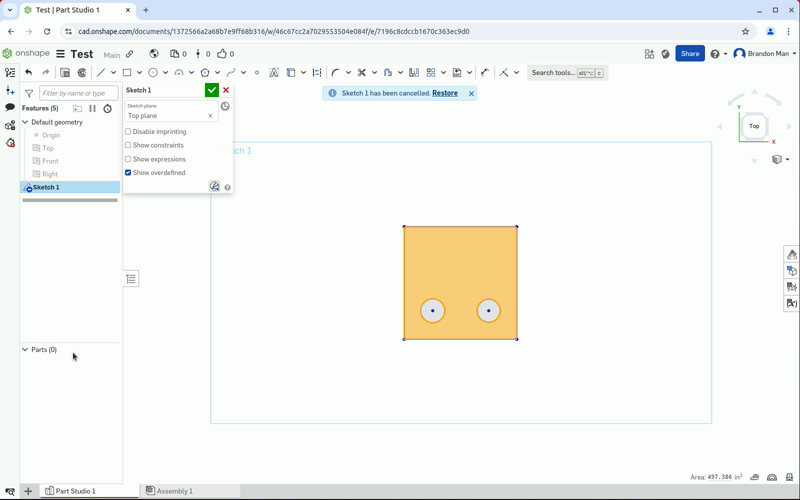
key(shift+e)
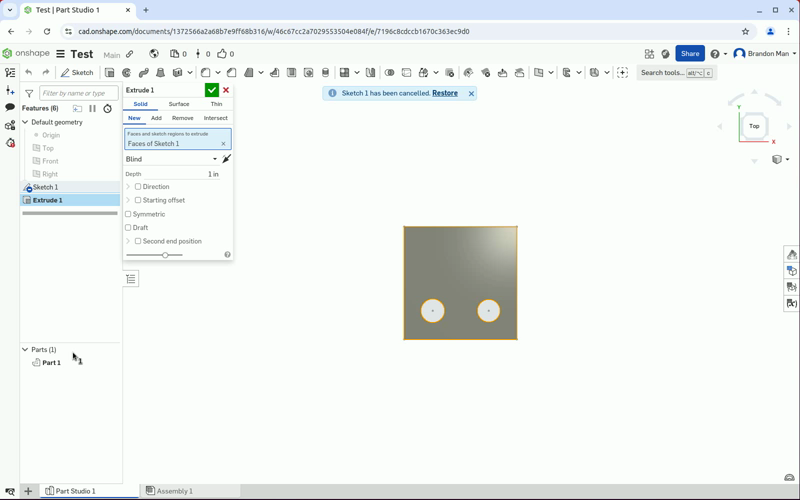
mouse_move(143, 106)
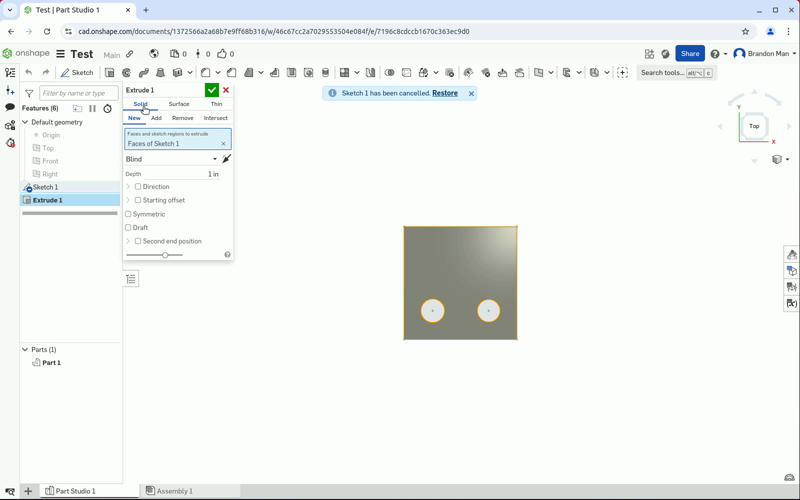
click(143, 106)
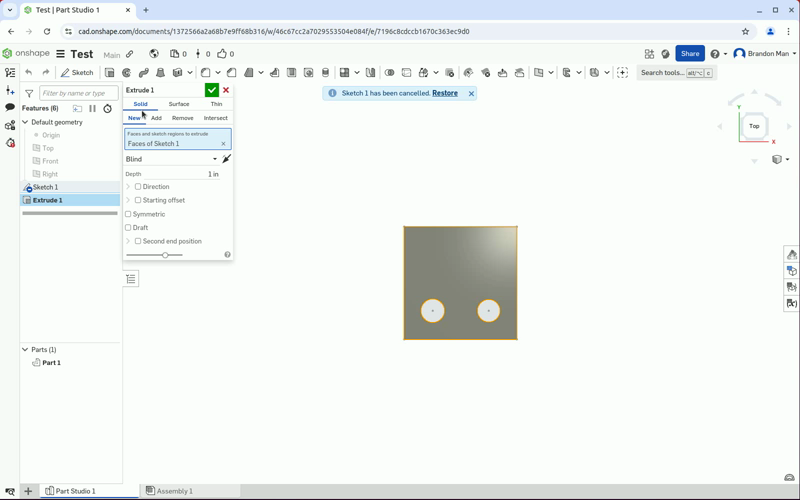
mouse_move(137, 120)
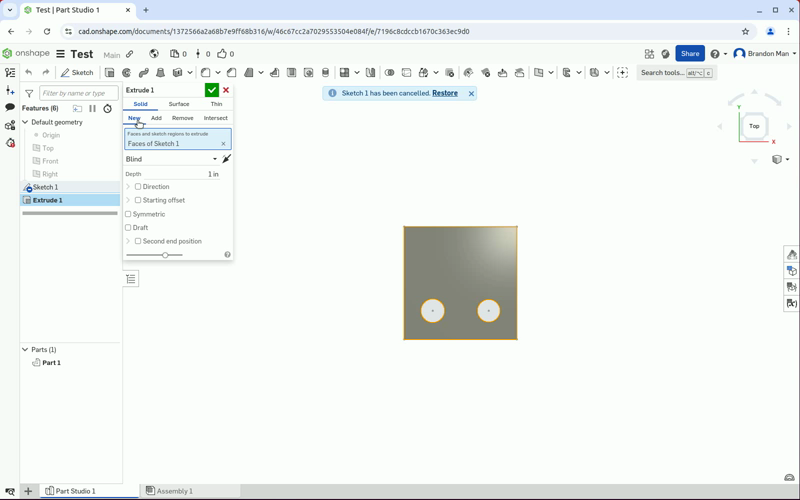
click(137, 120)
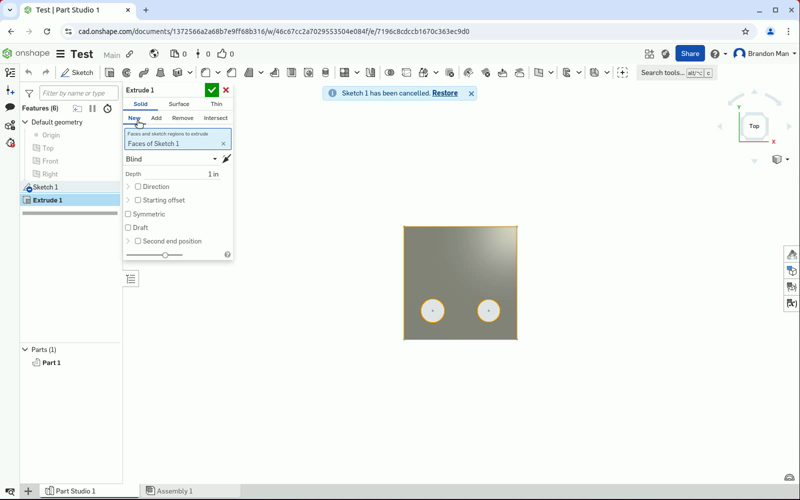
key(tab, 4)
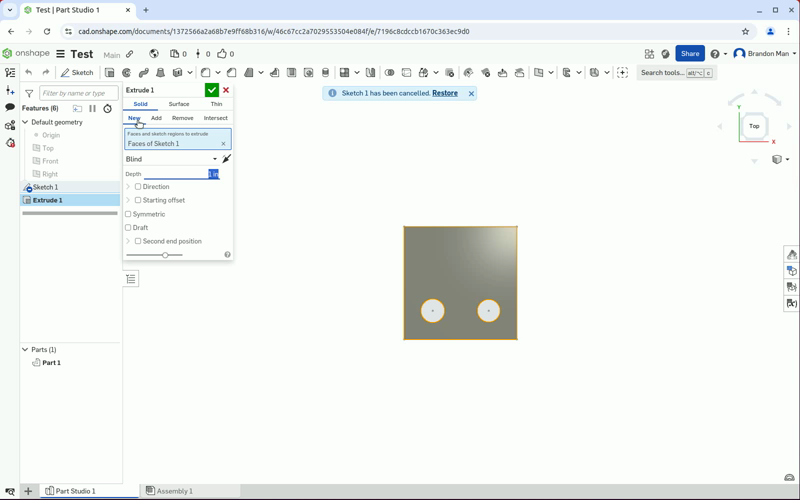
text(-3.129)
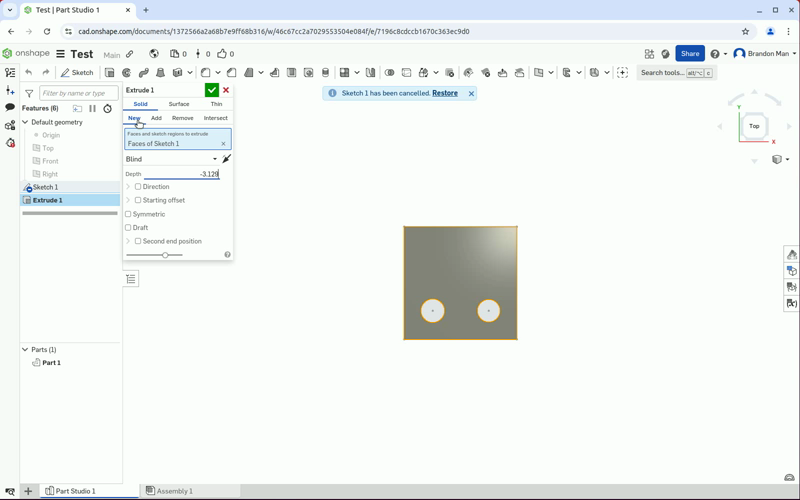
key(enter)
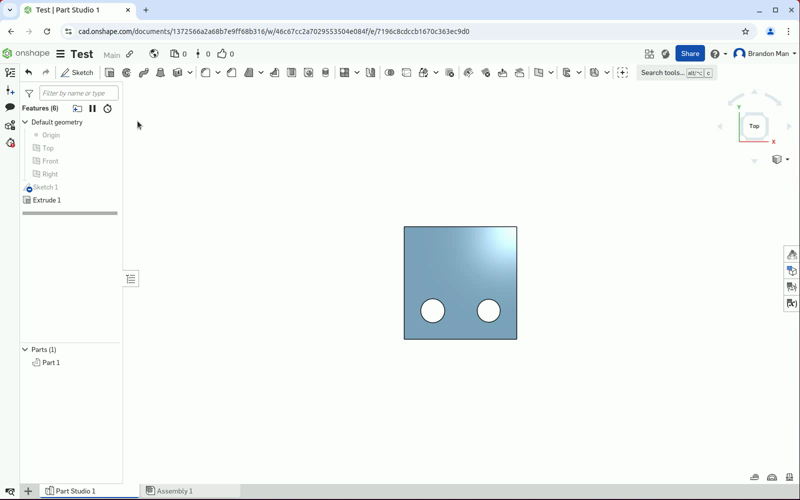
key(shift+h)
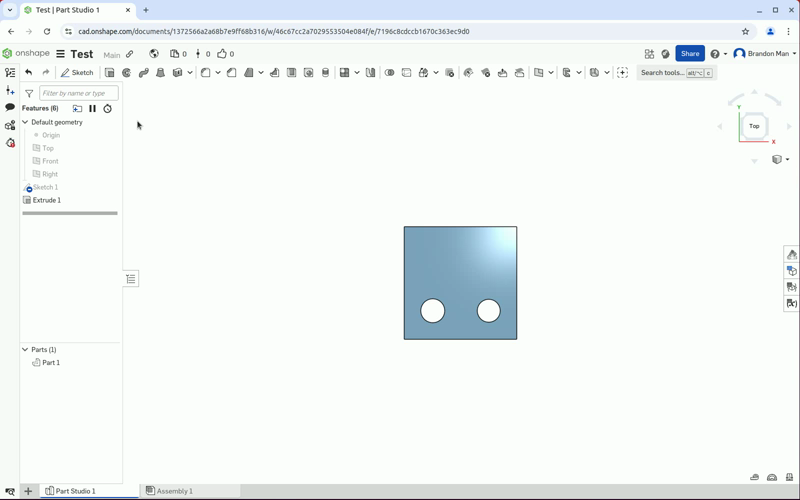
key(shift+h)
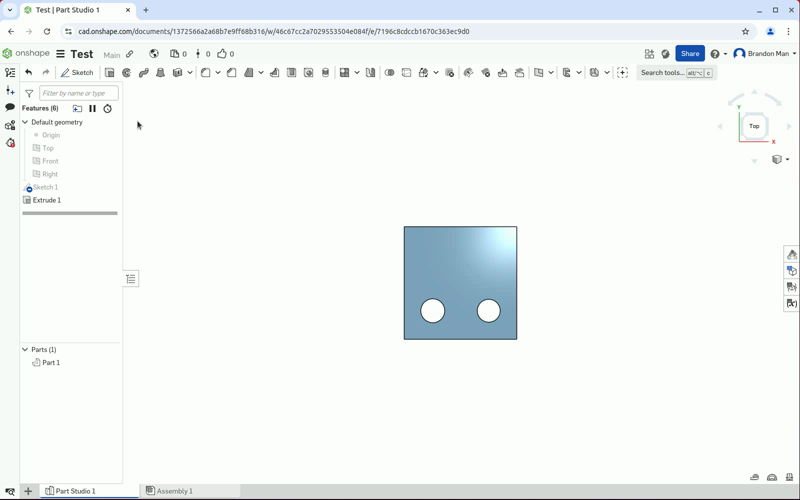
mouse_move(73, 189)
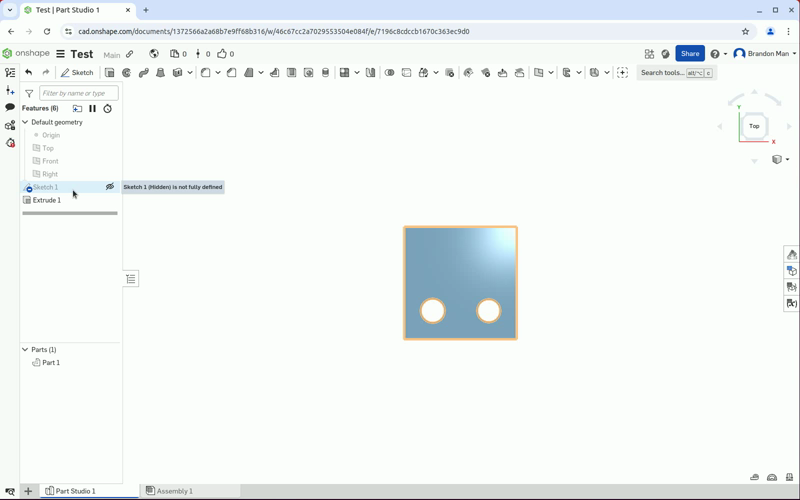
click(73, 189)
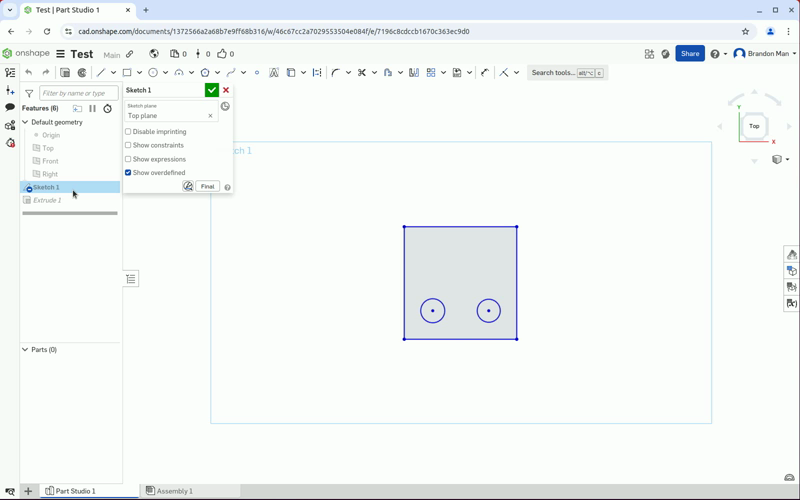
mouse_move(229, 92)
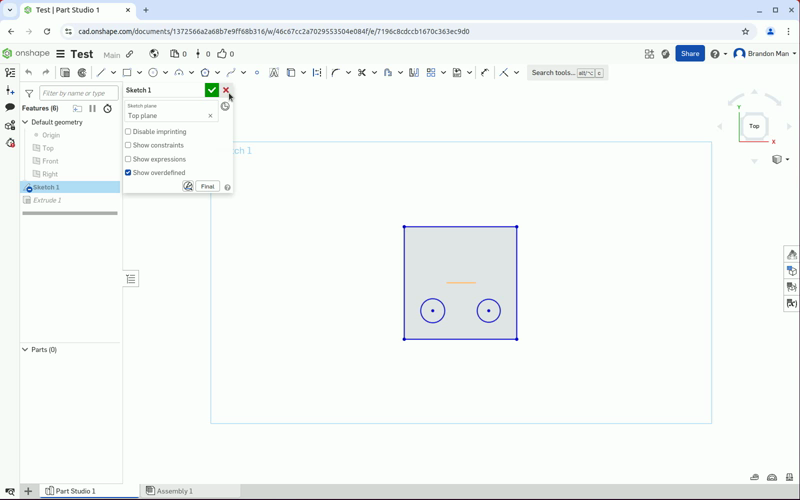
click(229, 92)
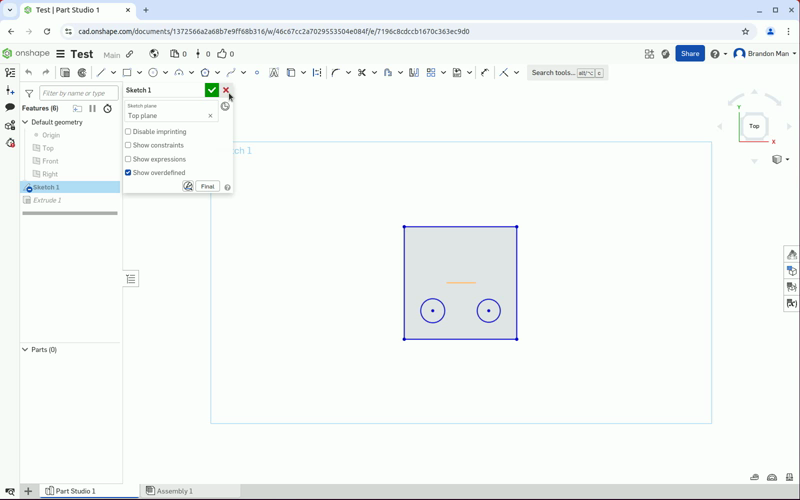
key(shift+s)
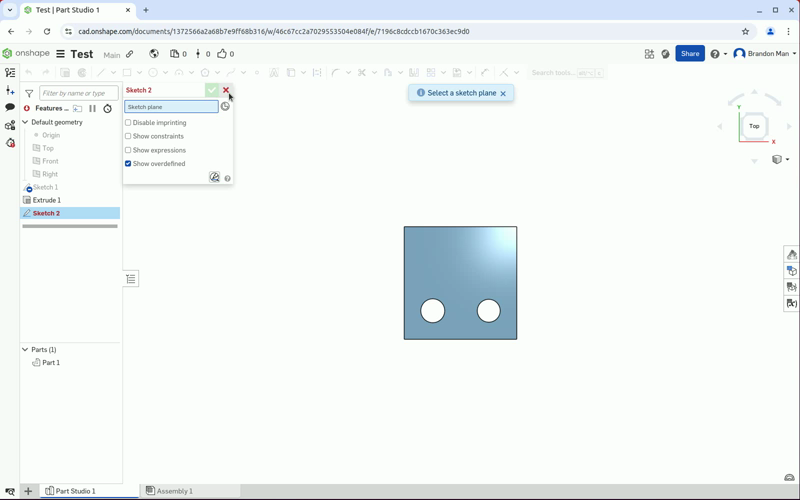
mouse_move(73, 150)
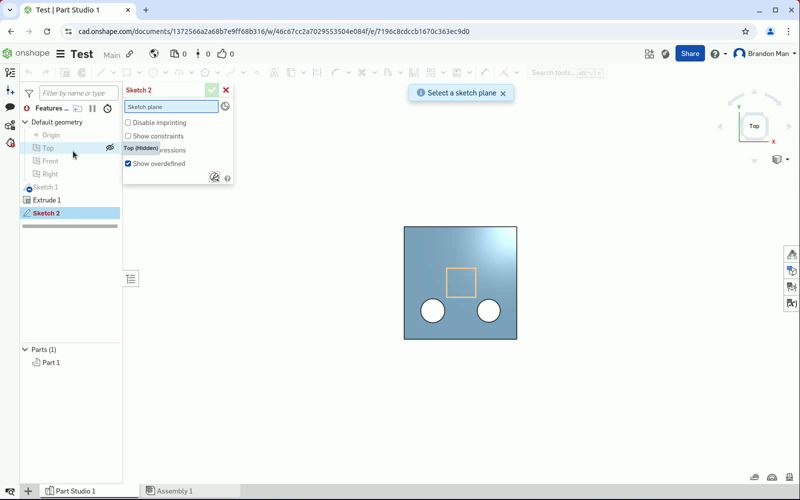
click(73, 150)
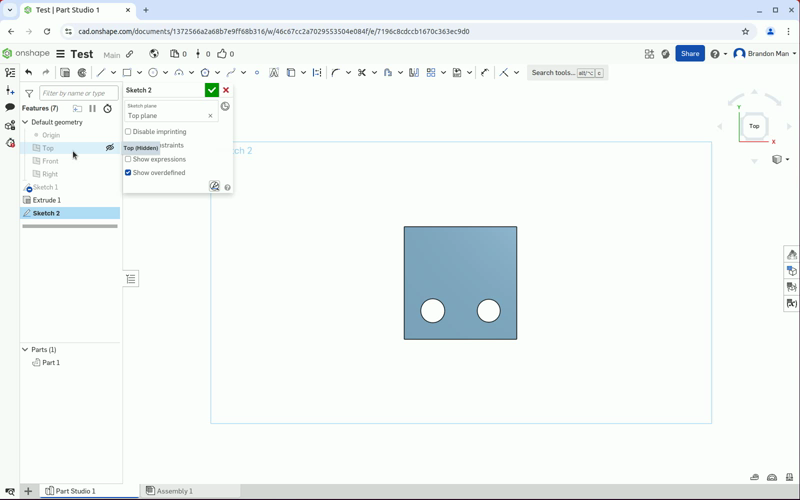
mouse_move(73, 352)
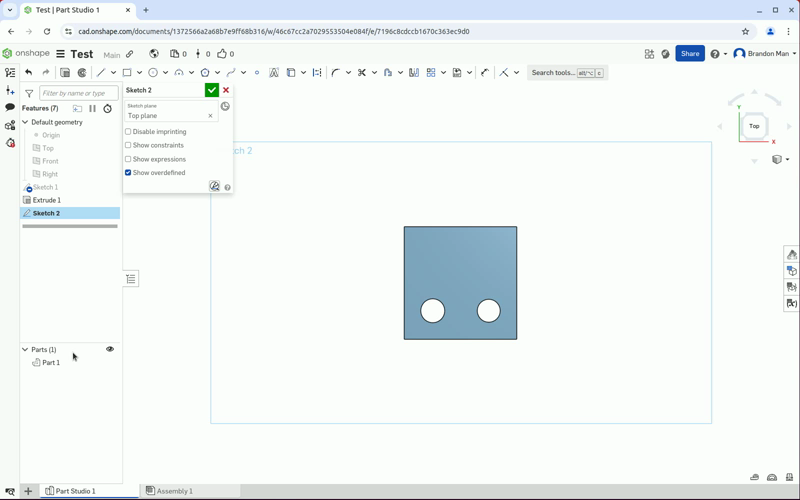
key(y)
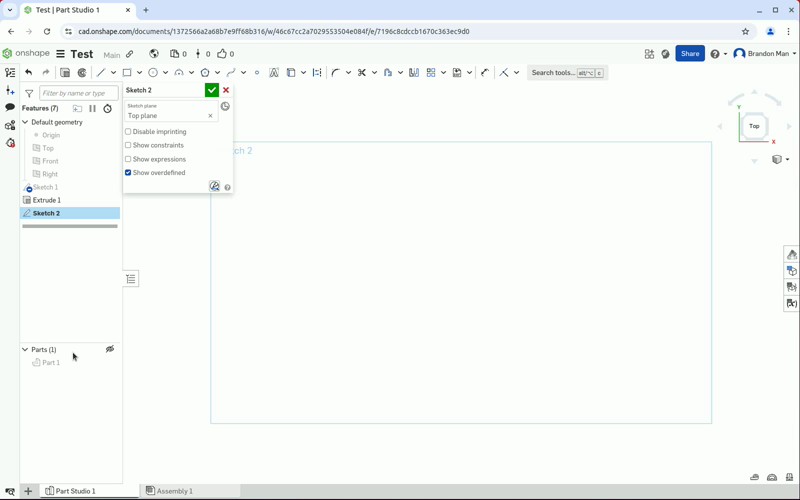
key(c)
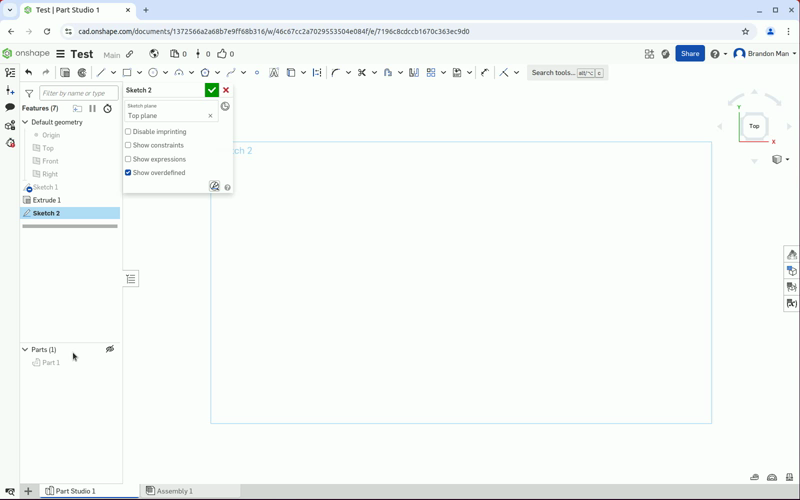
key_down(shift)
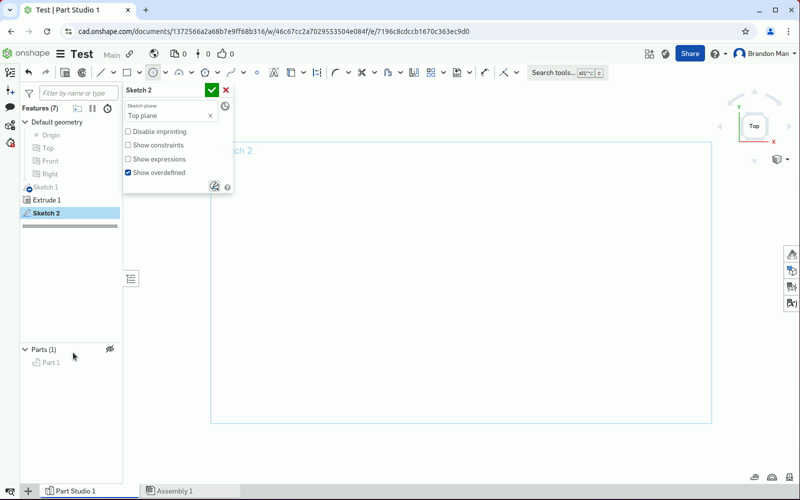
mouse_move(432, 311)
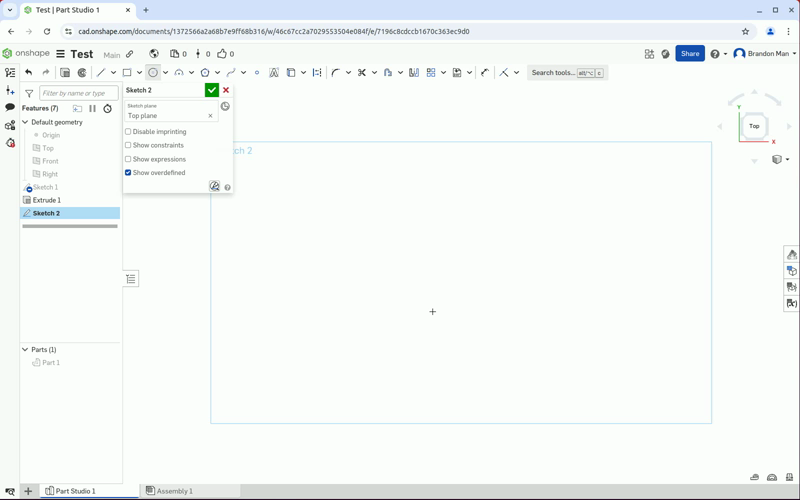
click(432, 311)
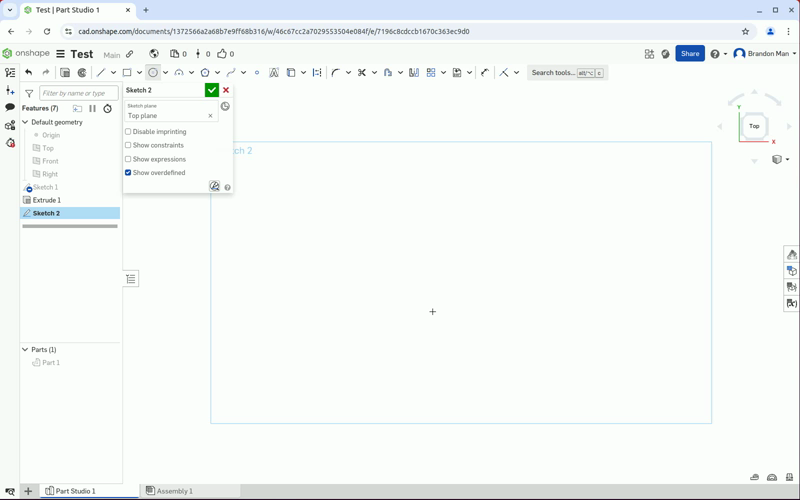
key_up(shift)
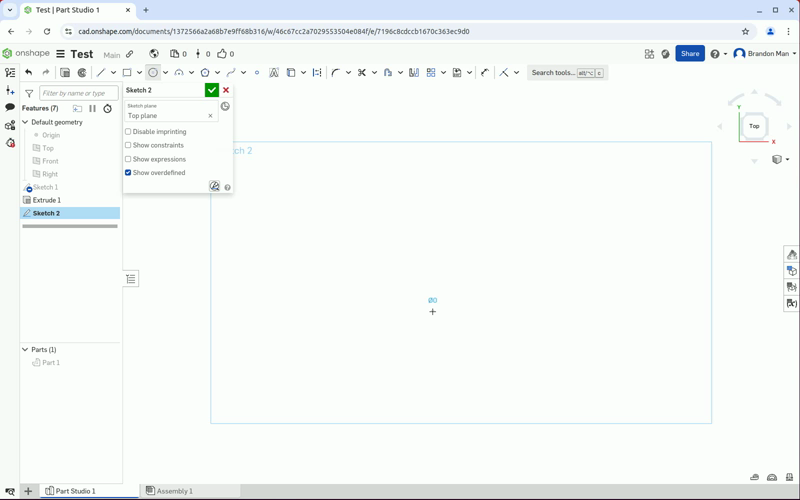
mouse_move(444, 311)
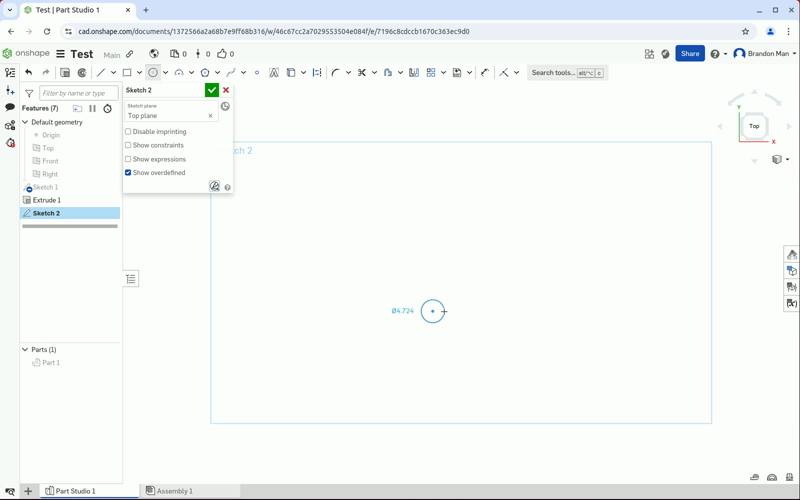
click(444, 311)
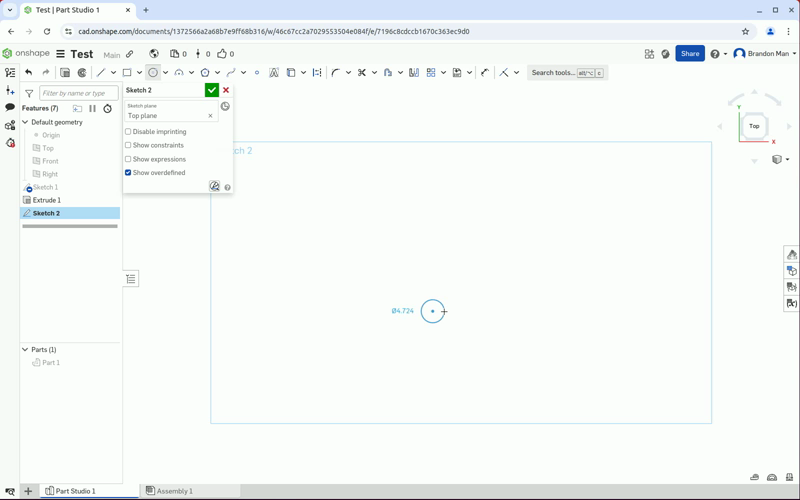
key(esc)
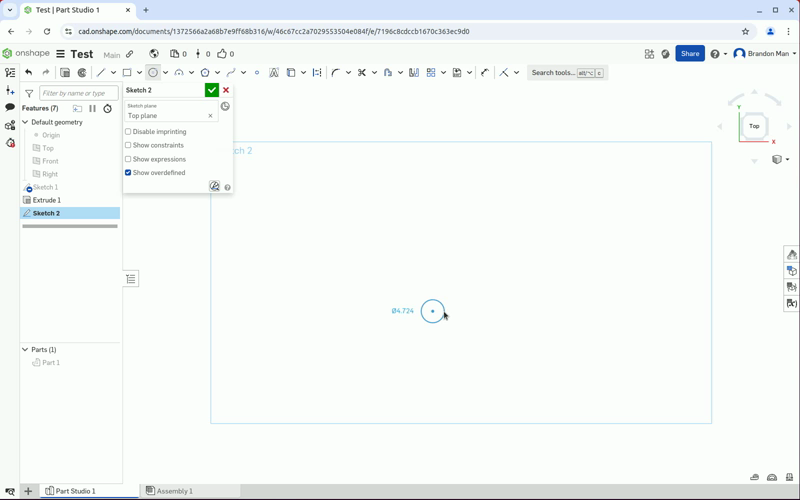
key(c)
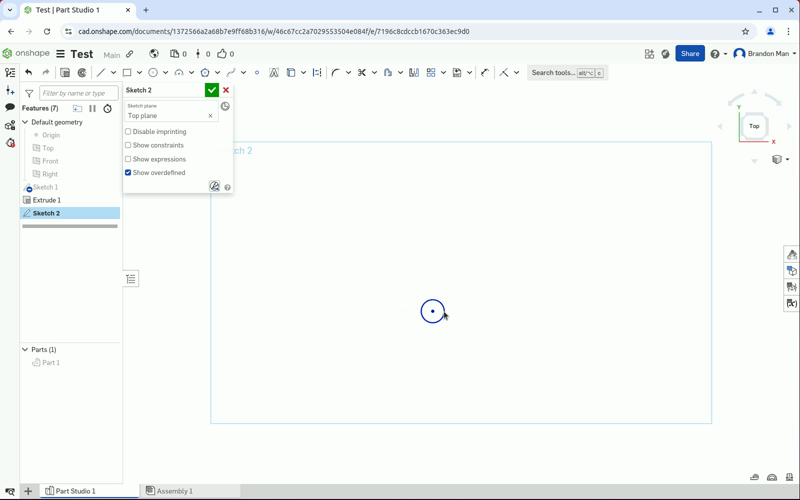
key_down(shift)
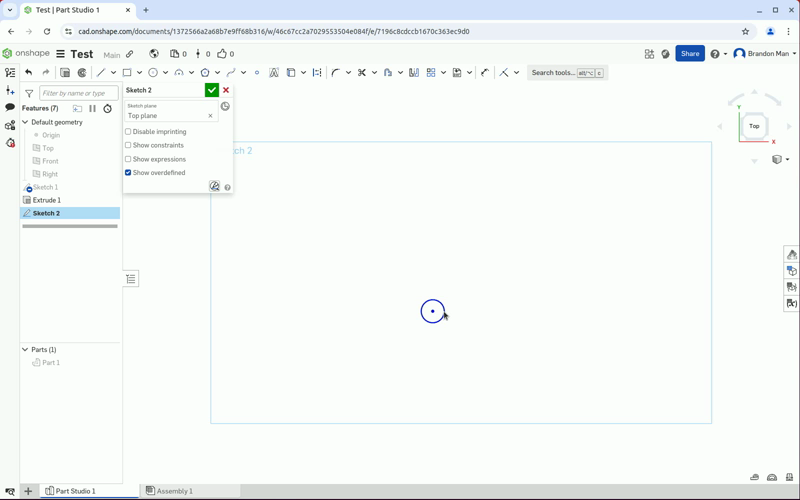
mouse_move(432, 311)
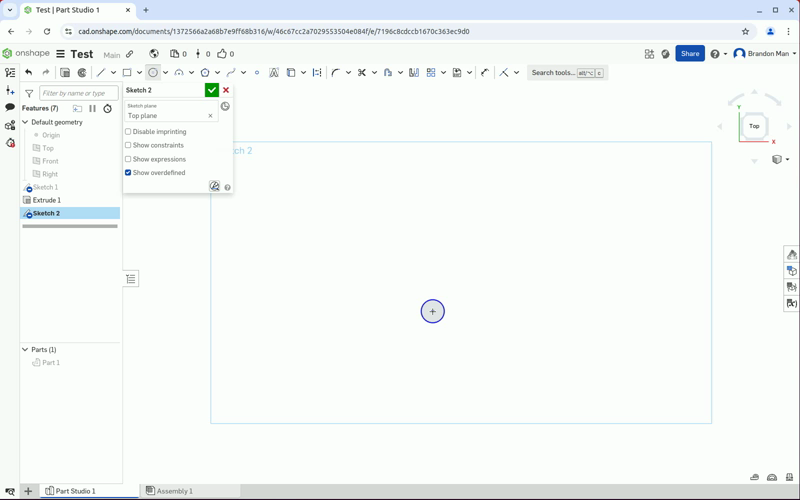
click(432, 311)
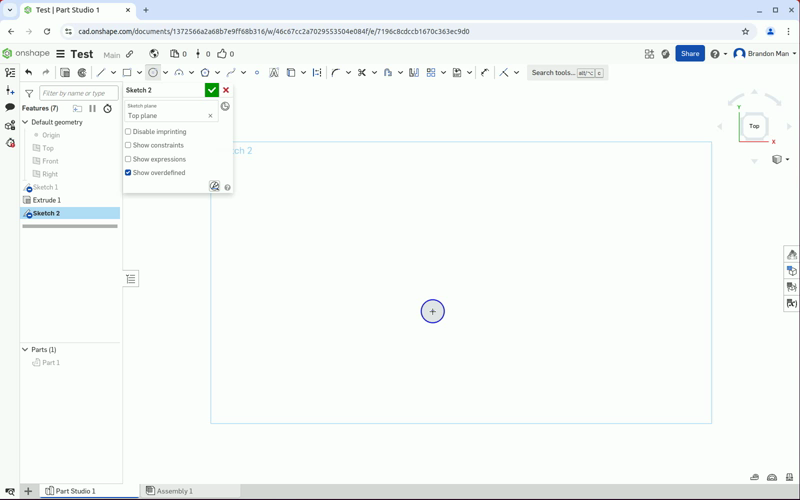
key_up(shift)
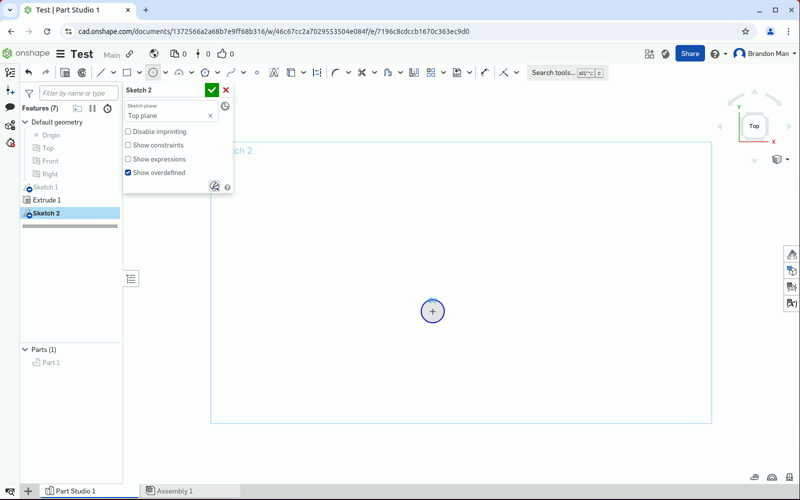
mouse_move(440, 311)
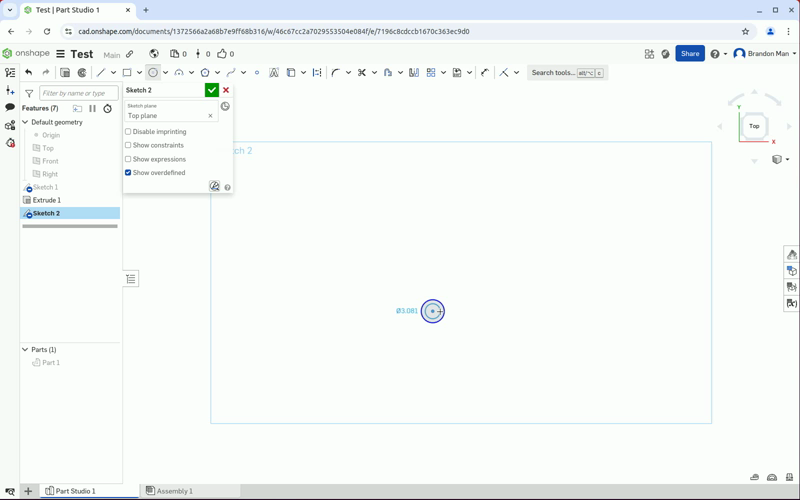
scroll(6)
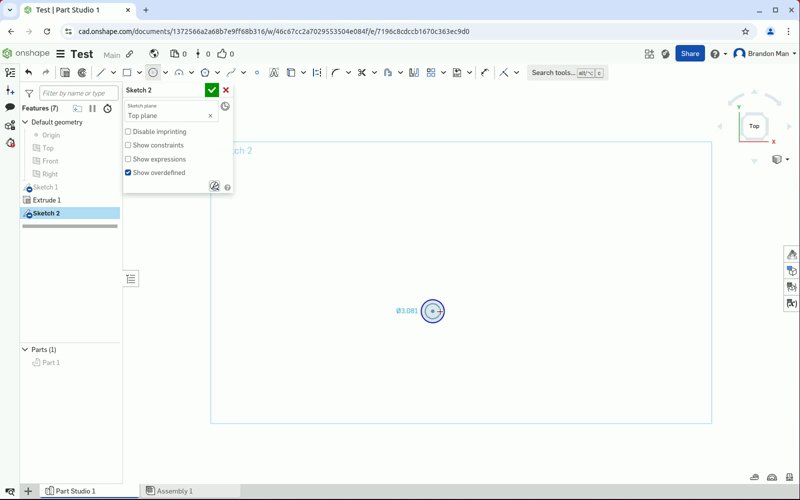
scroll(6)
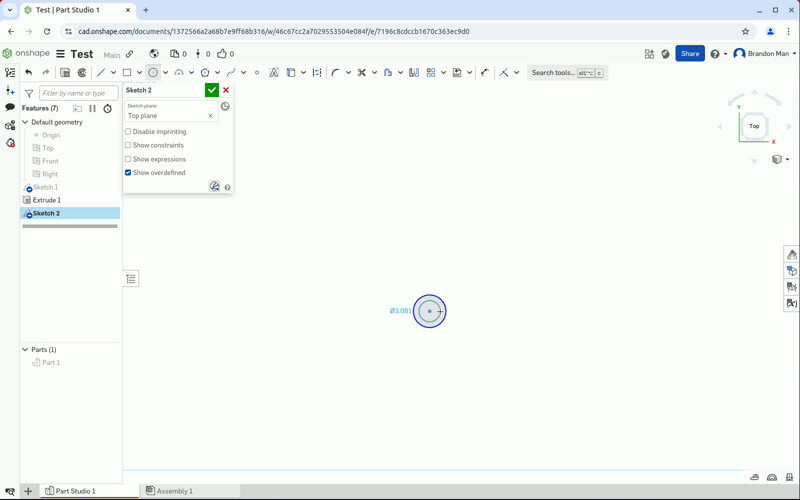
scroll(6)
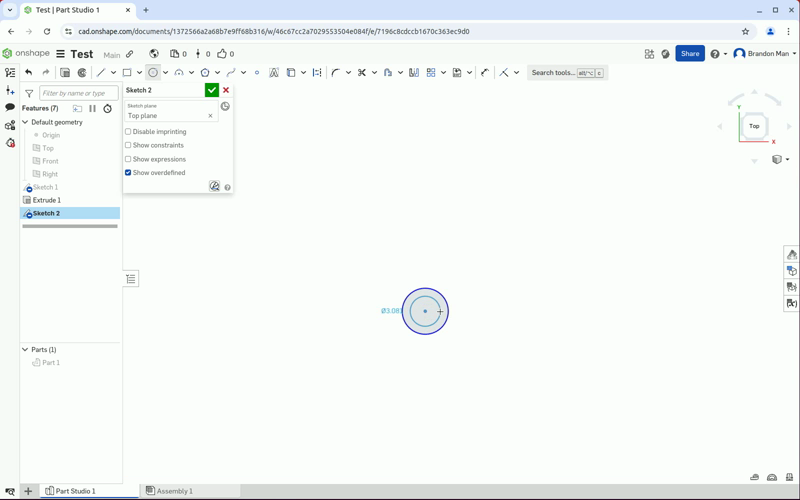
scroll(6)
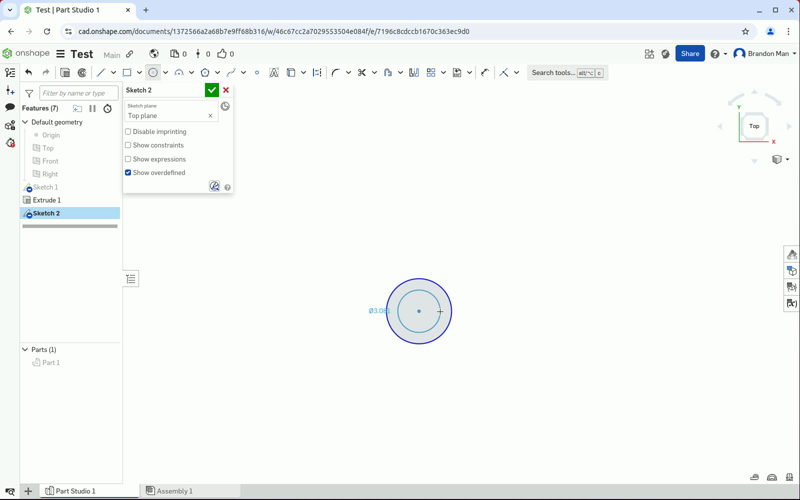
scroll(6)
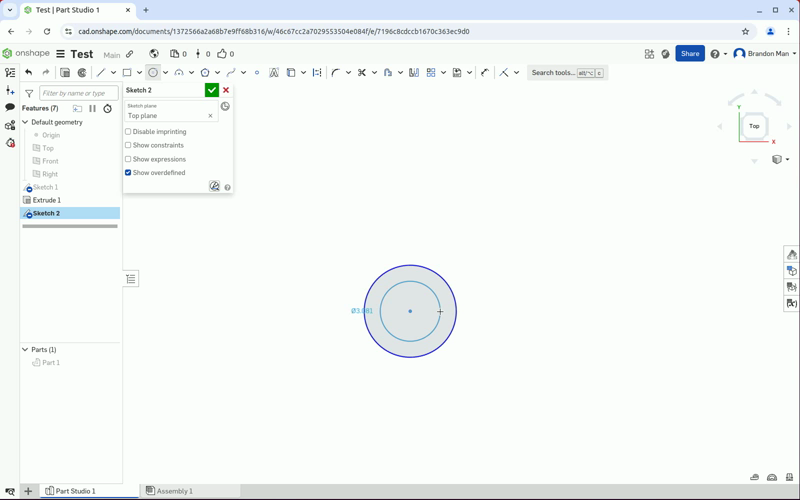
scroll(6)
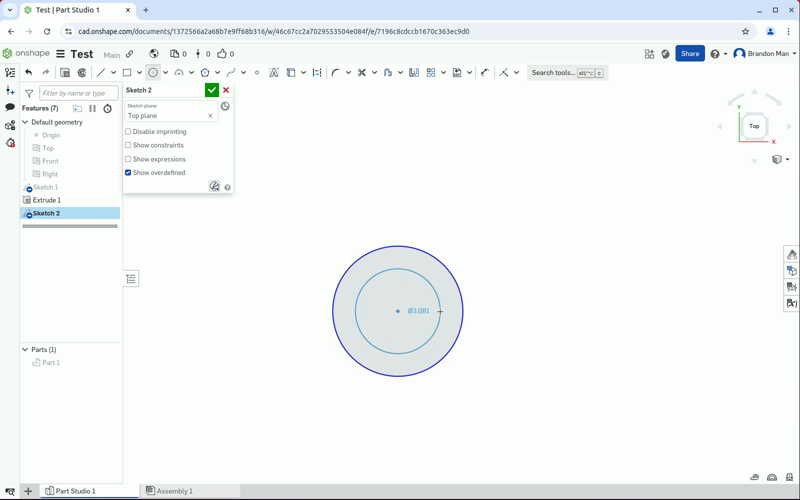
scroll(6)
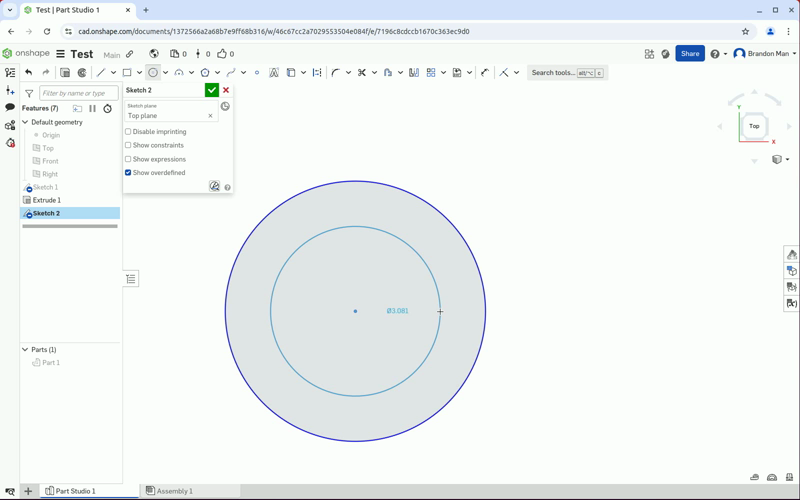
click(440, 311)
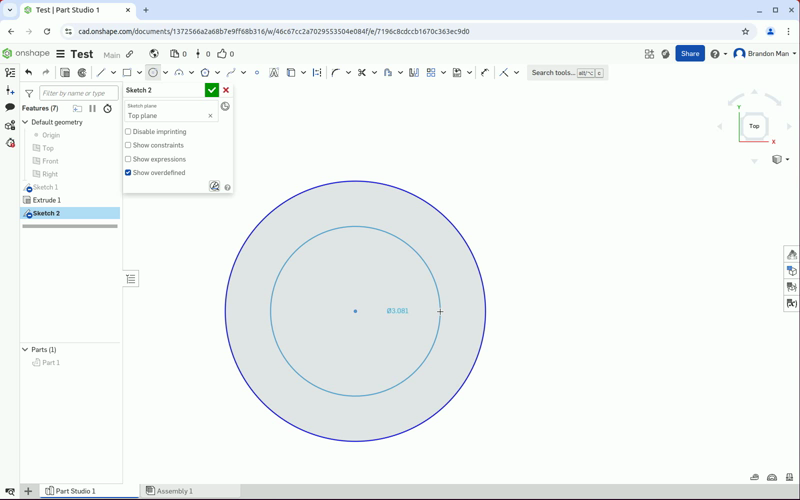
scroll(-6)
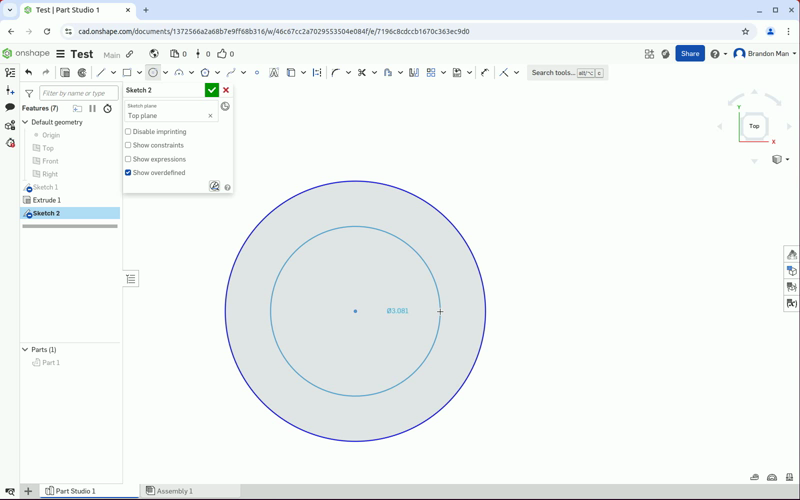
scroll(-6)
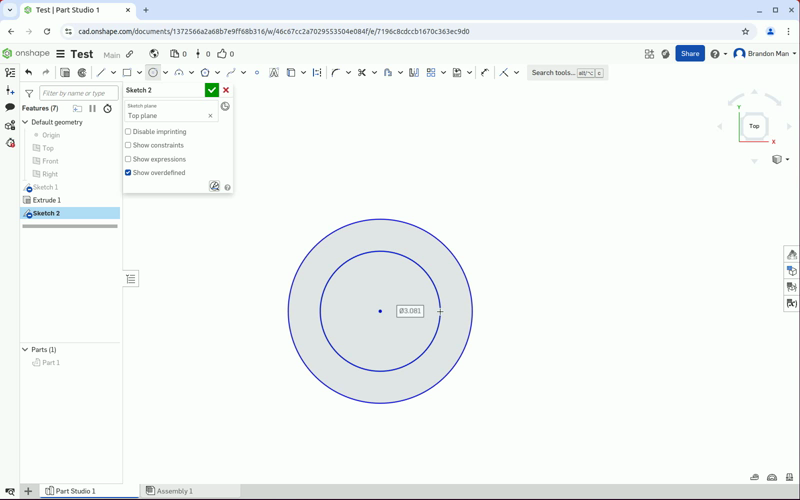
scroll(-6)
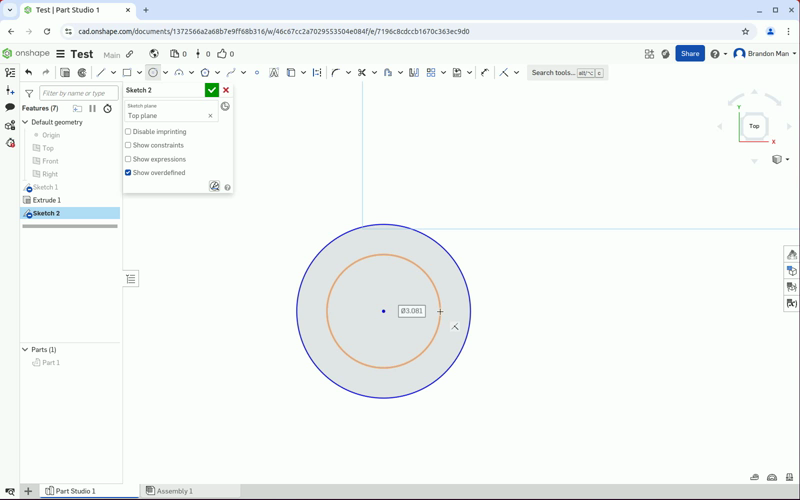
scroll(-6)
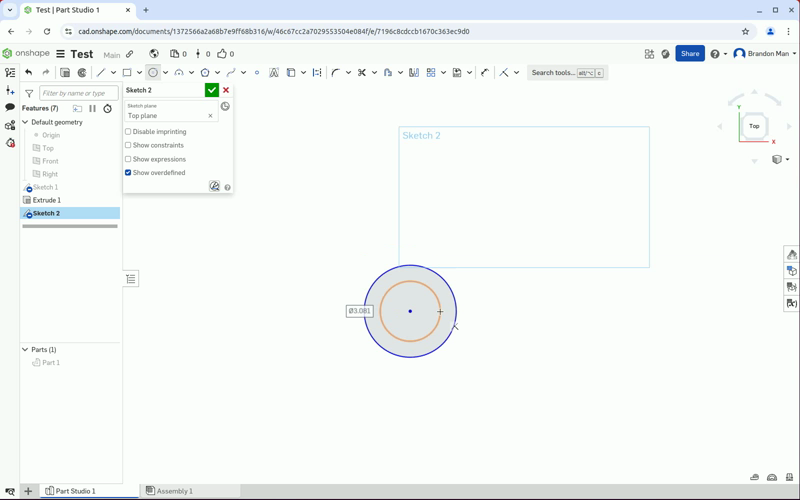
scroll(-6)
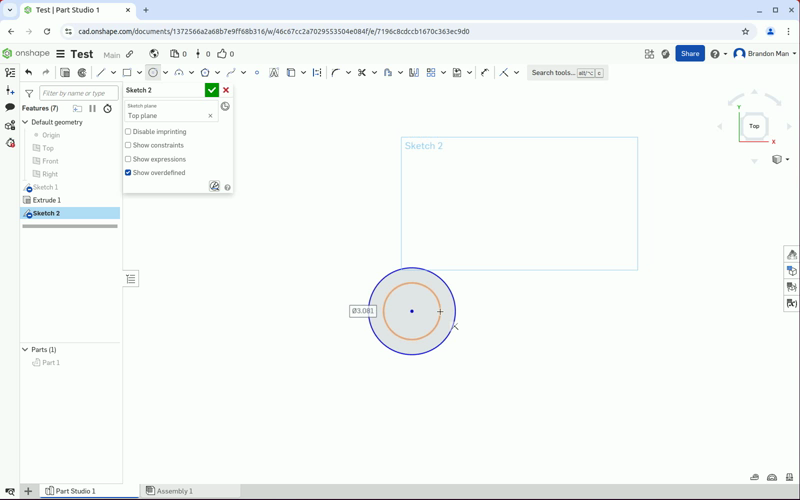
scroll(-6)
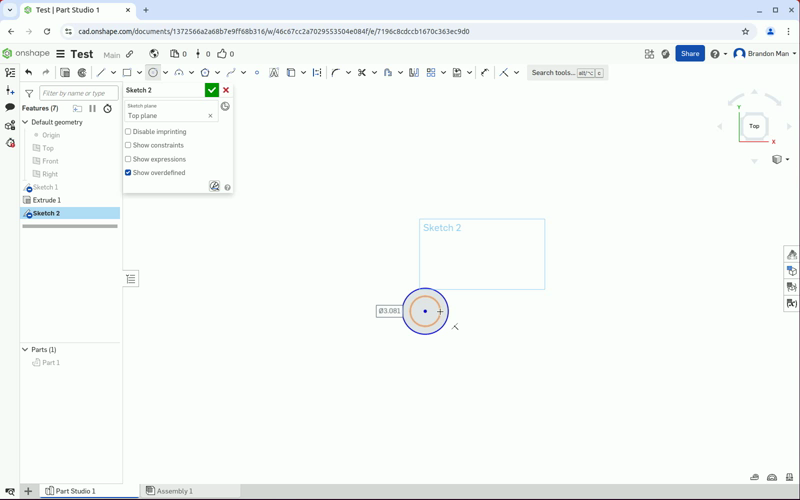
scroll(-6)
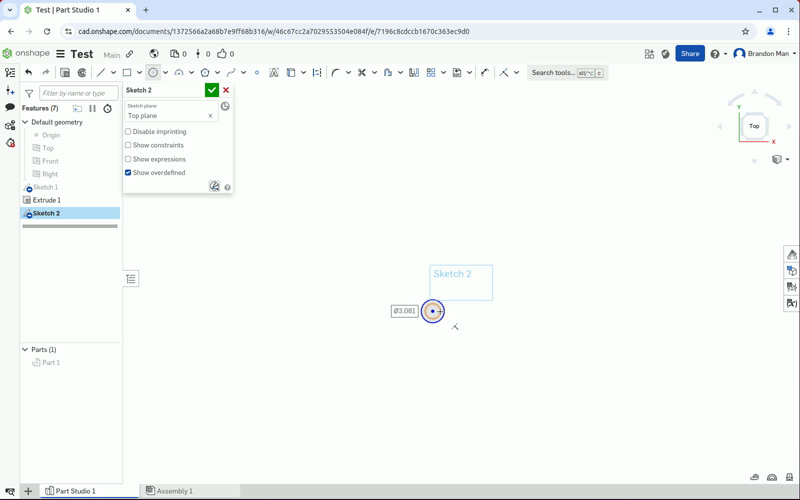
key(esc)
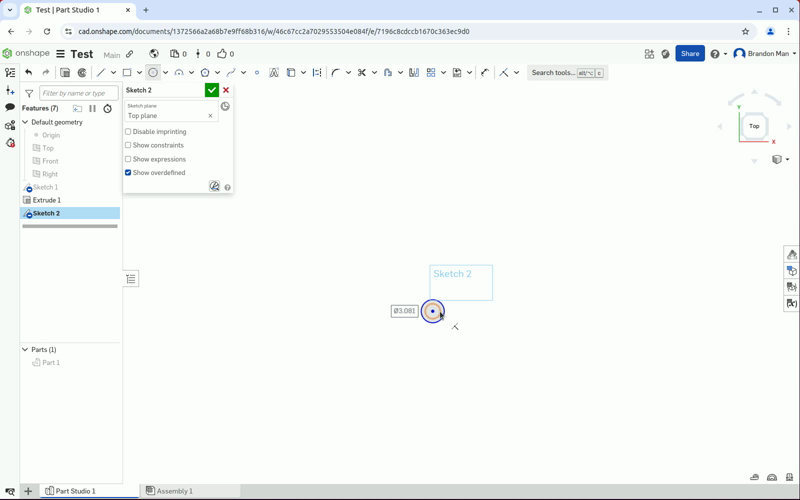
mouse_move(430, 321)
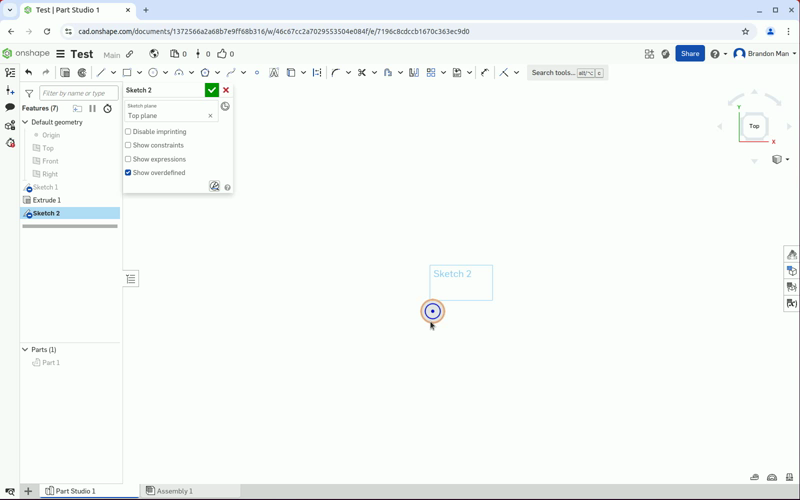
scroll(6)
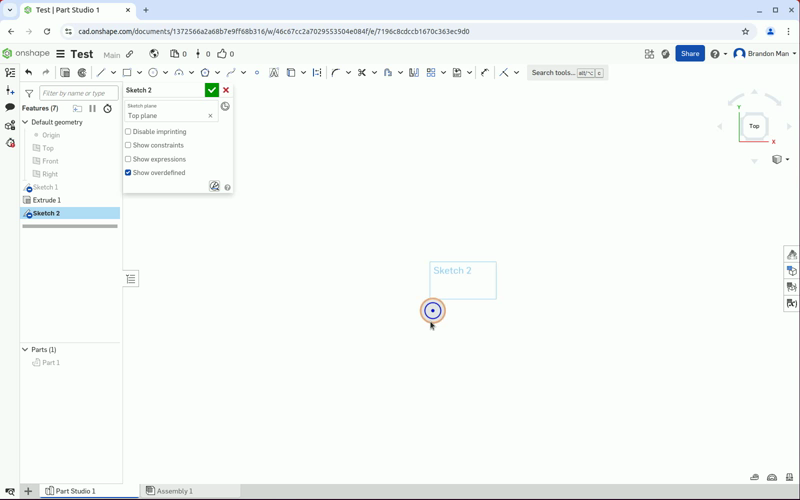
scroll(6)
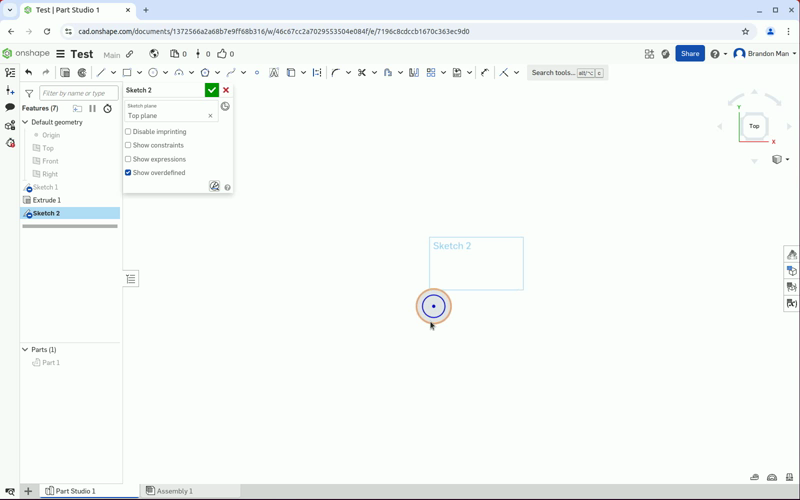
scroll(6)
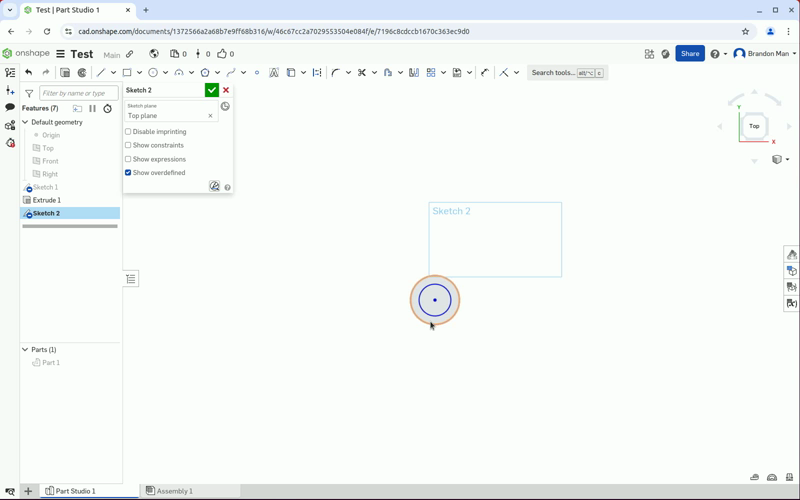
scroll(6)
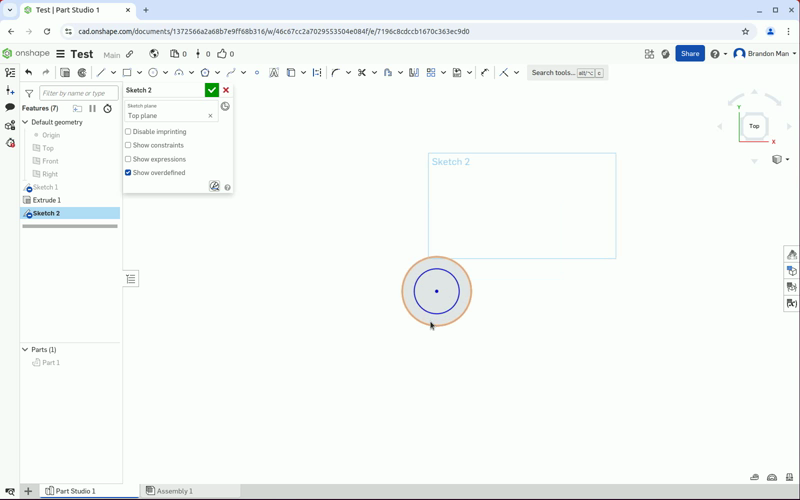
scroll(6)
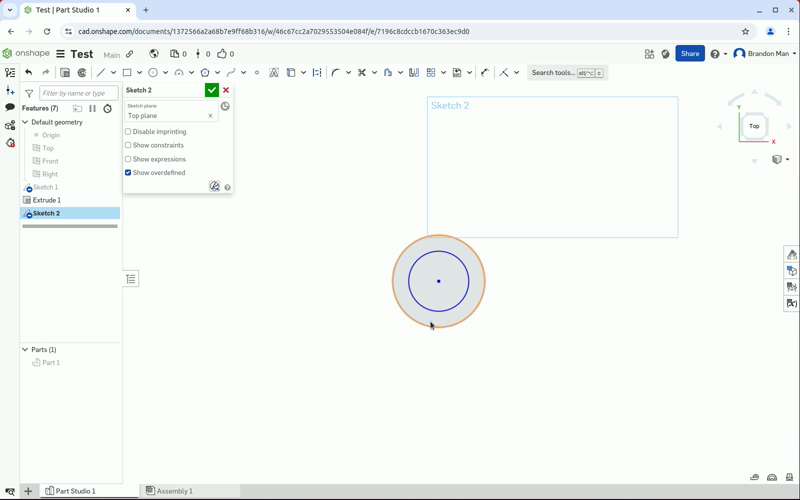
scroll(6)
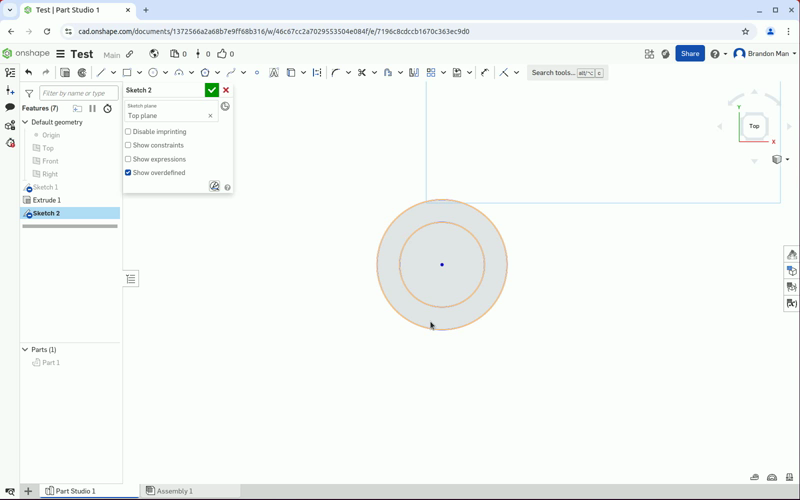
scroll(6)
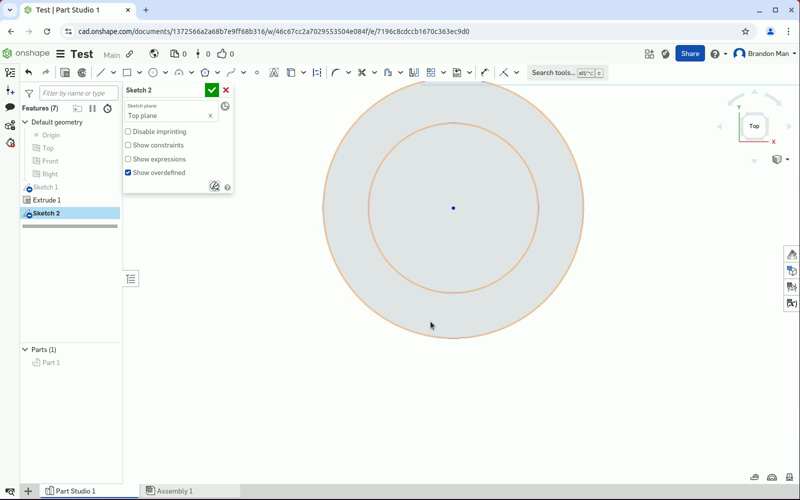
click(430, 321)
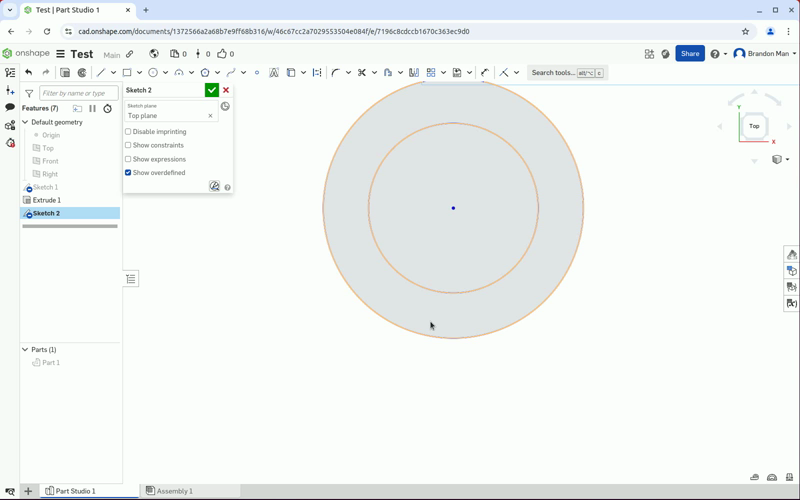
scroll(-6)
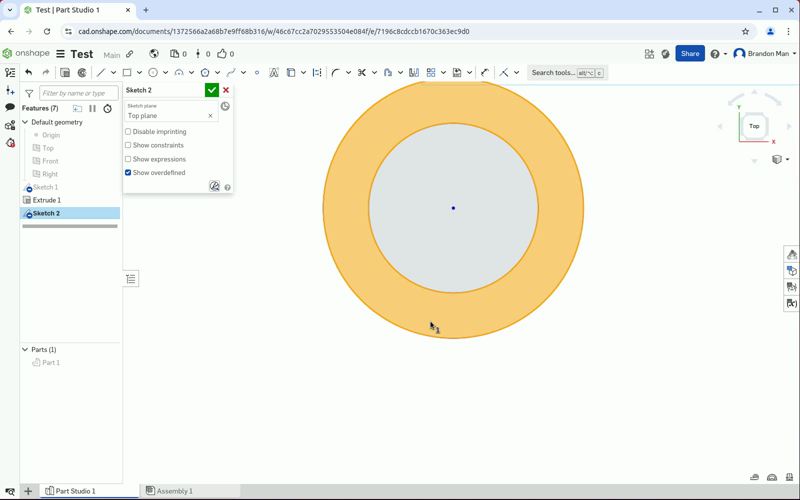
scroll(-6)
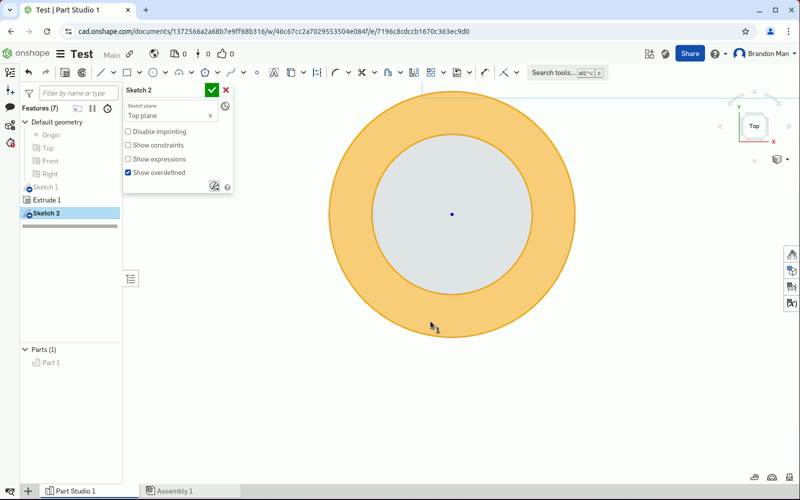
scroll(-6)
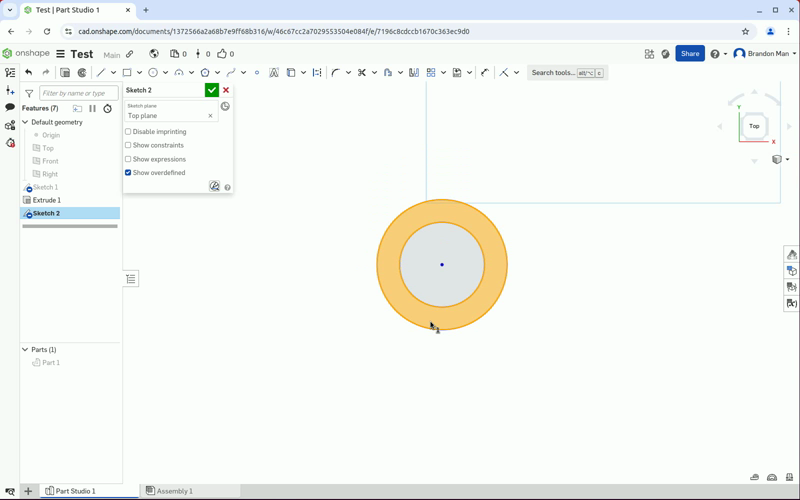
scroll(-6)
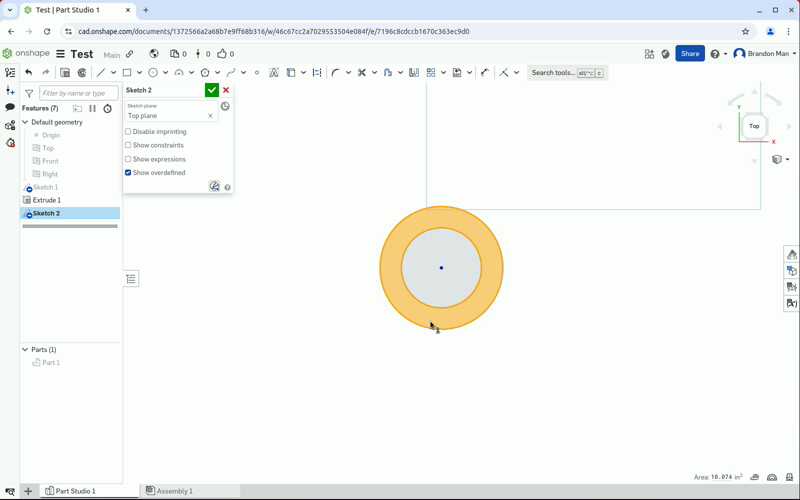
scroll(-6)
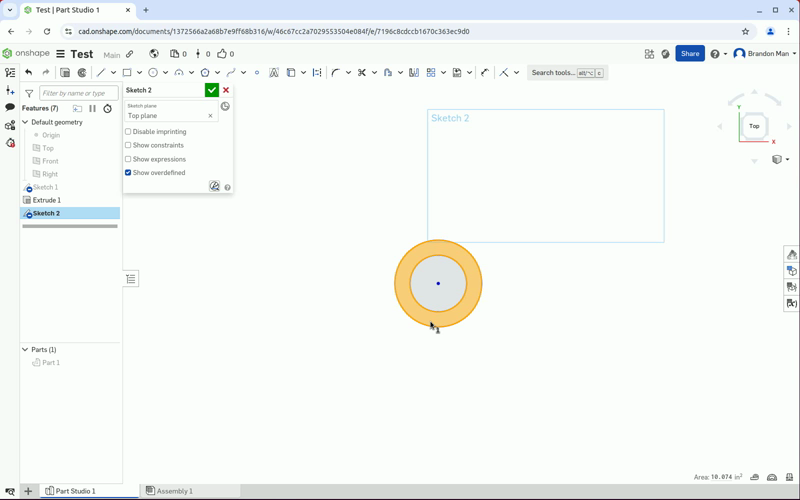
scroll(-6)
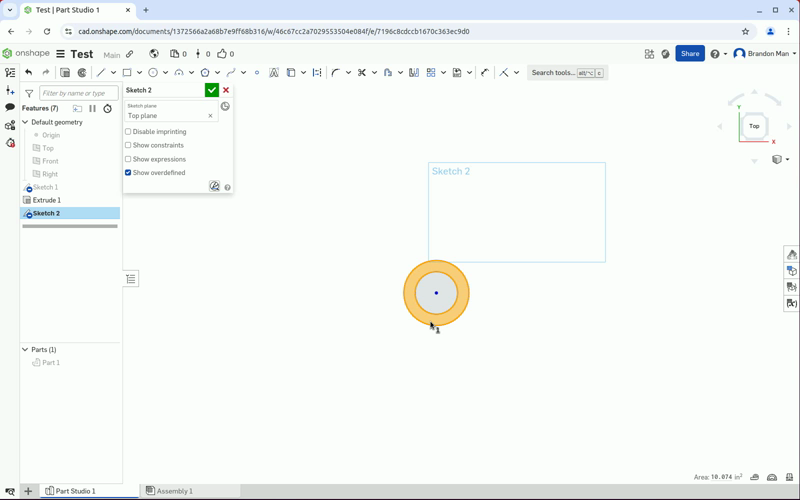
scroll(-6)
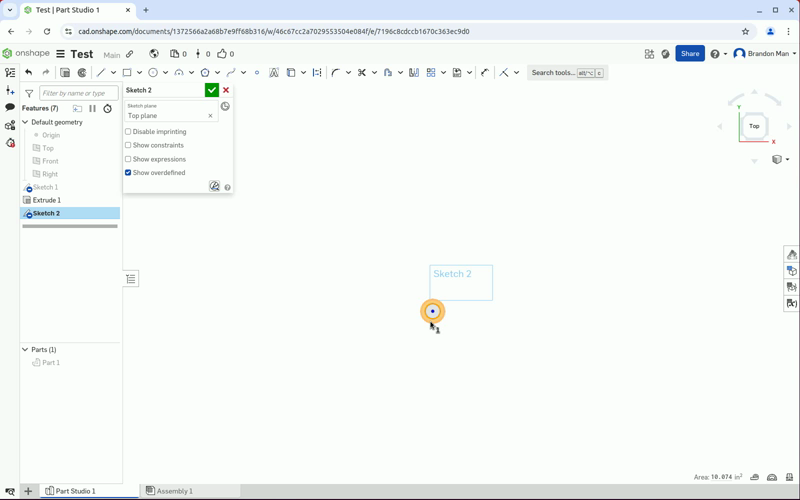
mouse_move(73, 352)
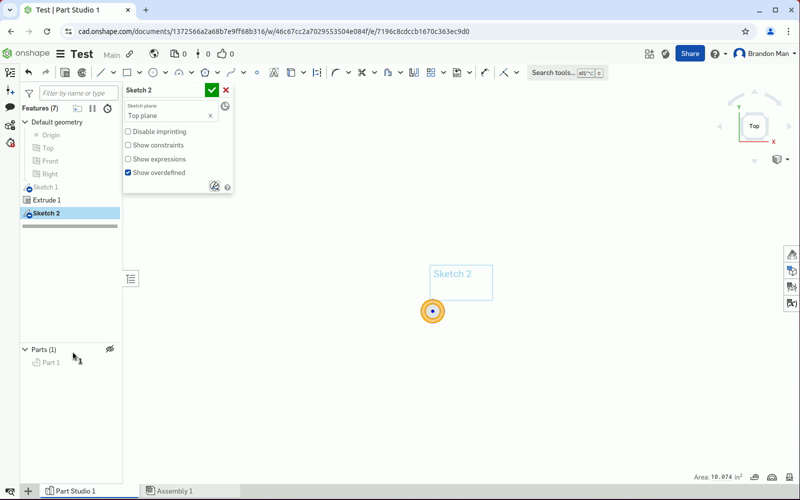
key(shift+y)
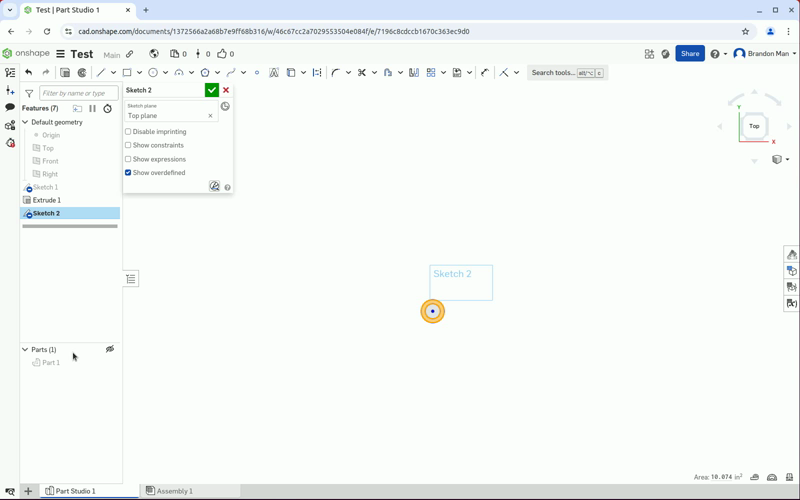
key(shift+e)
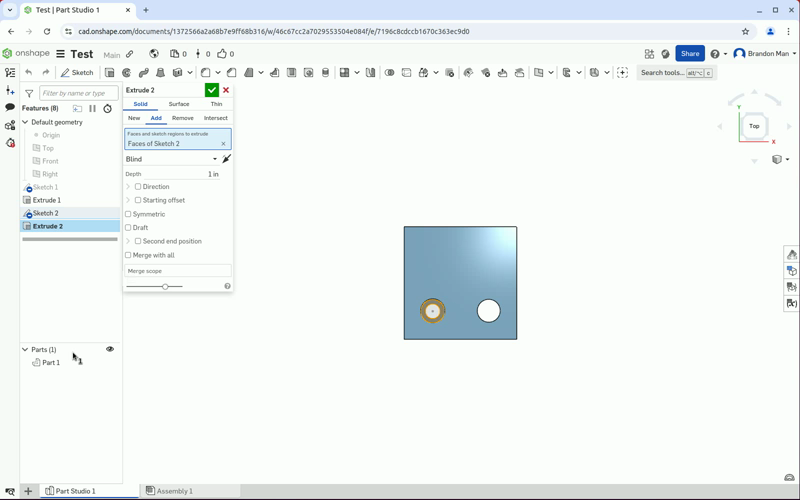
mouse_move(143, 106)
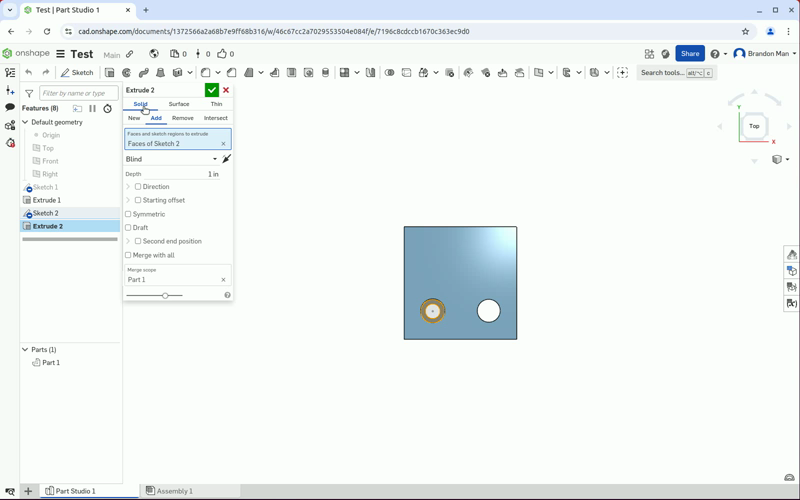
click(143, 106)
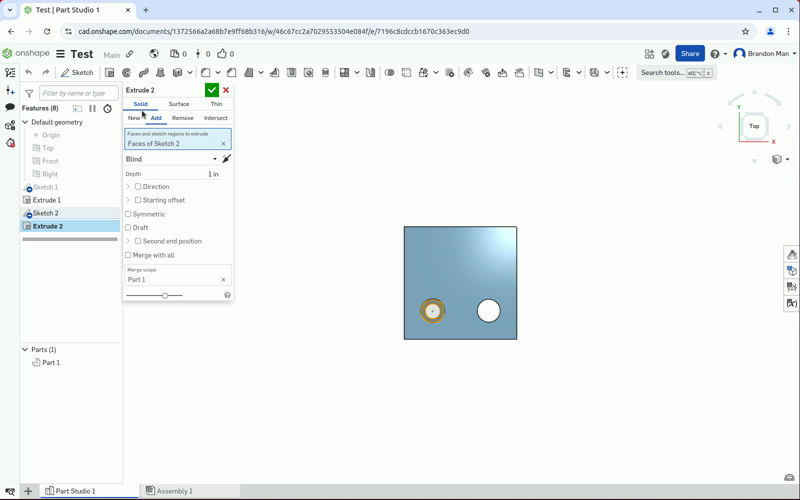
mouse_move(137, 120)
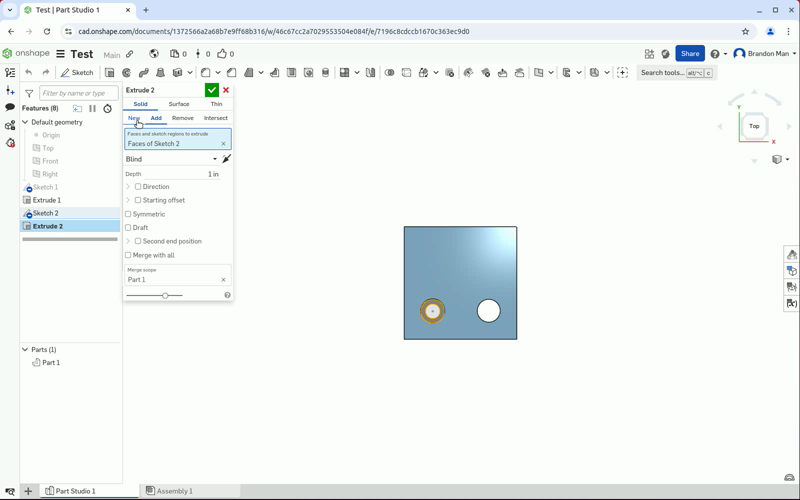
click(137, 120)
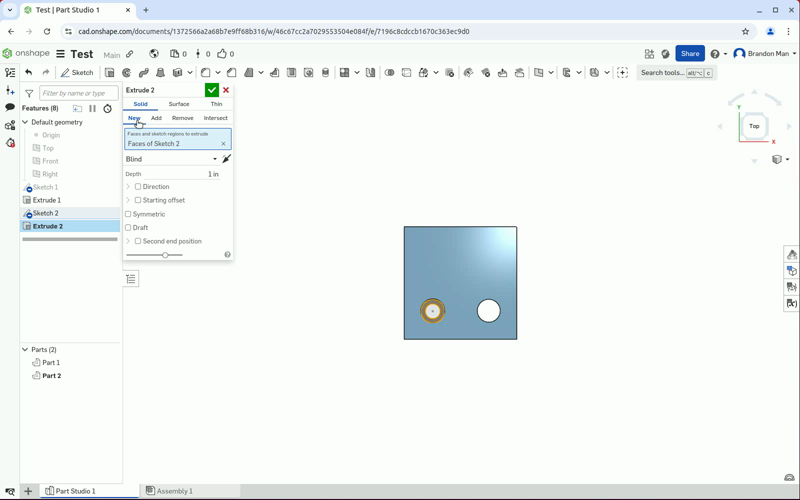
key(tab, 4)
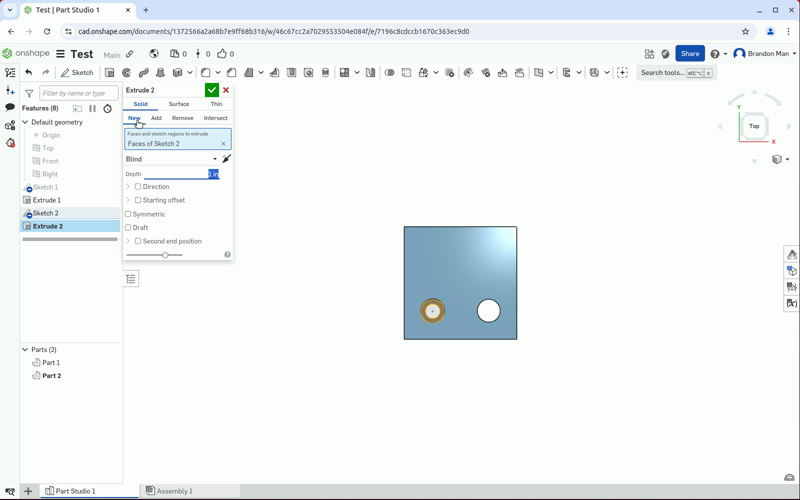
text(-3.129)
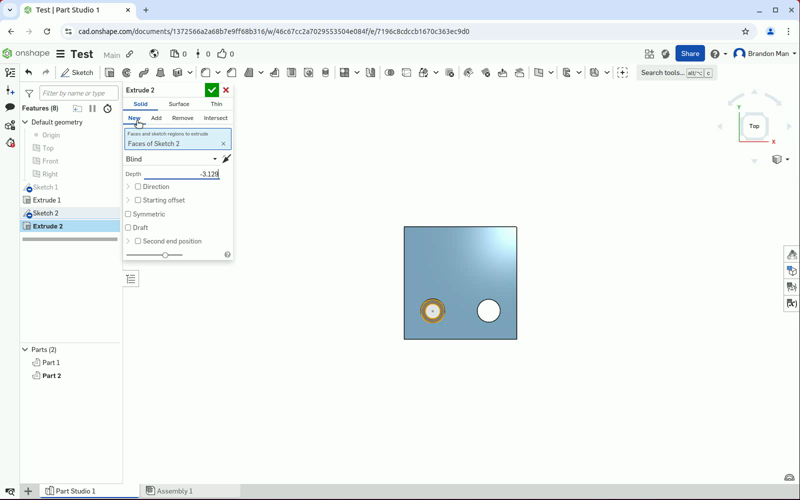
key(enter)
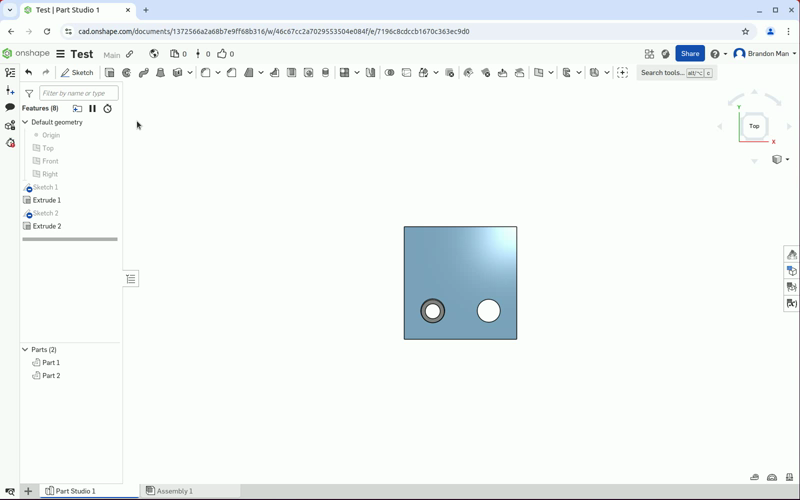
key(shift+h)
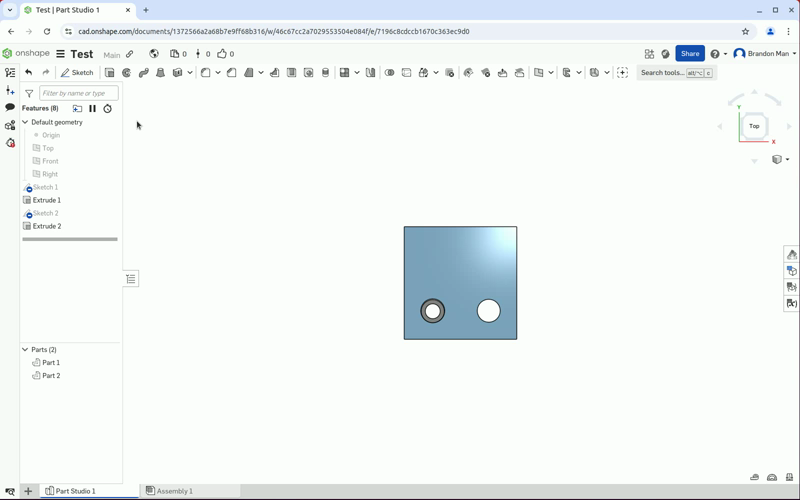
key(shift+h)
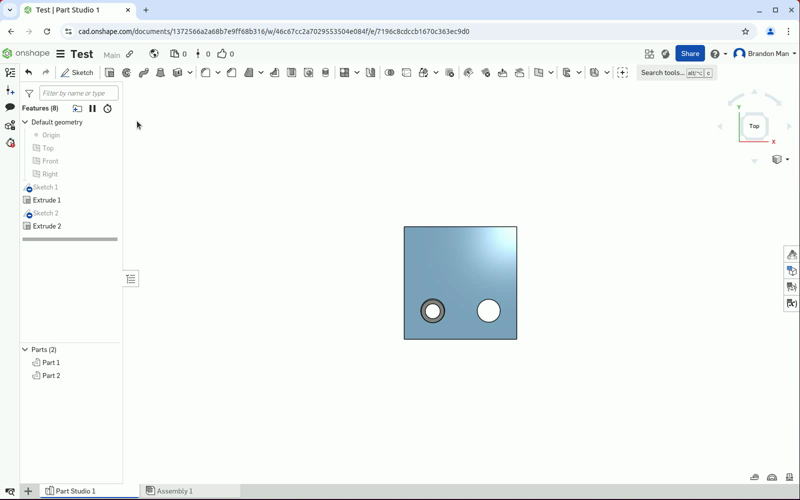
mouse_move(73, 189)
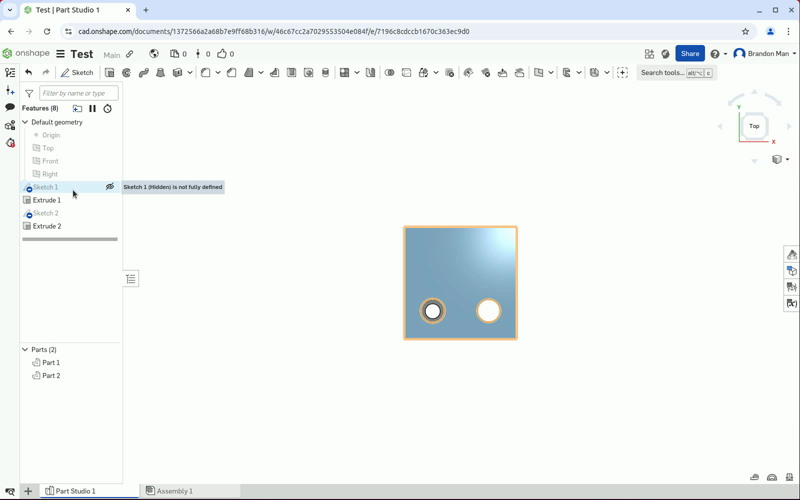
click(73, 189)
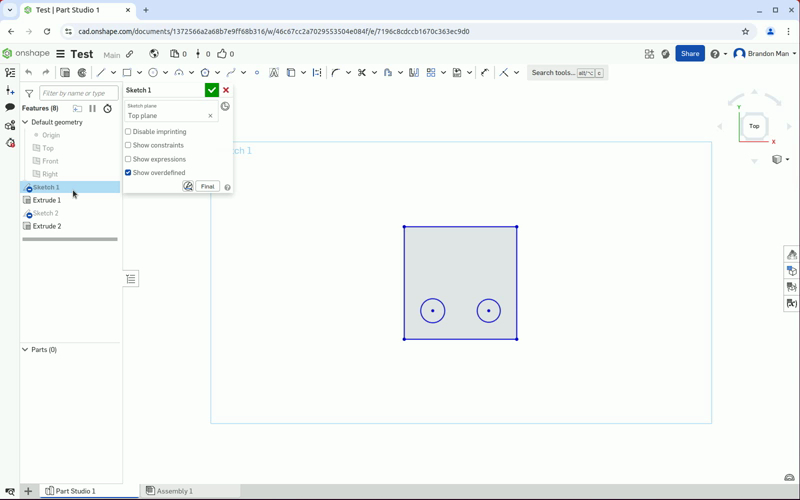
mouse_move(229, 92)
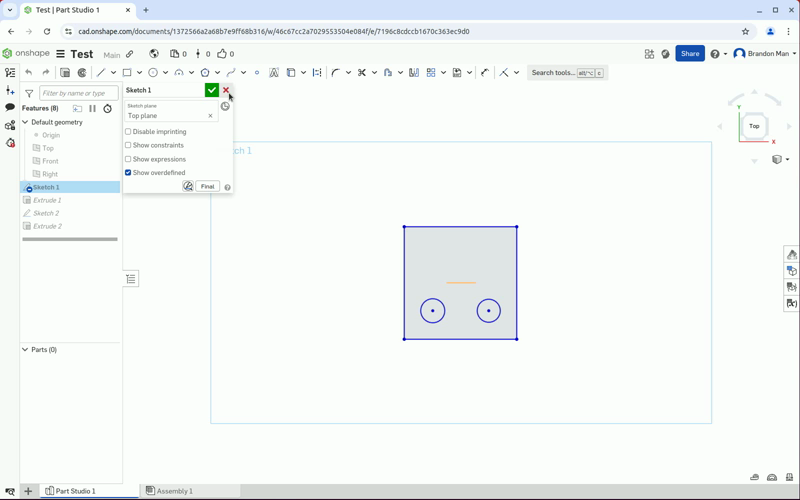
click(229, 92)
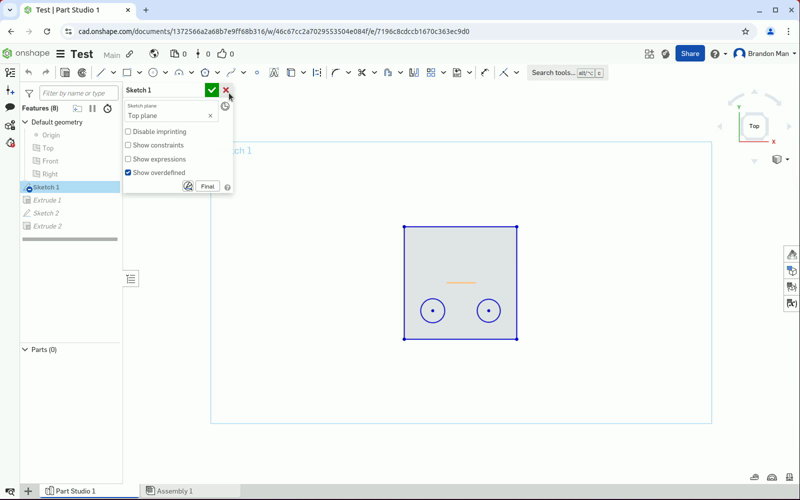
key(shift+s)
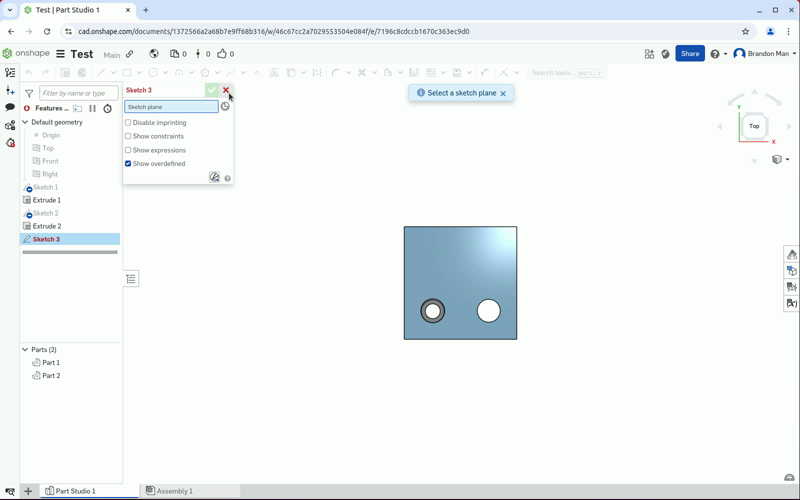
mouse_move(73, 150)
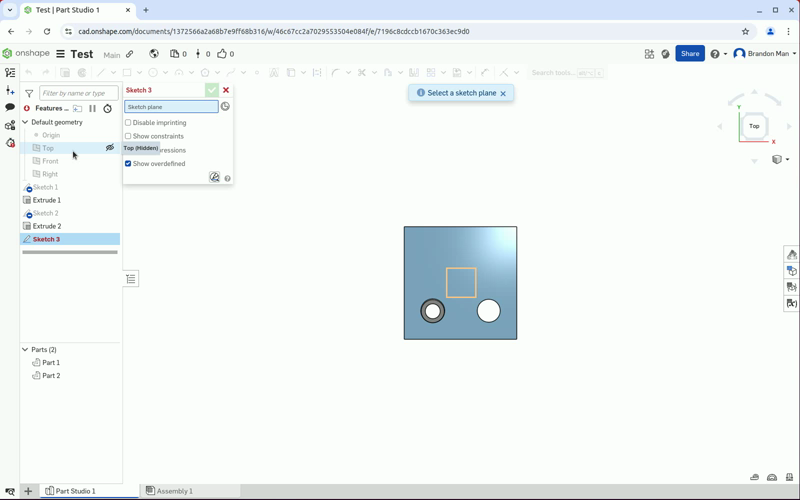
click(73, 150)
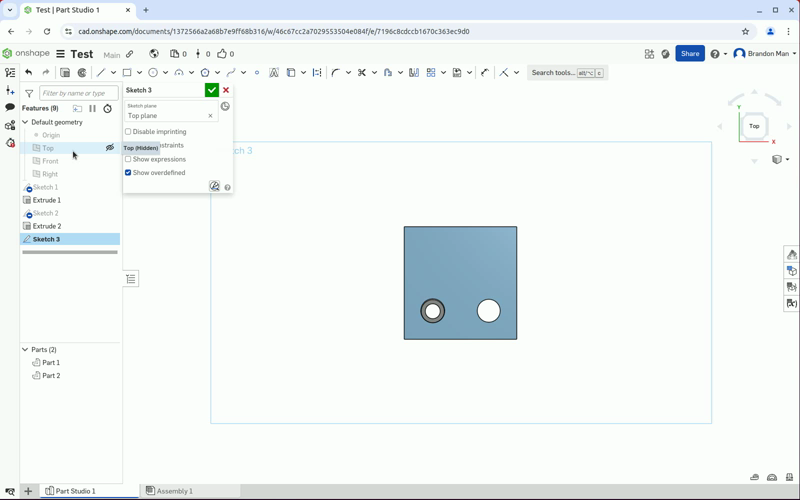
mouse_move(73, 352)
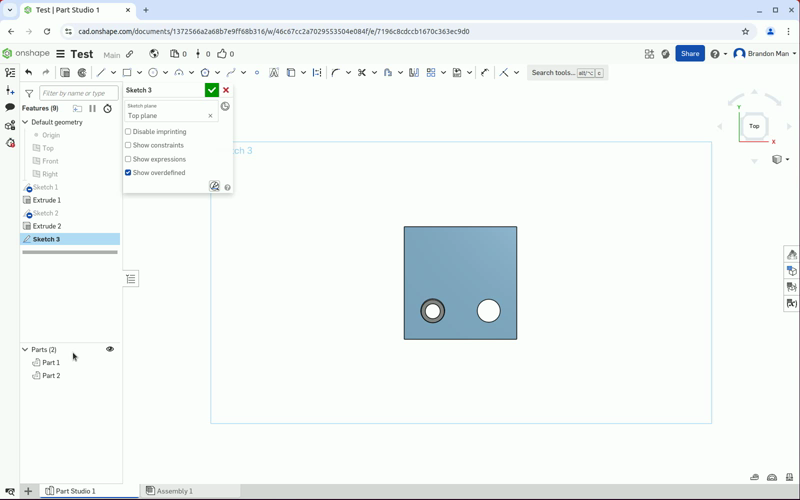
key(y)
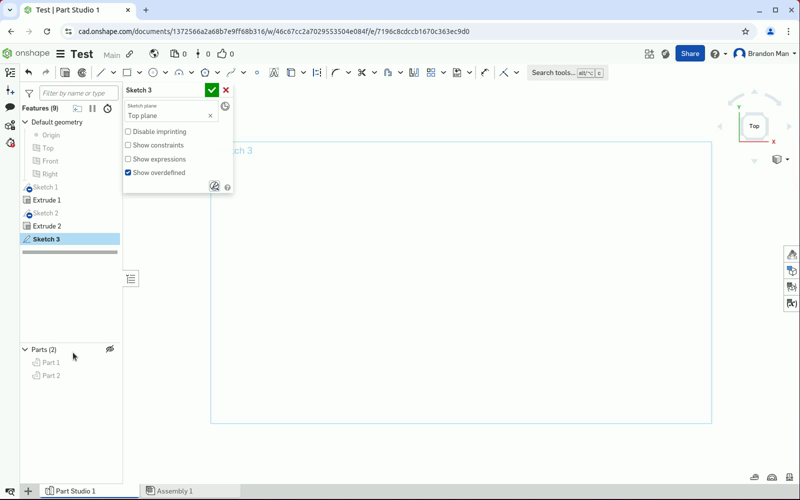
key(c)
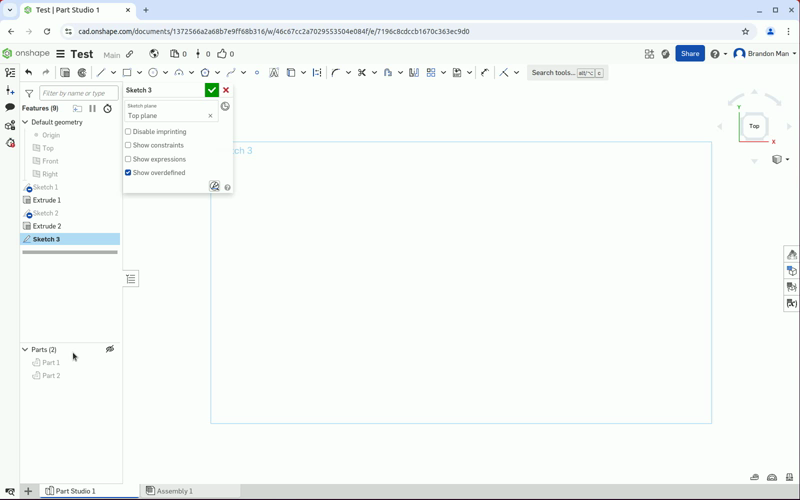
key_down(shift)
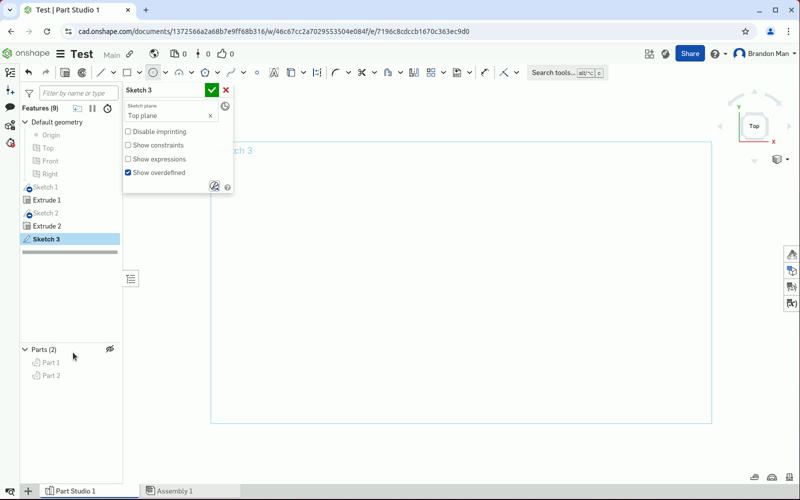
mouse_move(489, 311)
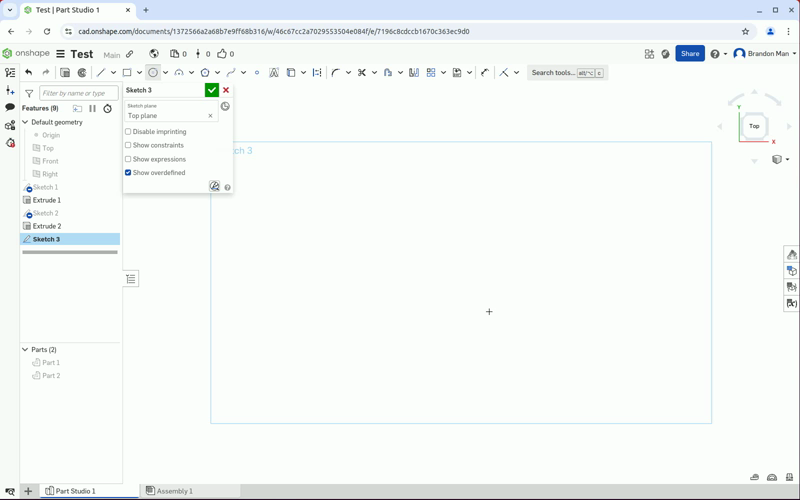
click(489, 311)
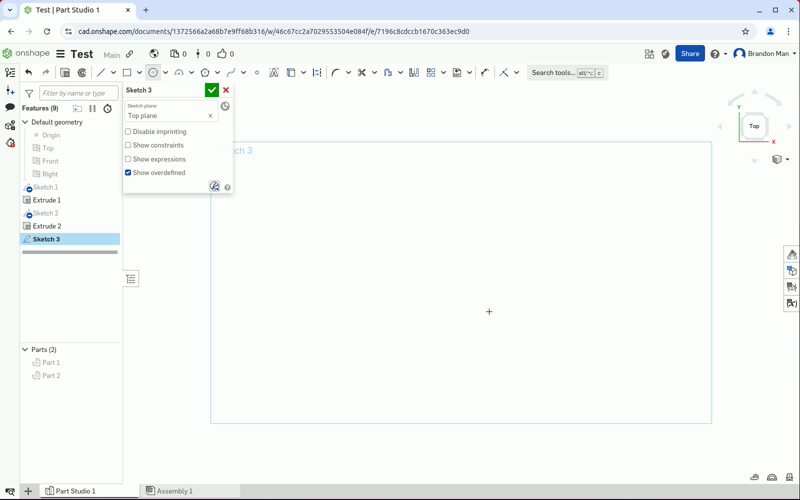
key_up(shift)
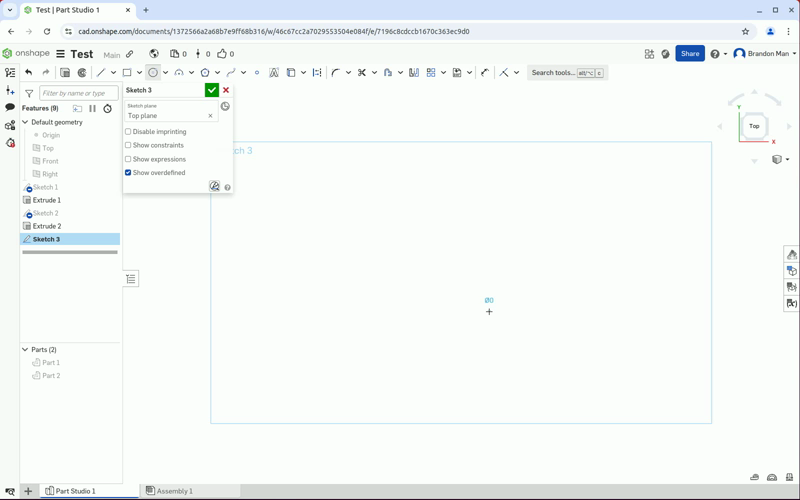
mouse_move(500, 311)
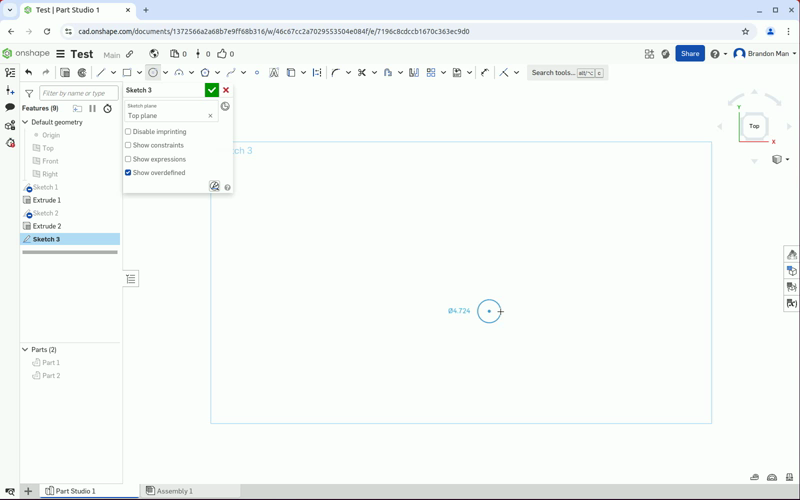
click(500, 311)
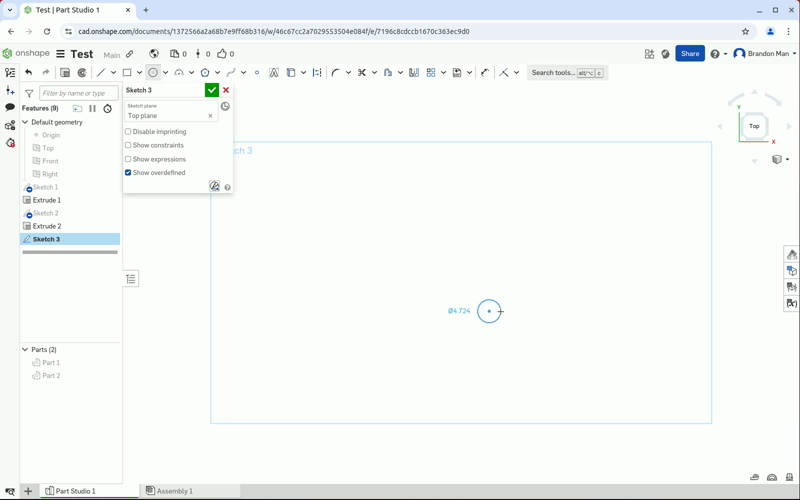
key(esc)
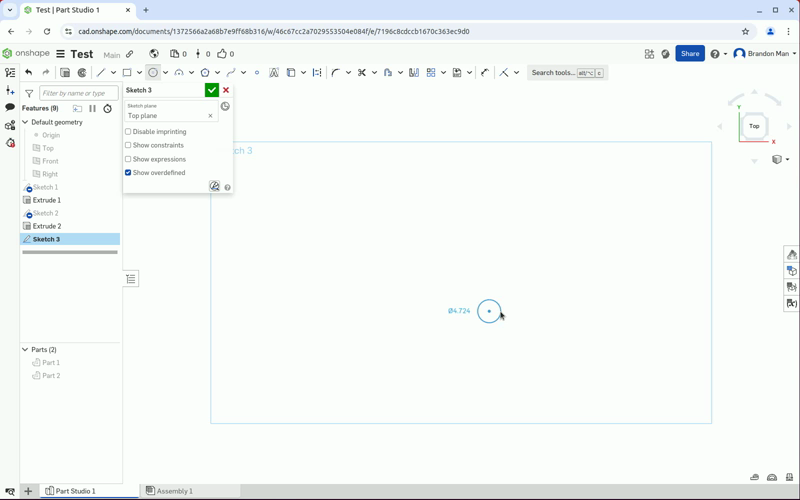
key(c)
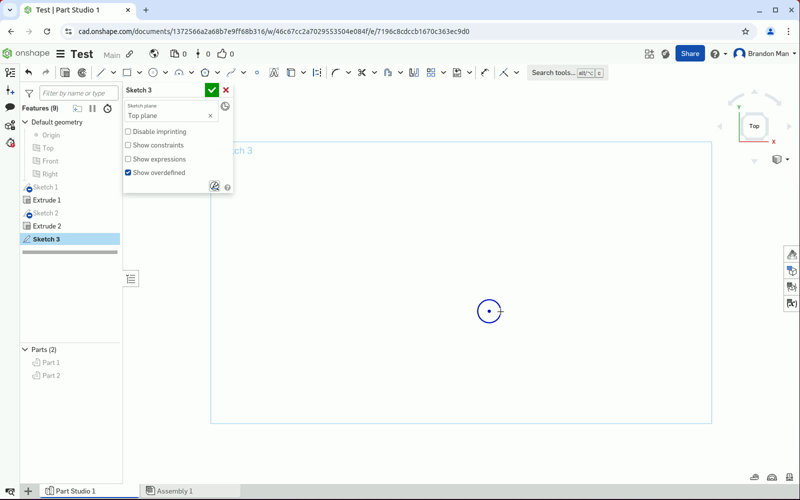
key_down(shift)
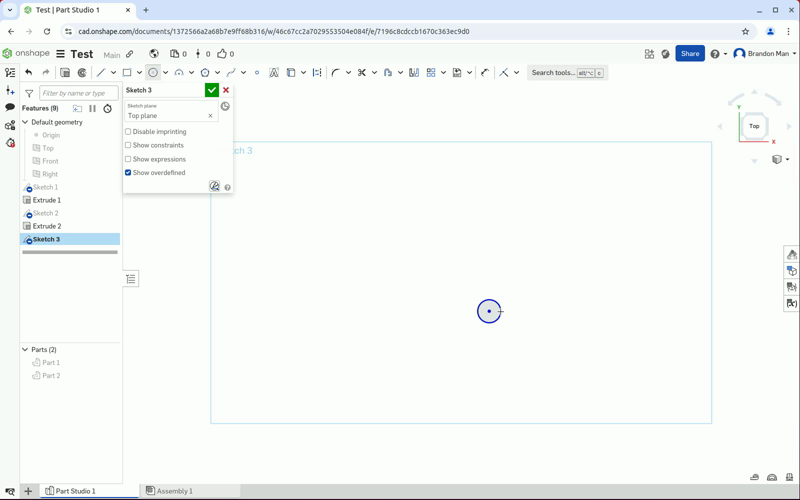
mouse_move(489, 311)
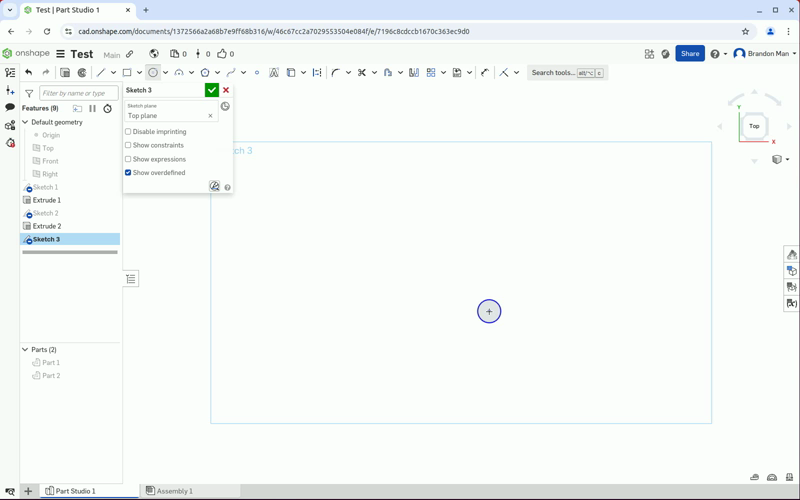
click(489, 311)
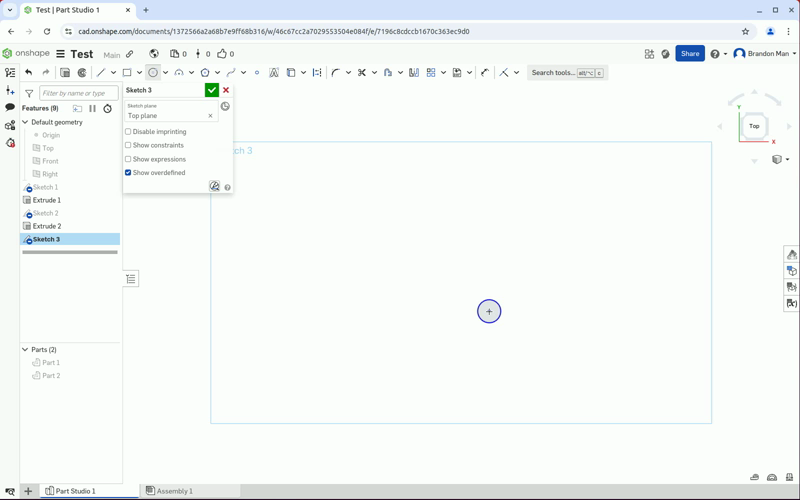
key_up(shift)
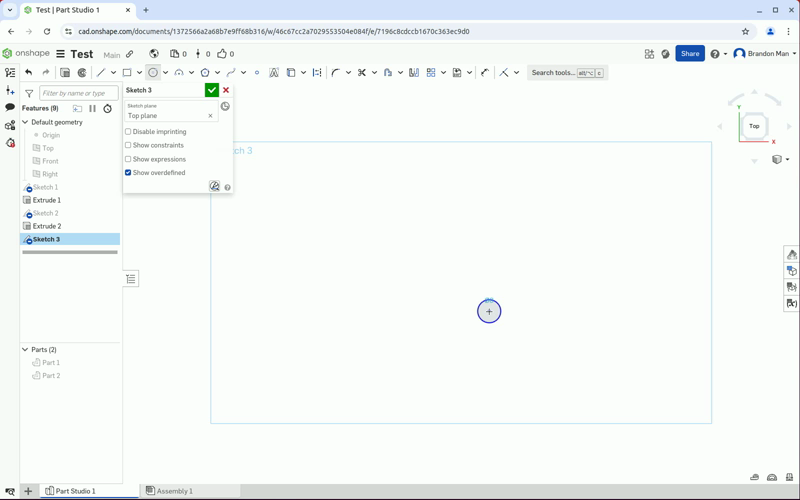
mouse_move(496, 311)
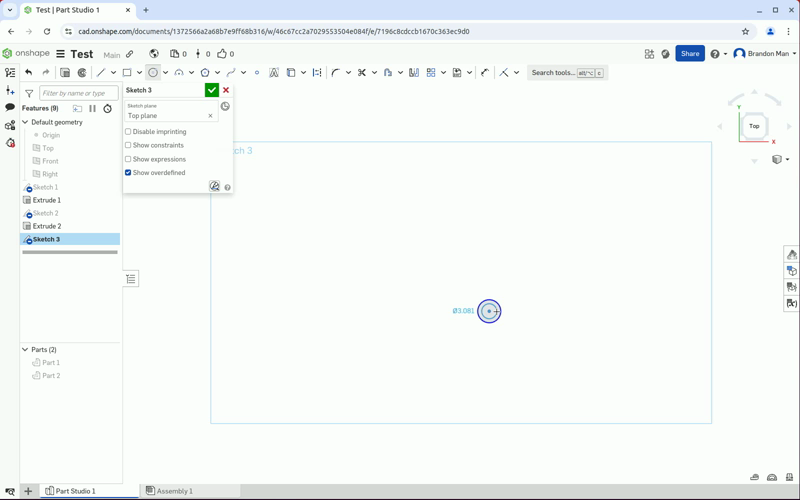
scroll(6)
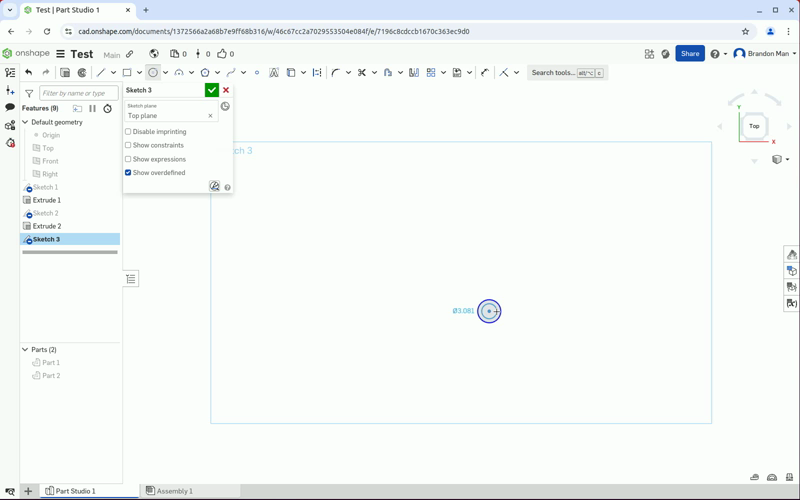
scroll(6)
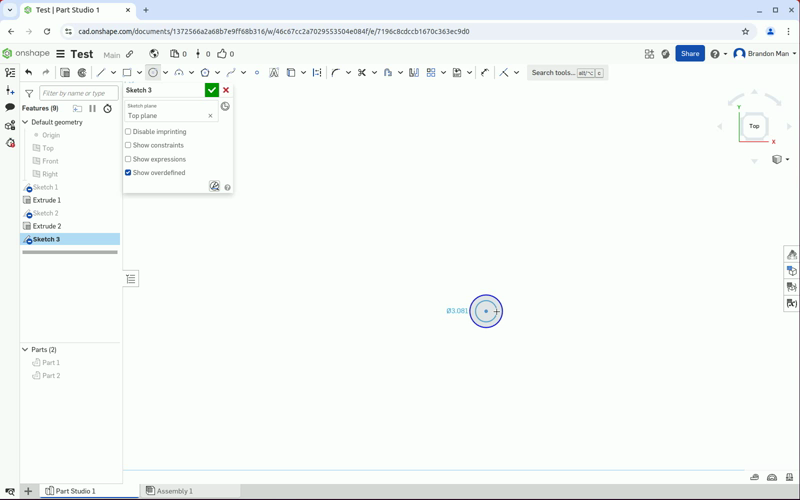
scroll(6)
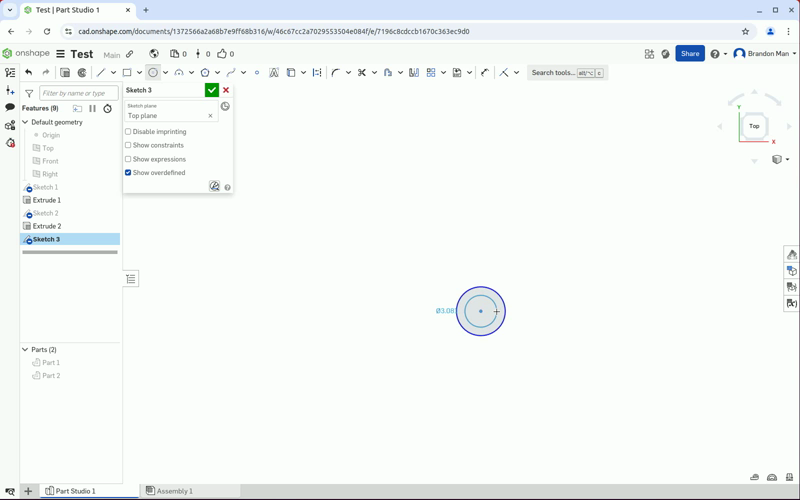
scroll(6)
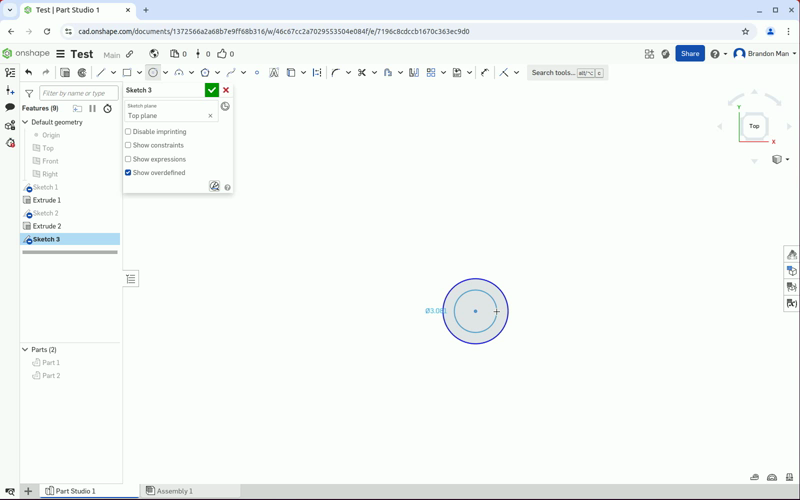
scroll(6)
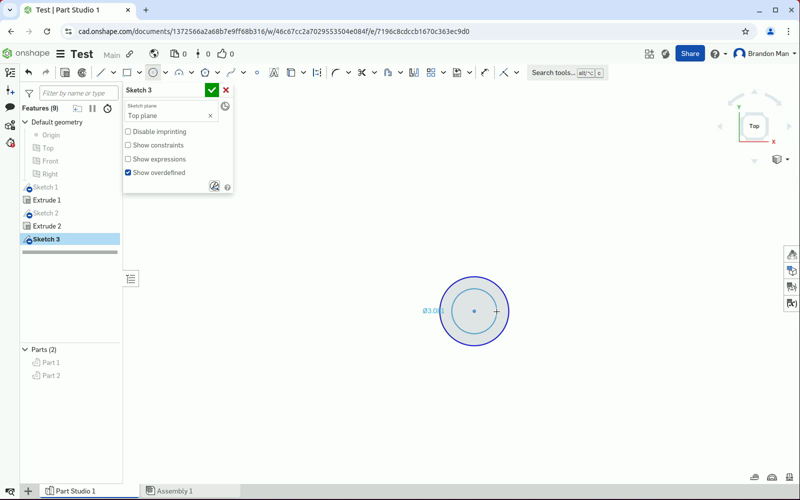
scroll(6)
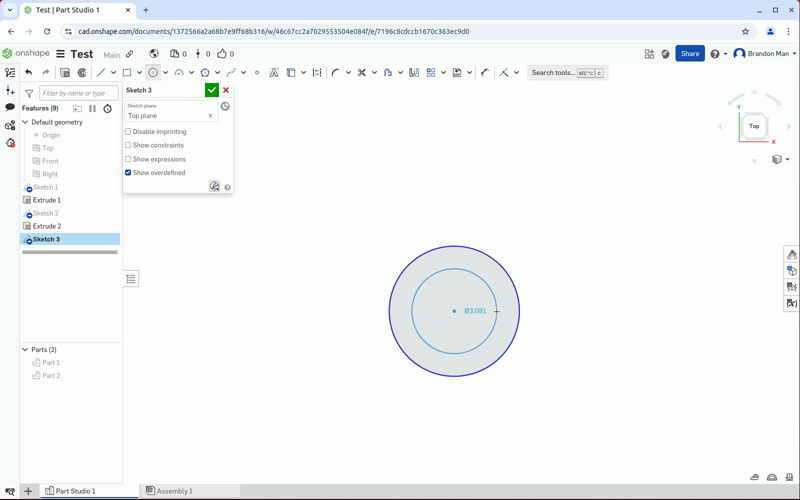
scroll(6)
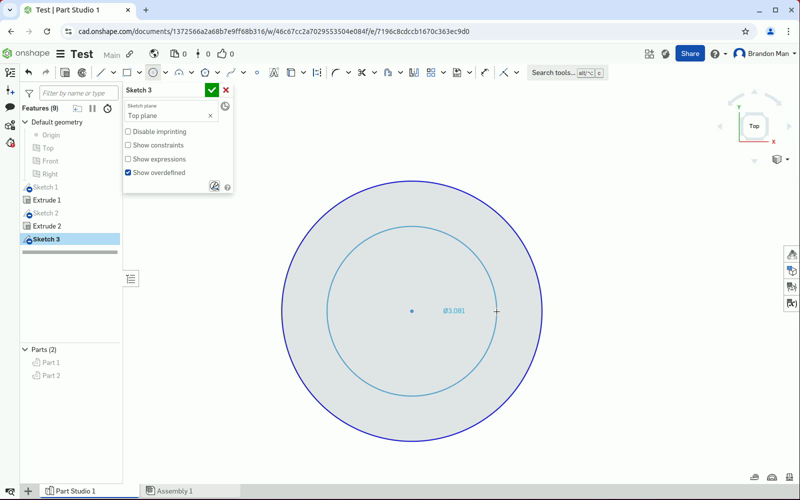
click(496, 311)
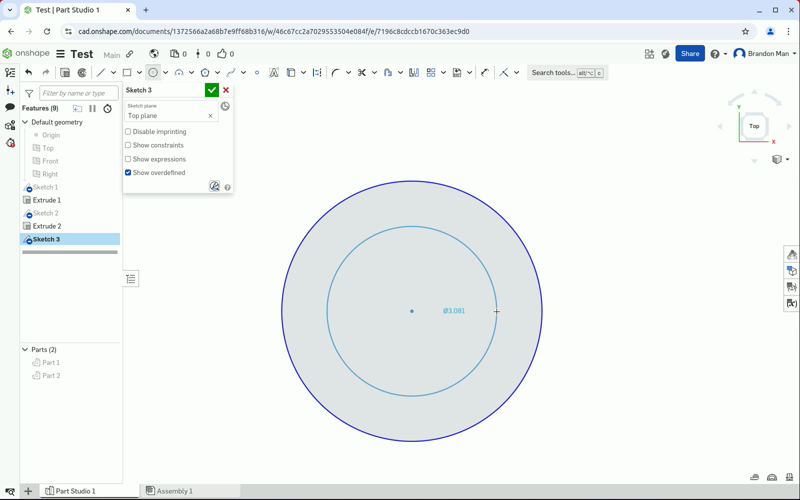
scroll(-6)
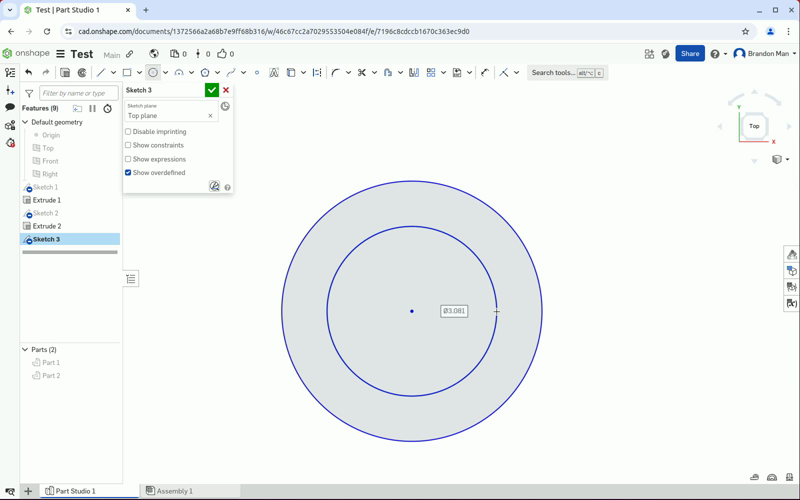
scroll(-6)
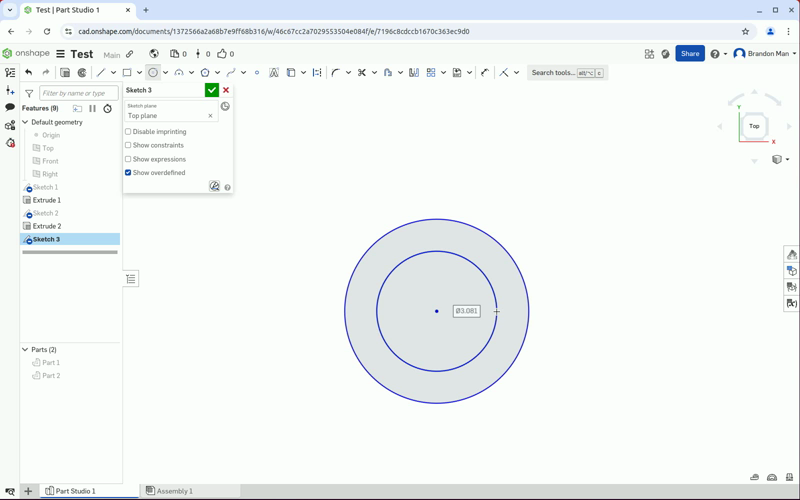
scroll(-6)
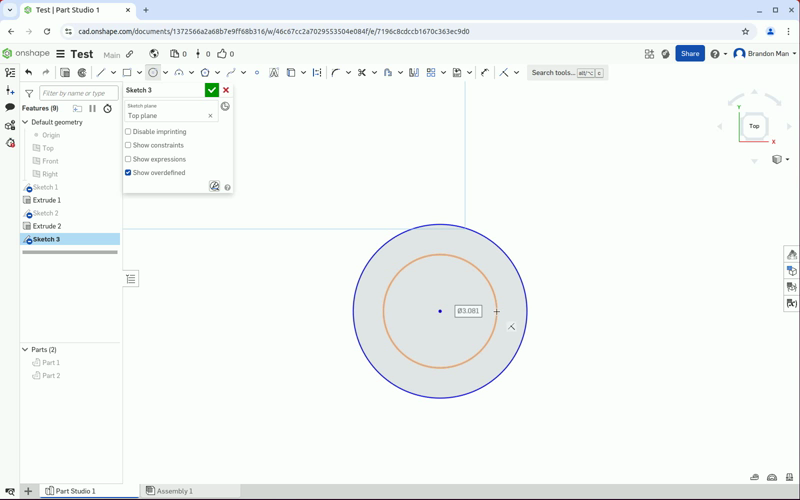
scroll(-6)
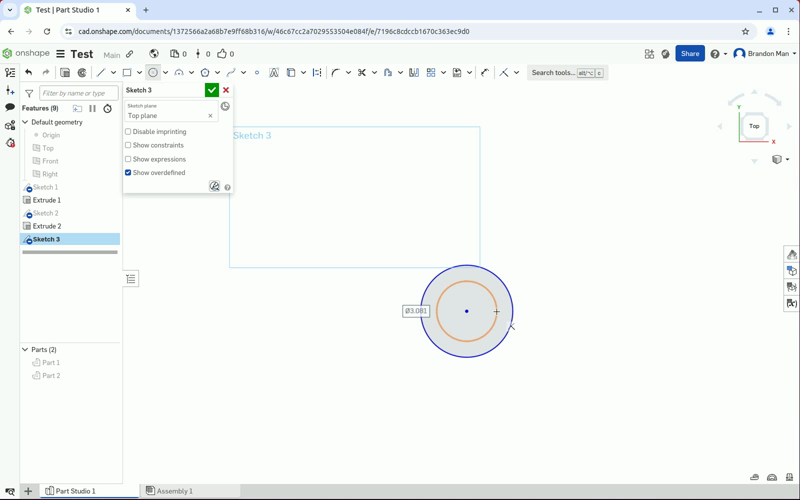
scroll(-6)
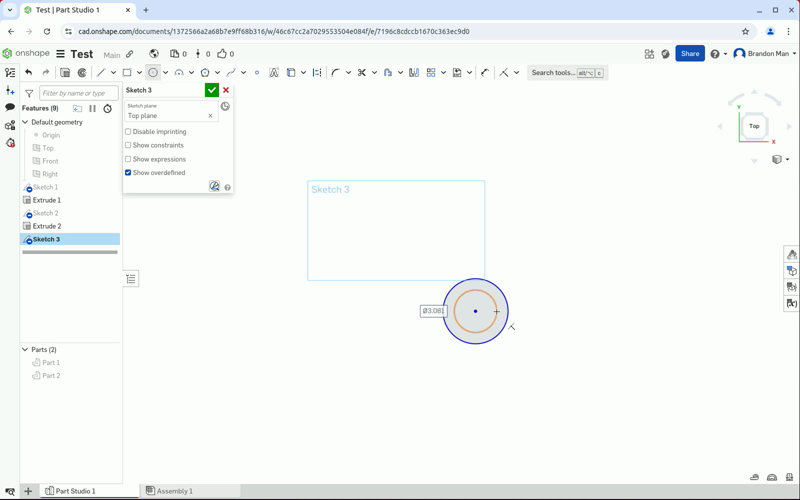
scroll(-6)
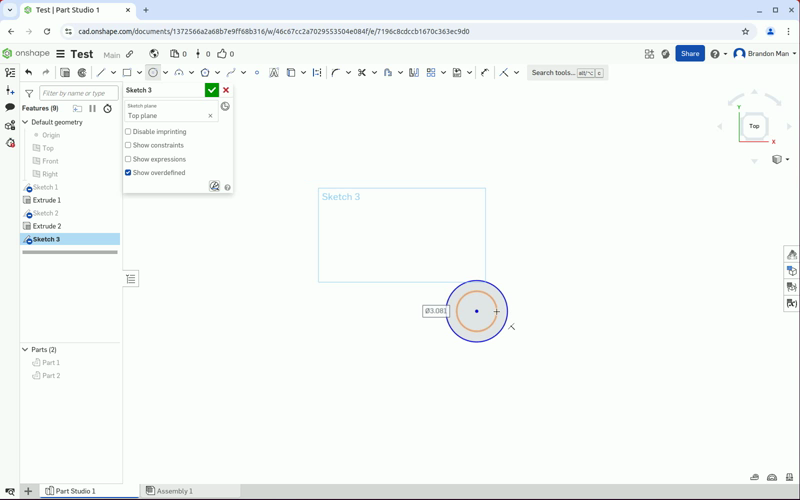
scroll(-6)
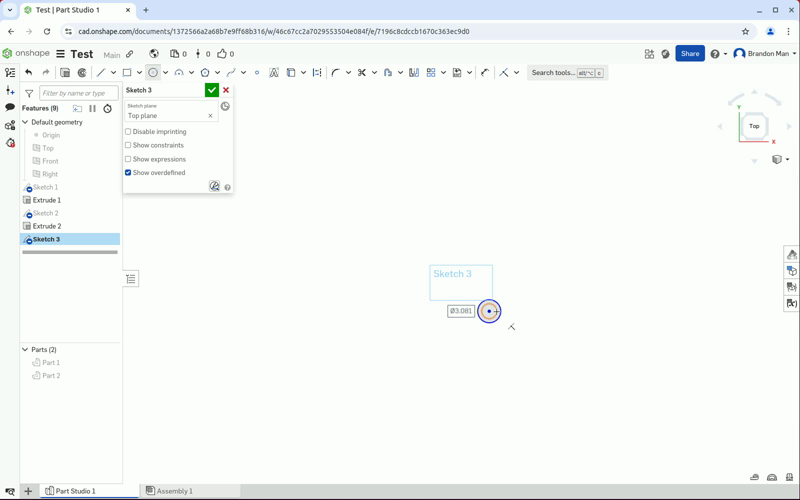
key(esc)
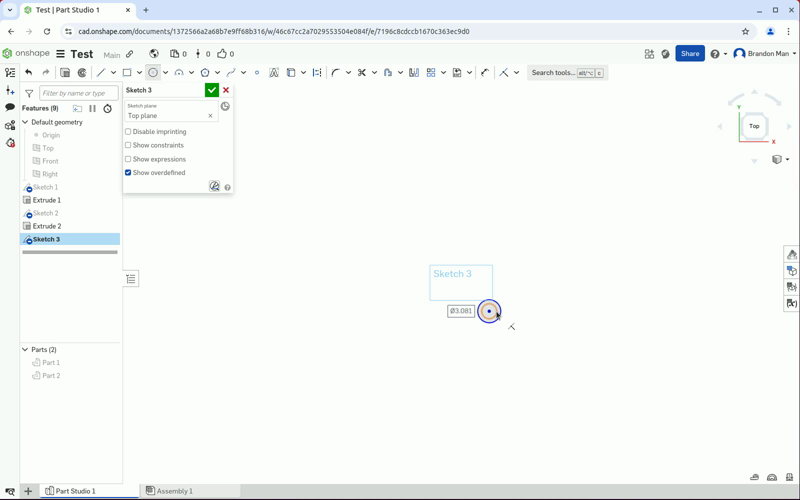
mouse_move(493, 318)
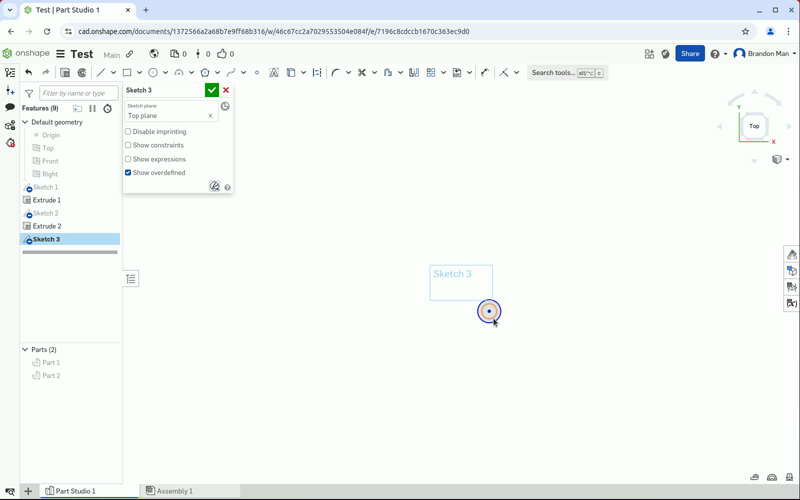
scroll(6)
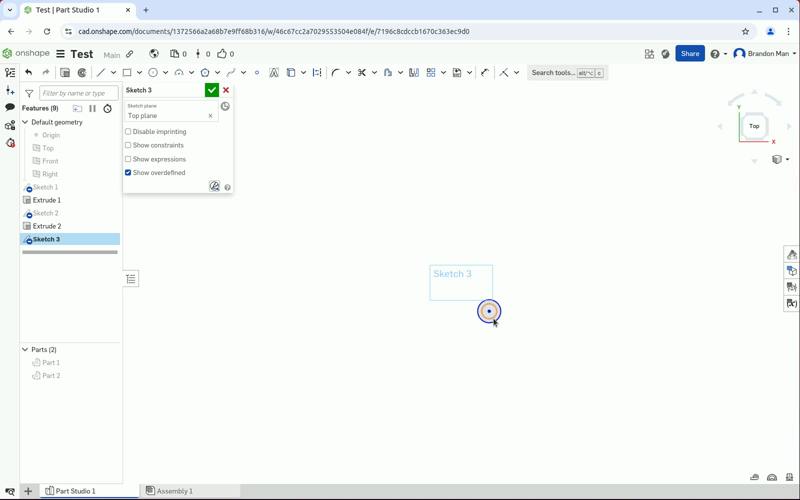
scroll(6)
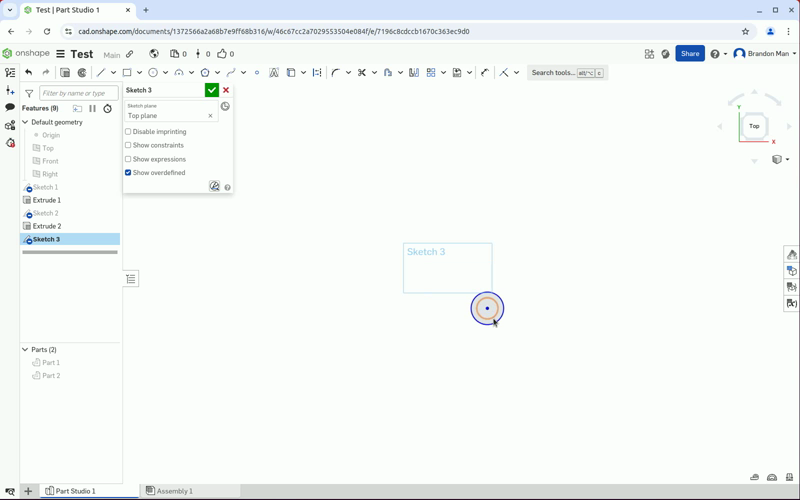
scroll(6)
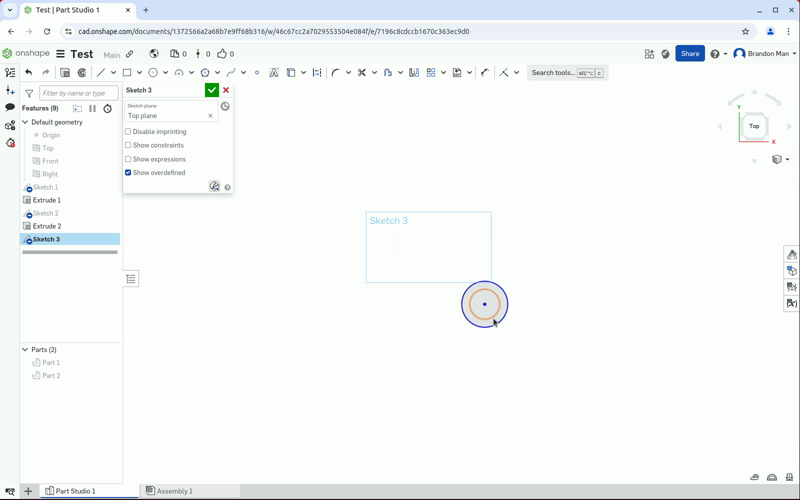
scroll(6)
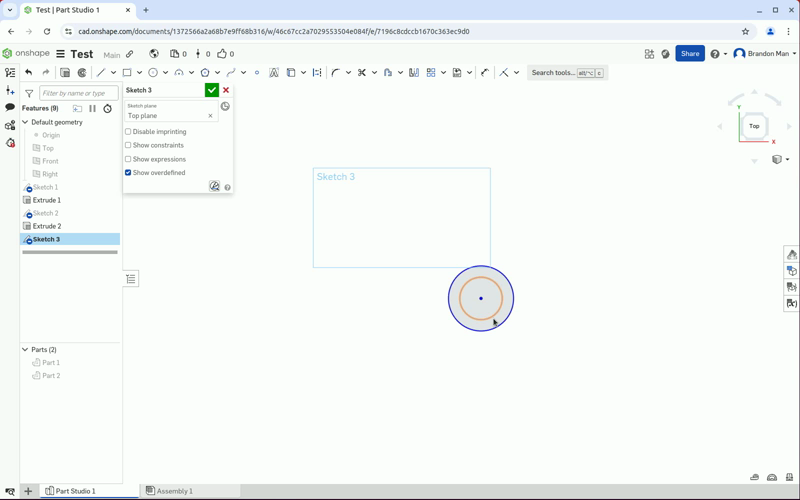
scroll(6)
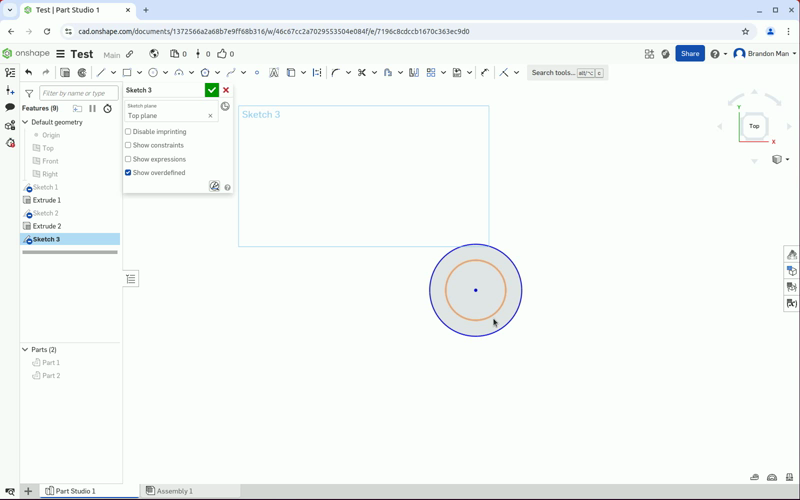
scroll(6)
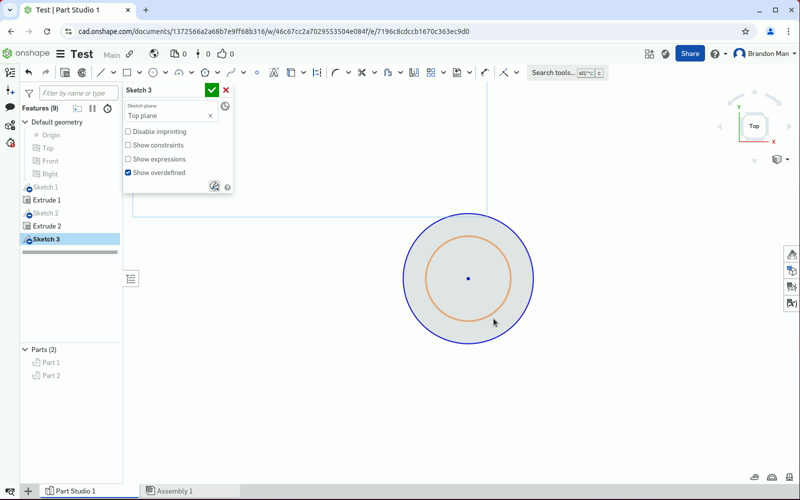
scroll(6)
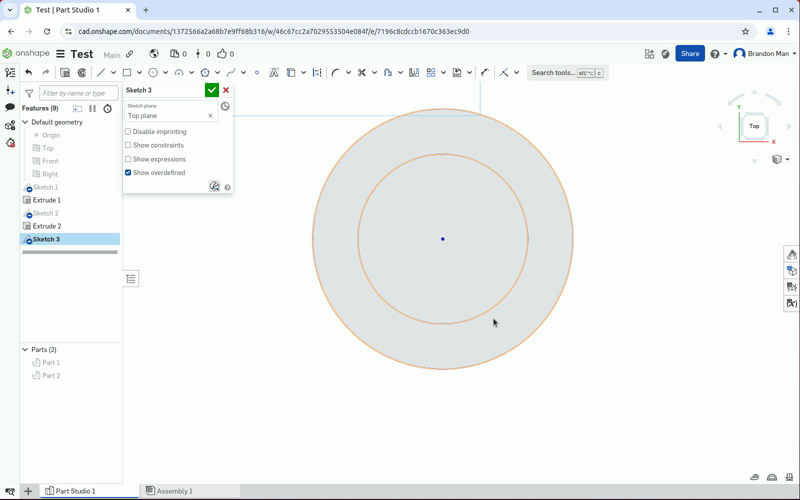
click(493, 318)
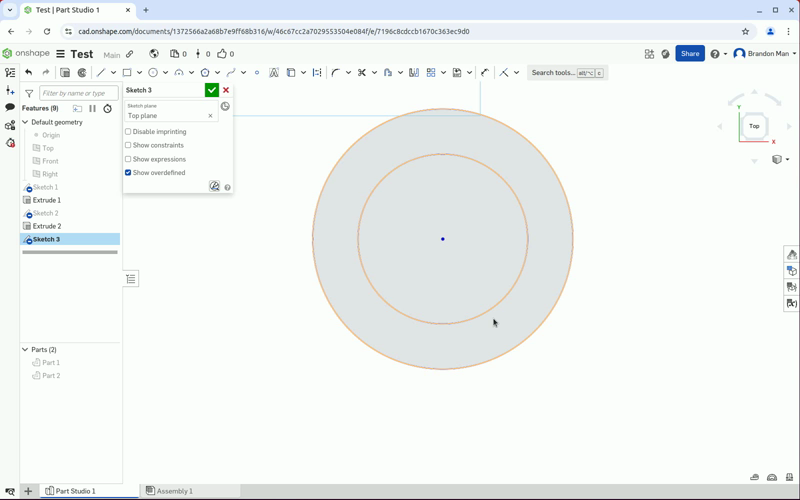
scroll(-6)
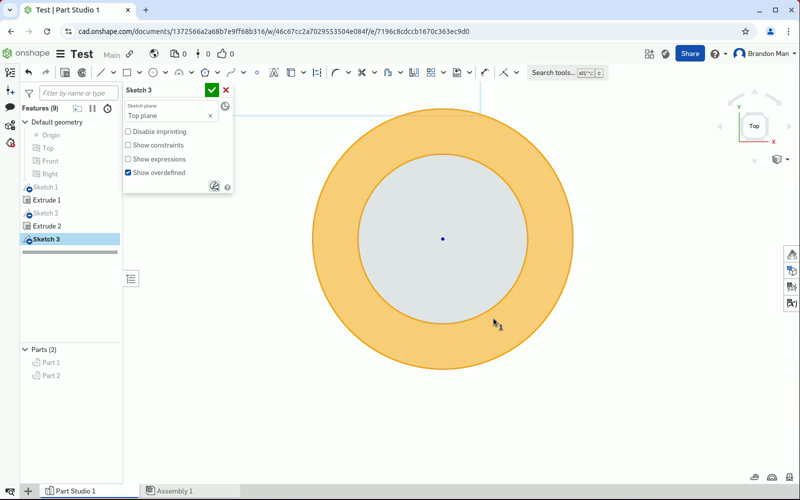
scroll(-6)
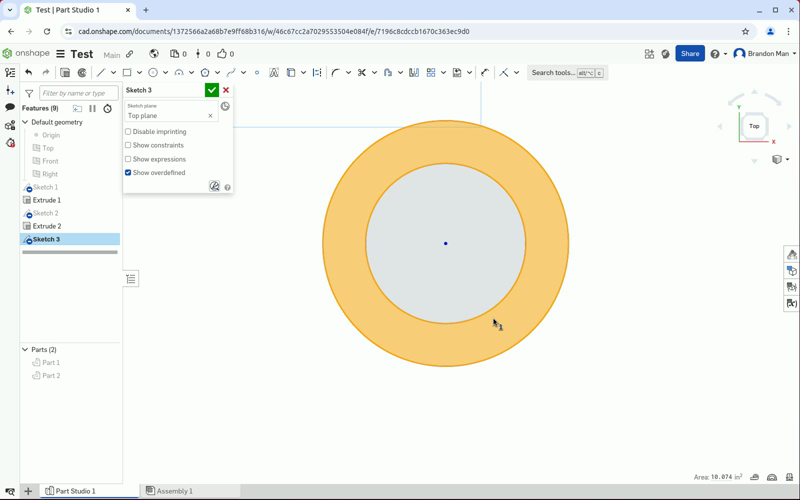
scroll(-6)
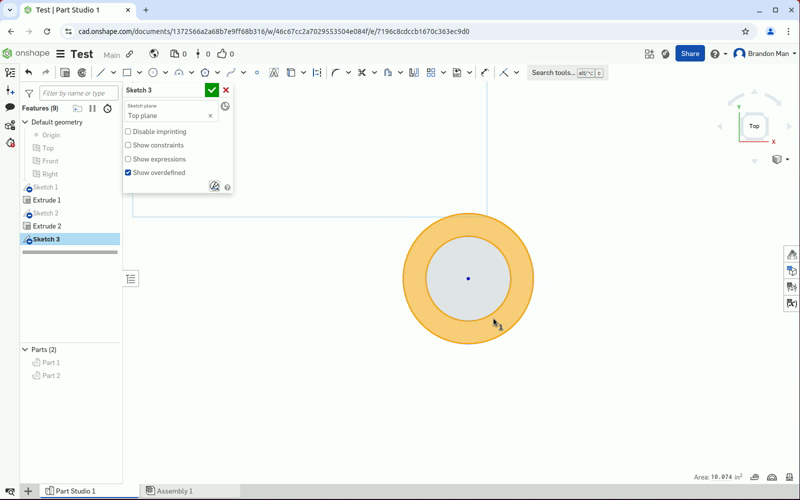
scroll(-6)
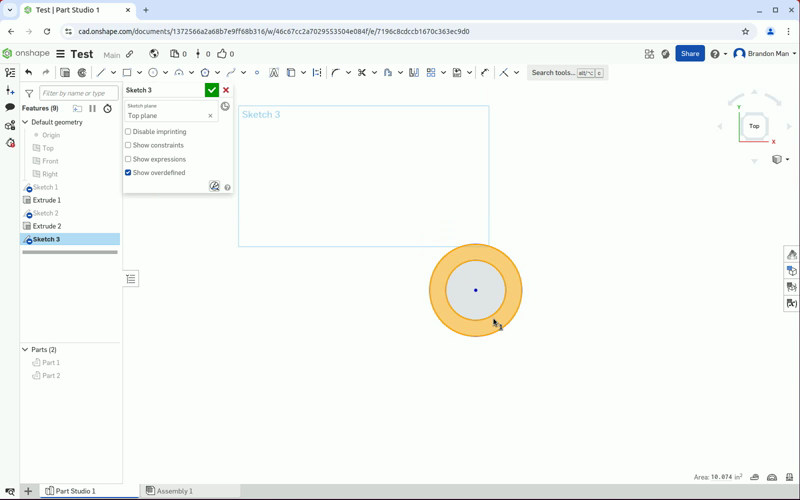
scroll(-6)
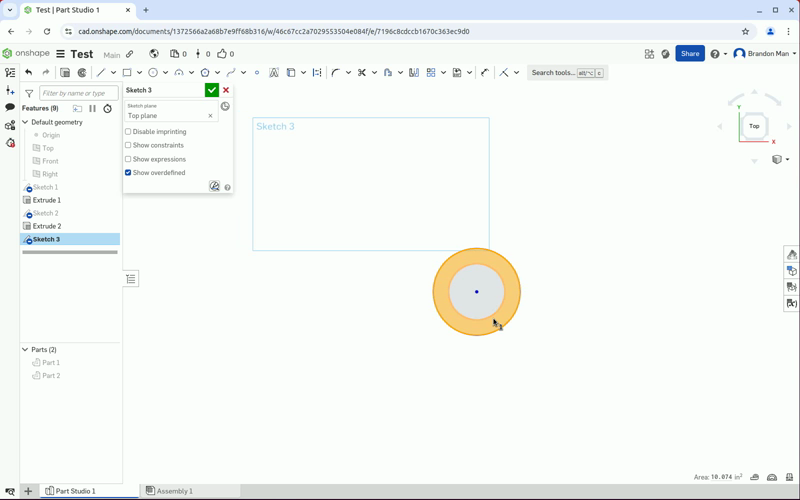
scroll(-6)
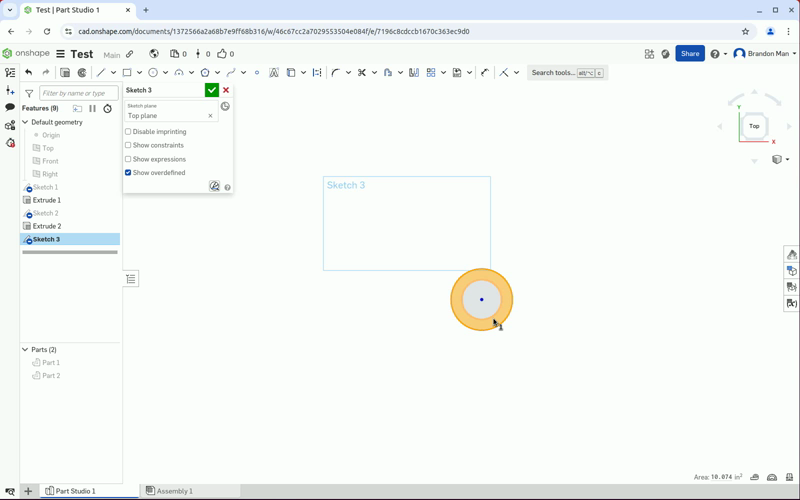
scroll(-6)
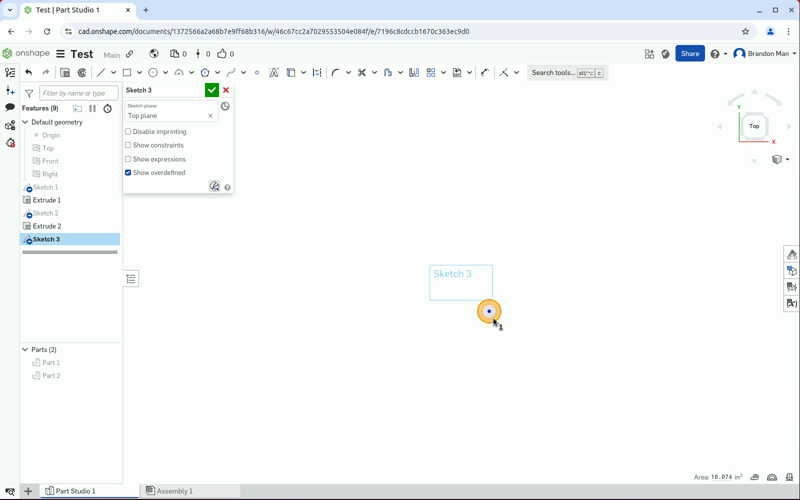
mouse_move(73, 352)
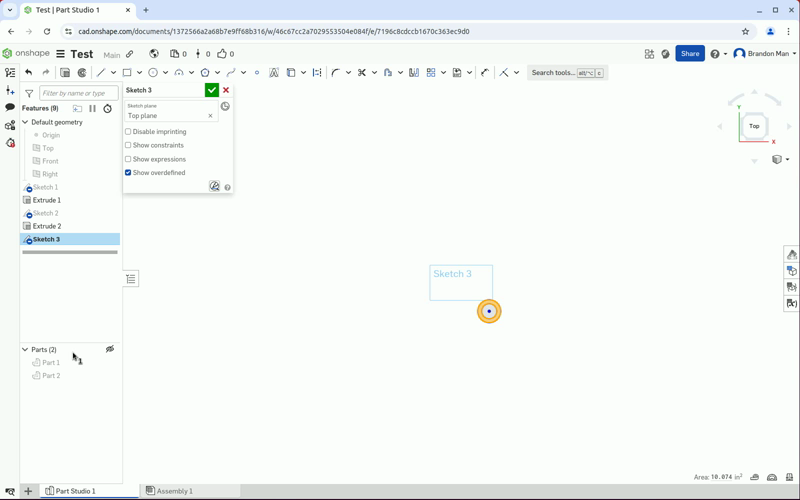
key(shift+y)
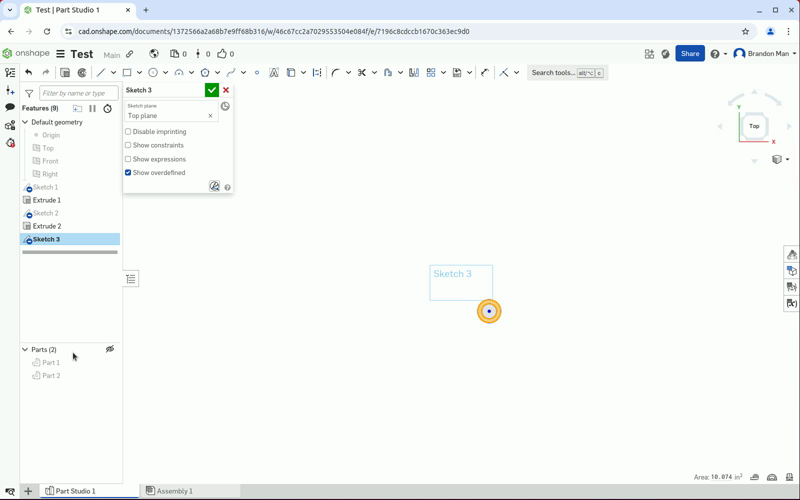
key(shift+e)
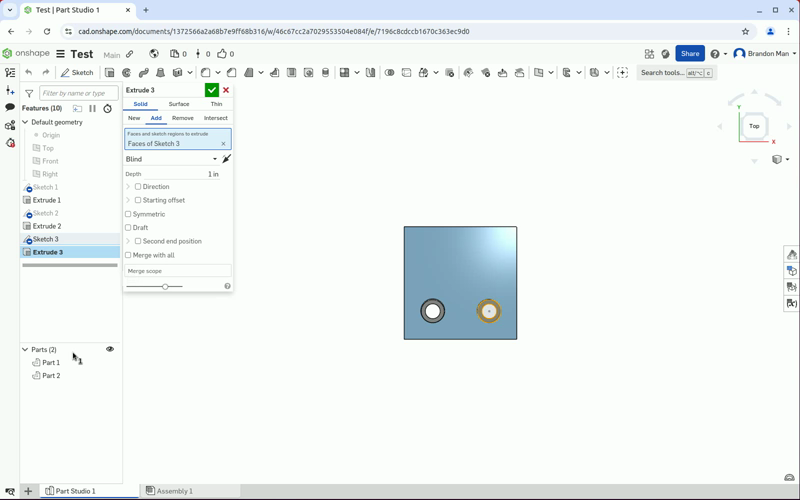
mouse_move(143, 106)
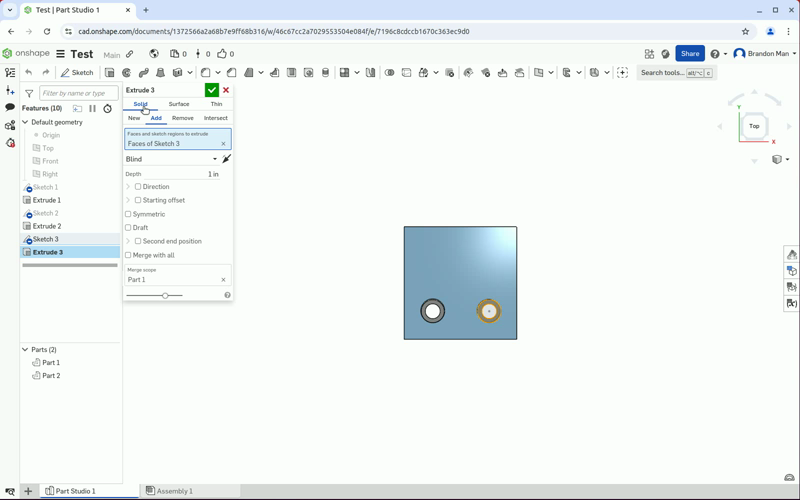
click(143, 106)
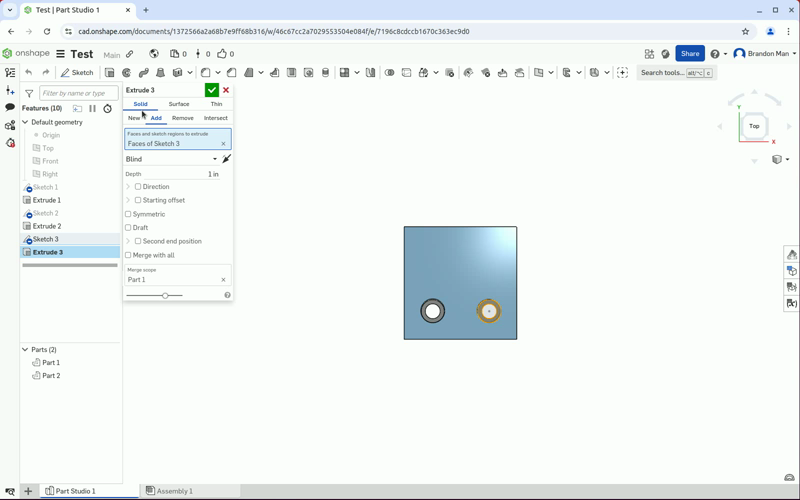
mouse_move(137, 120)
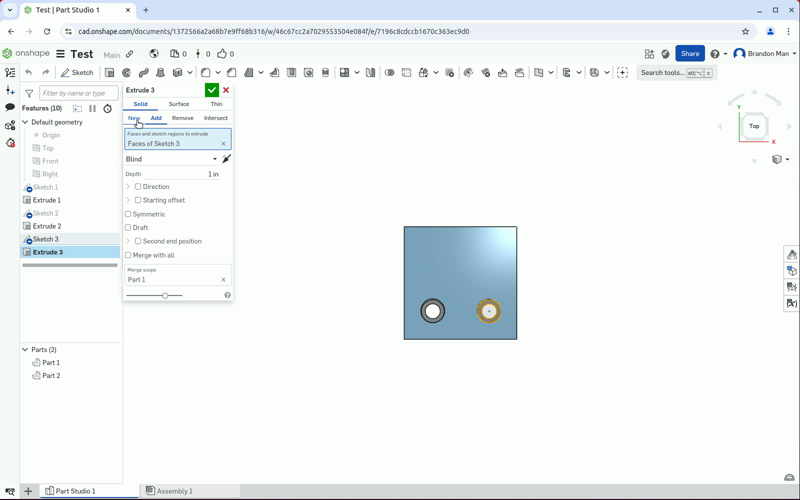
click(137, 120)
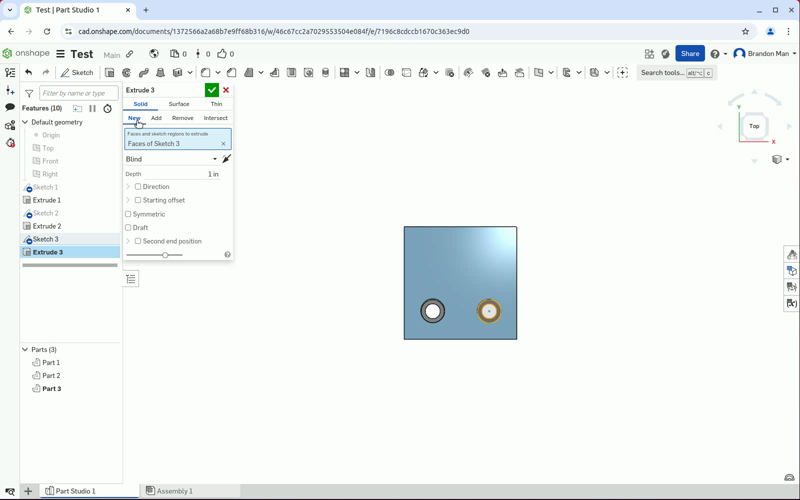
key(tab, 4)
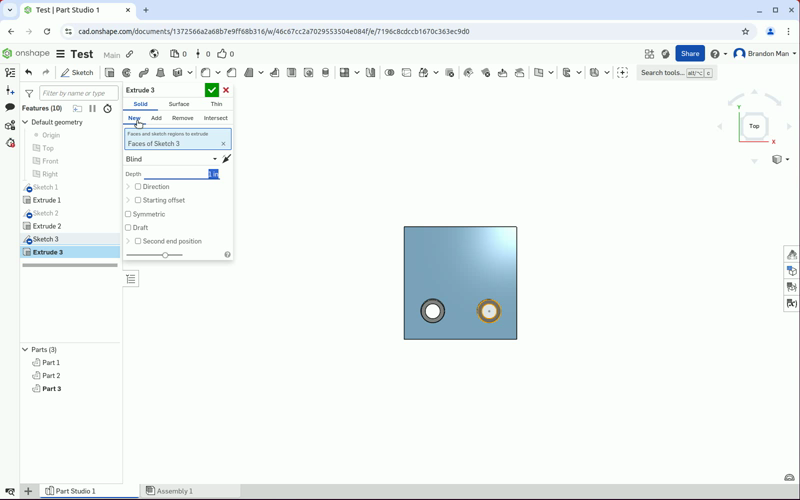
text(-3.129)
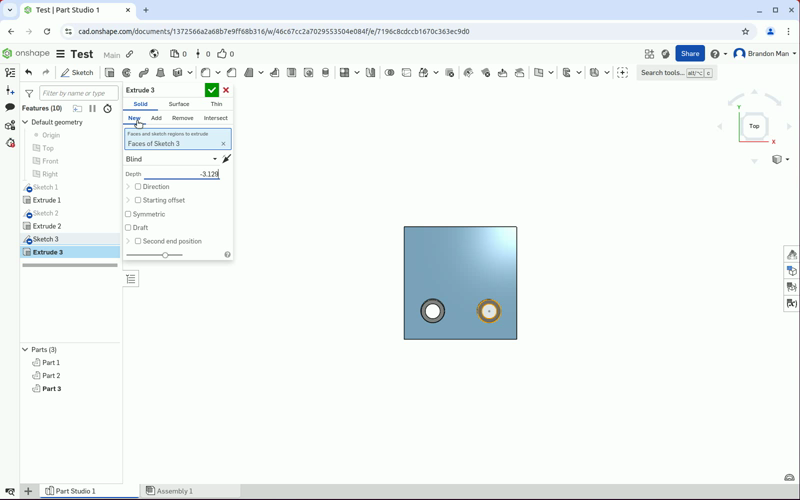
key(enter)
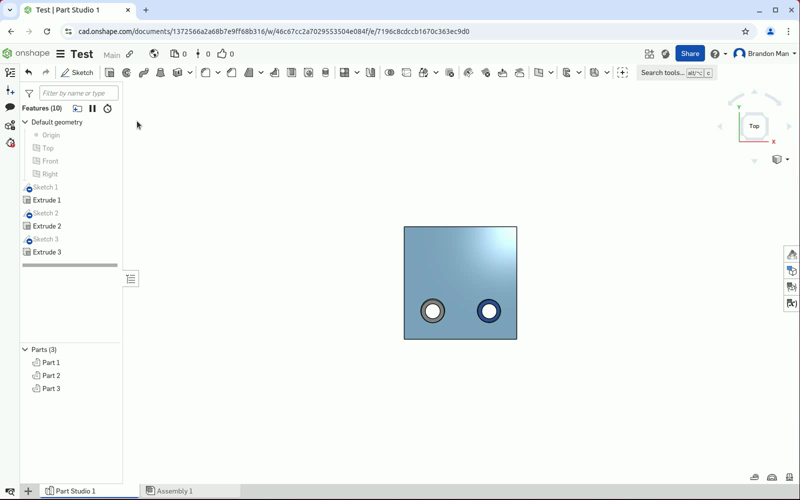
key(shift+h)
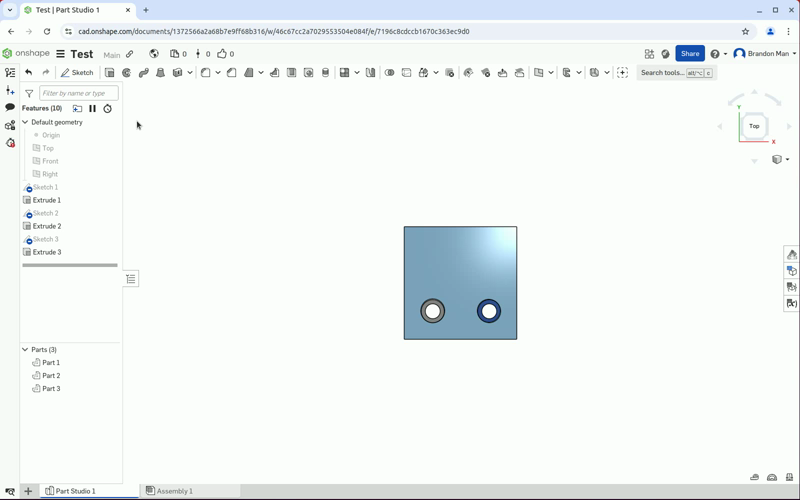
key(shift+h)
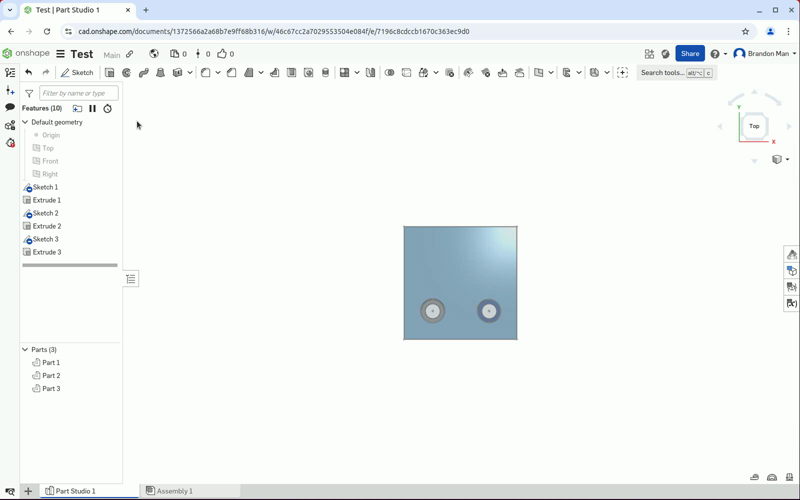
key(shift+7)
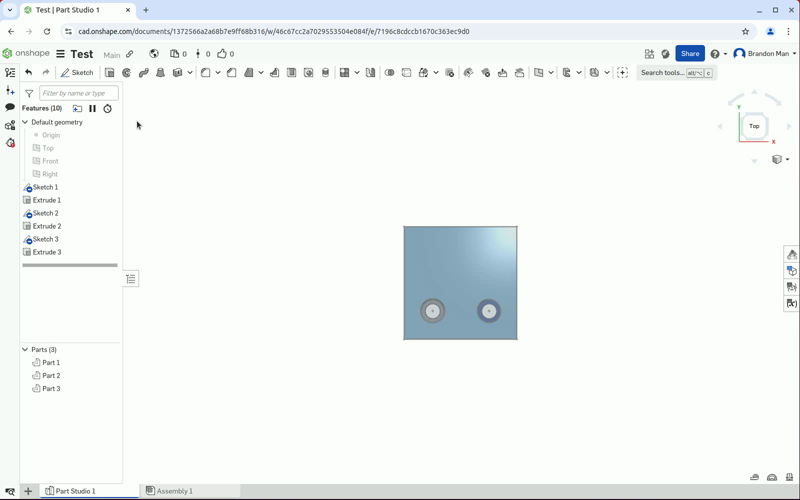
key(up, 3)
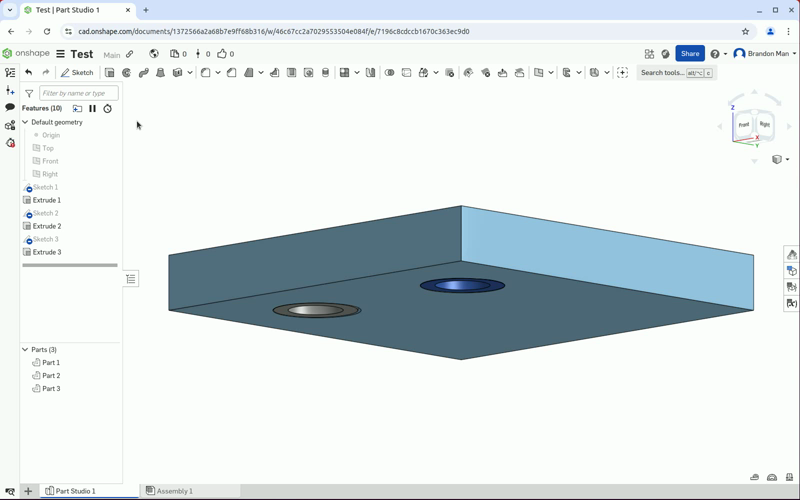
key(left, 3)
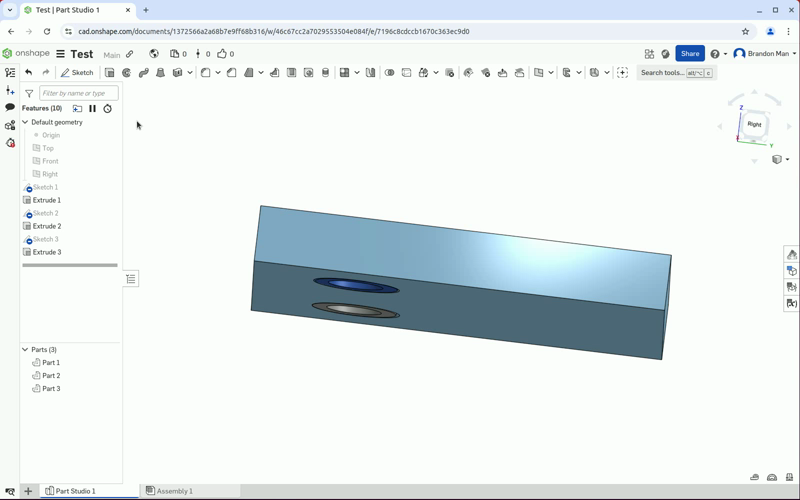
key(right, 3)
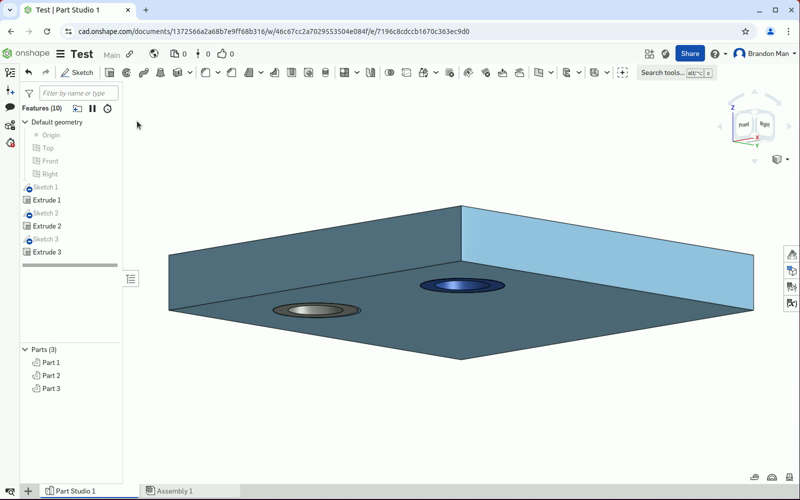
key(down, 3)
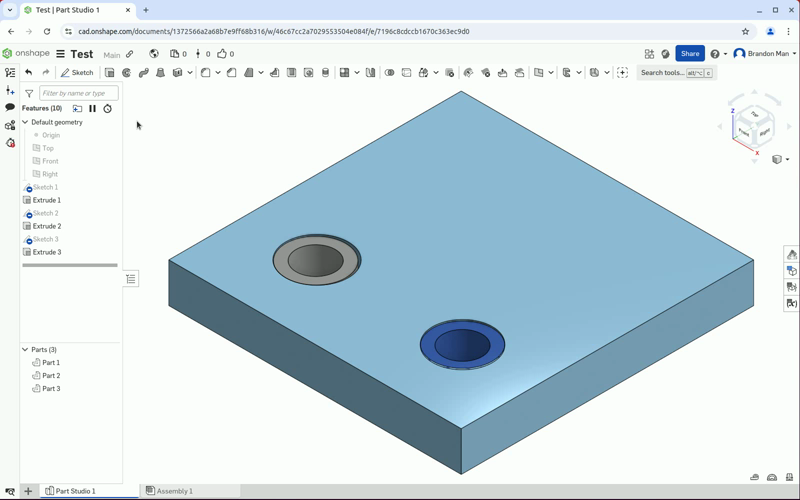
mouse_move(73, 189)
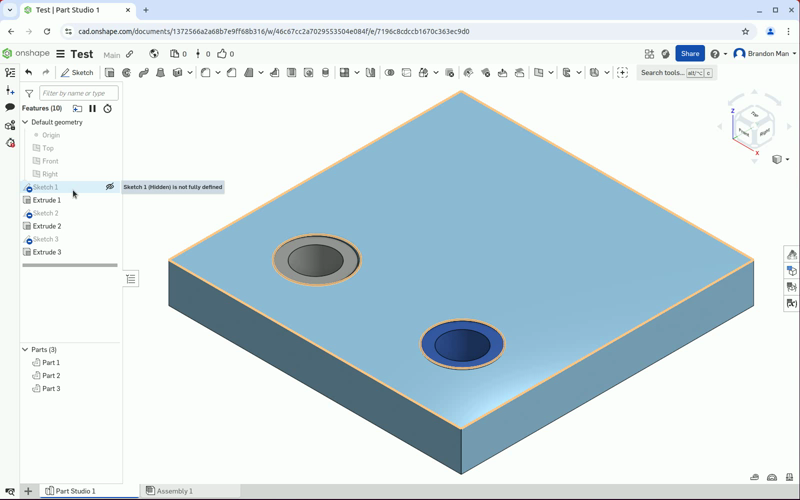
click(73, 189)